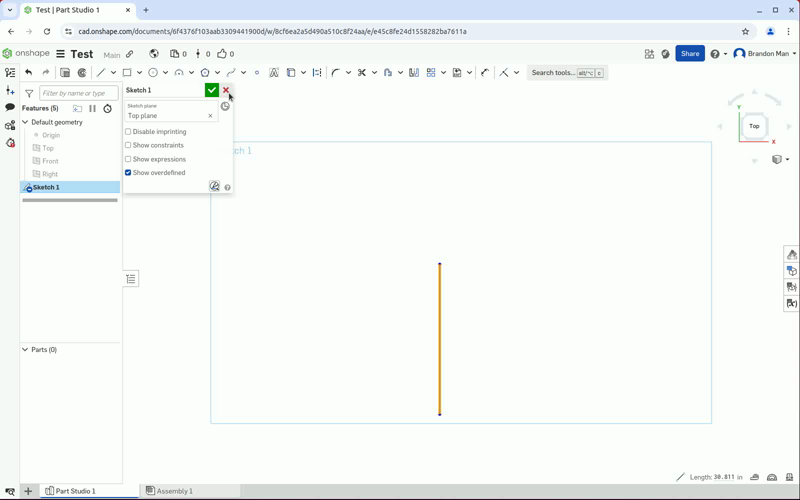
key(shift+h)
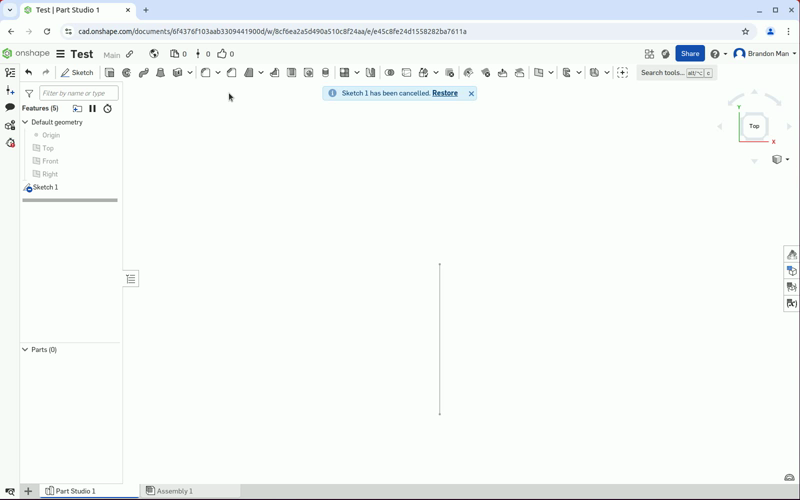
mouse_move(73, 352)
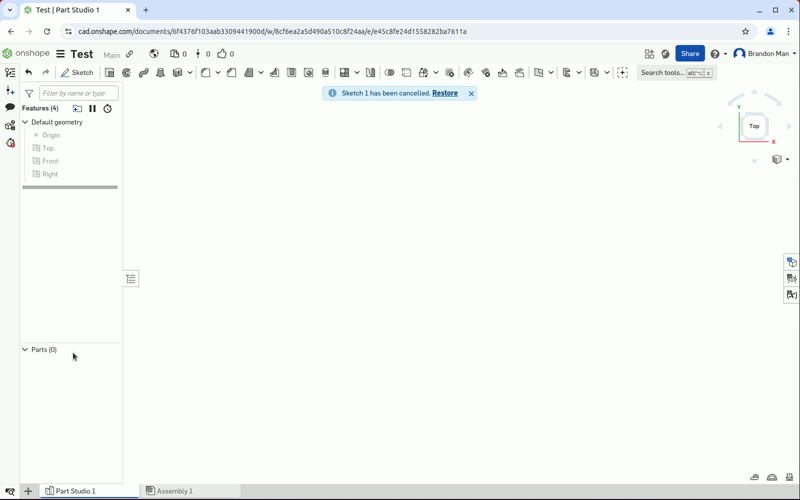
key(y)
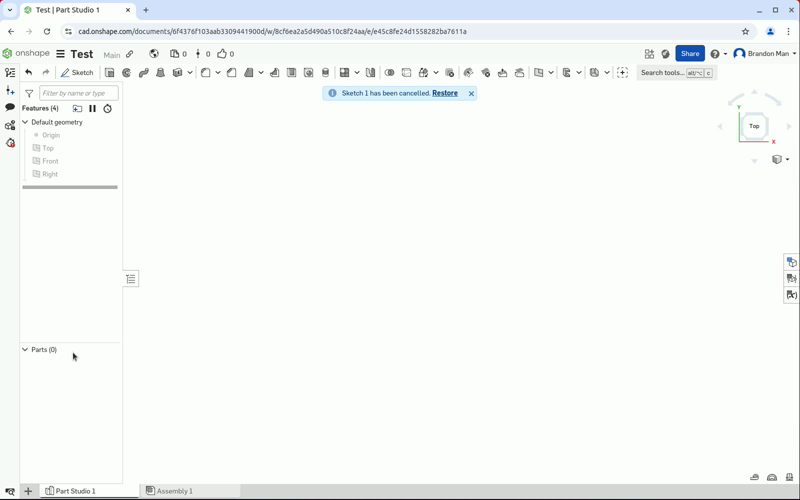
key(shift+p)
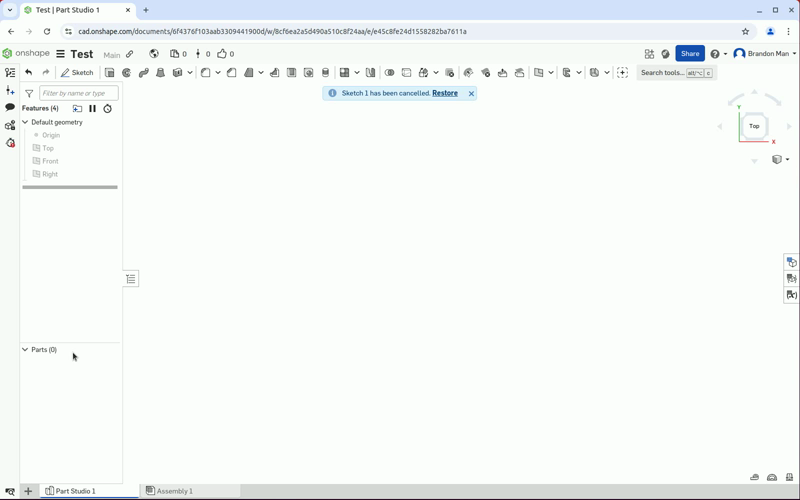
key(space)
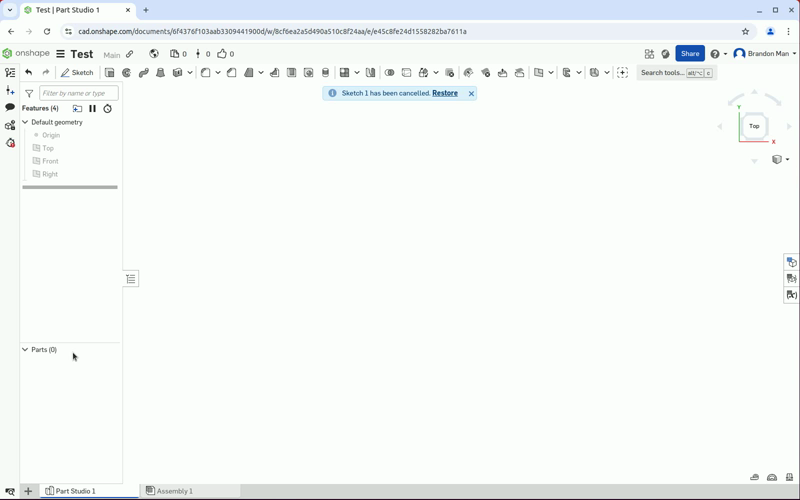
key_down(shift)
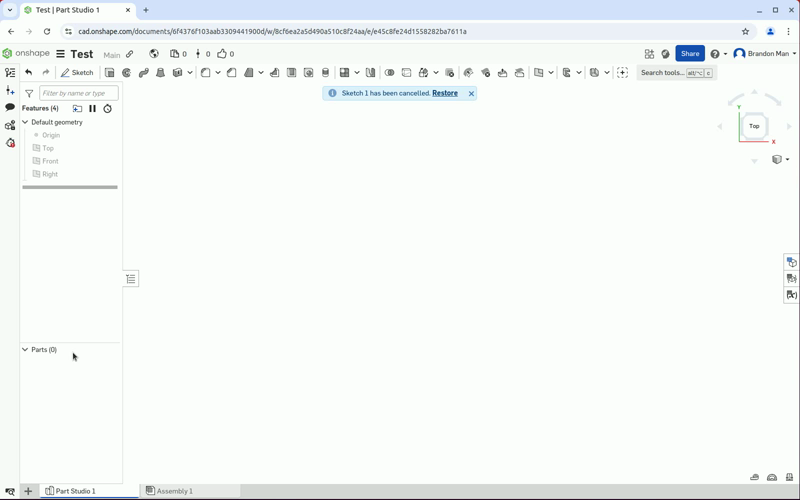
key(up)
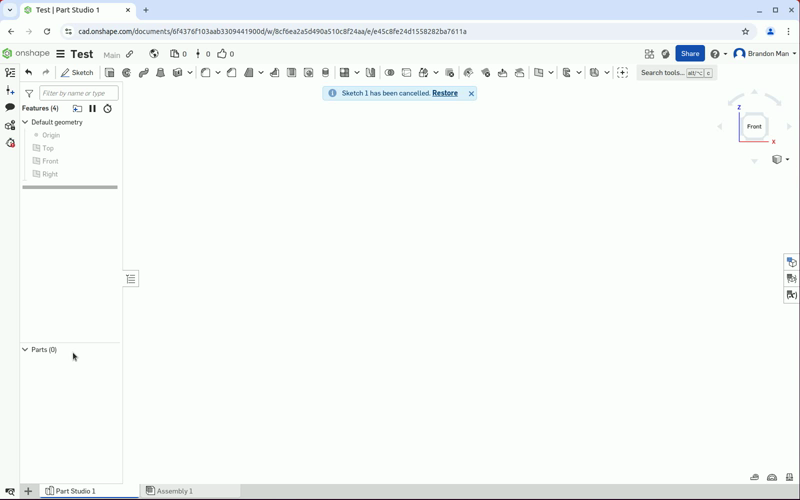
key_up(shift)
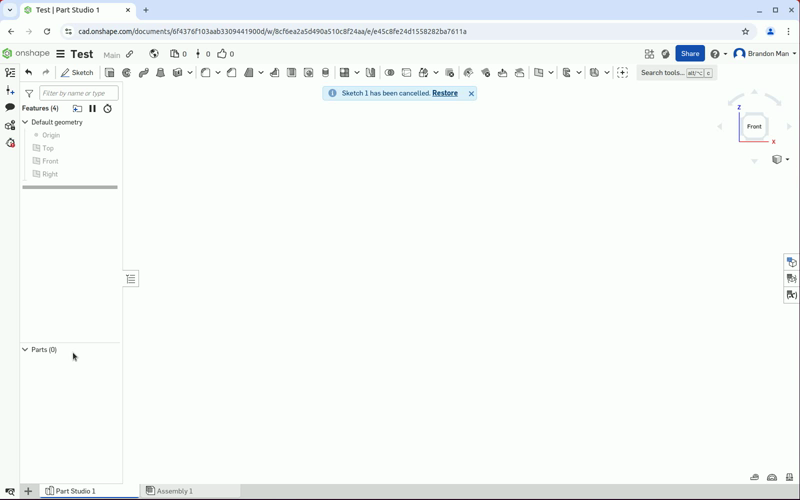
mouse_move(73, 352)
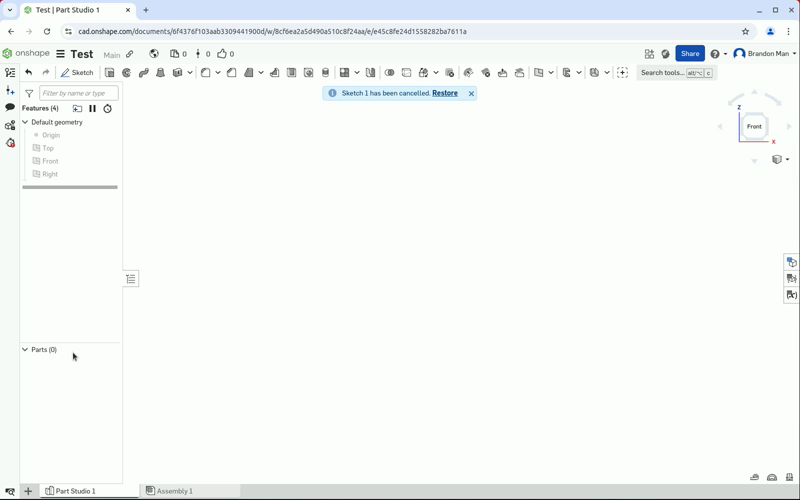
key(shift+y)
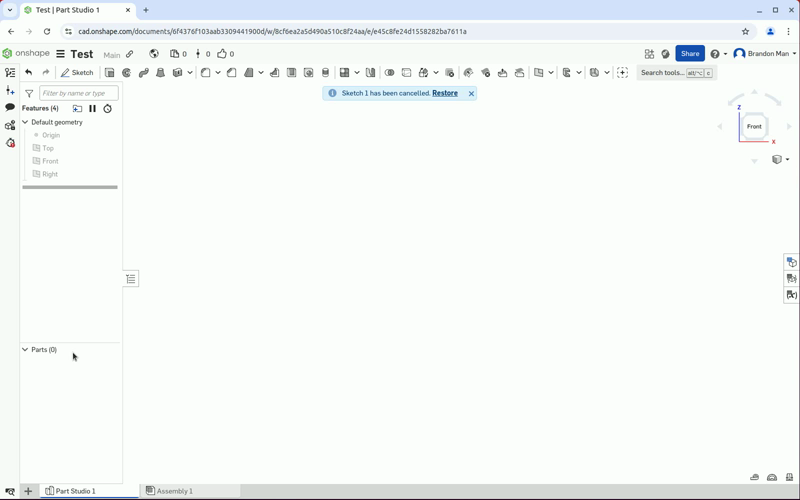
key(shift+s)
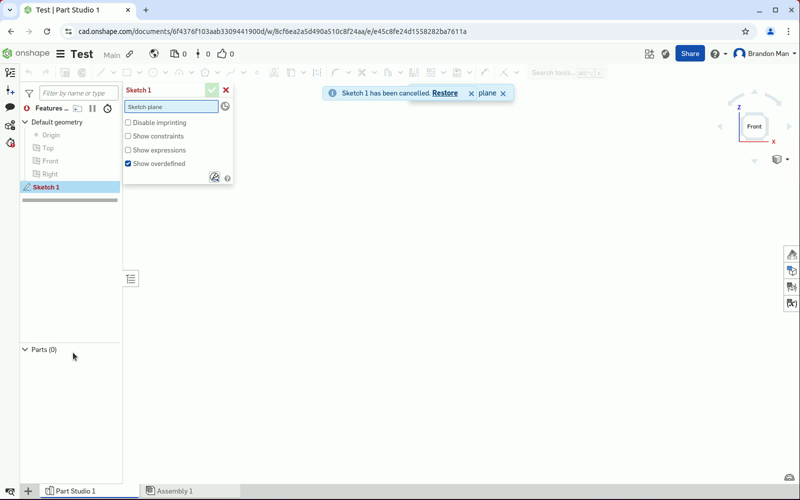
mouse_move(73, 163)
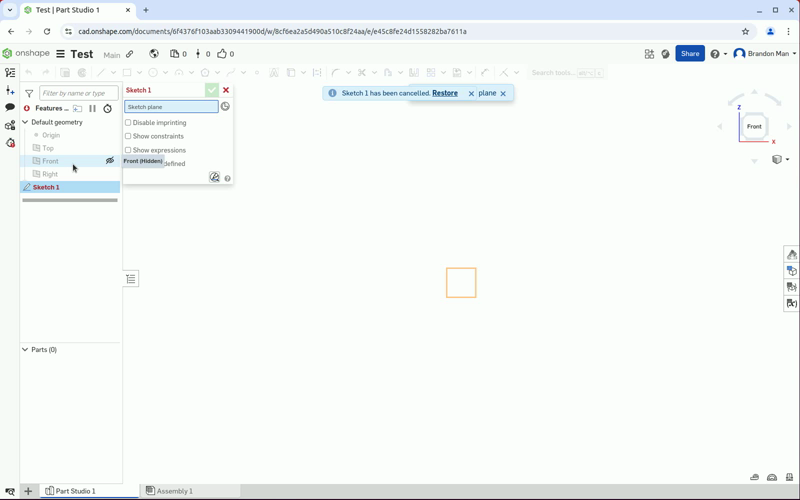
click(73, 163)
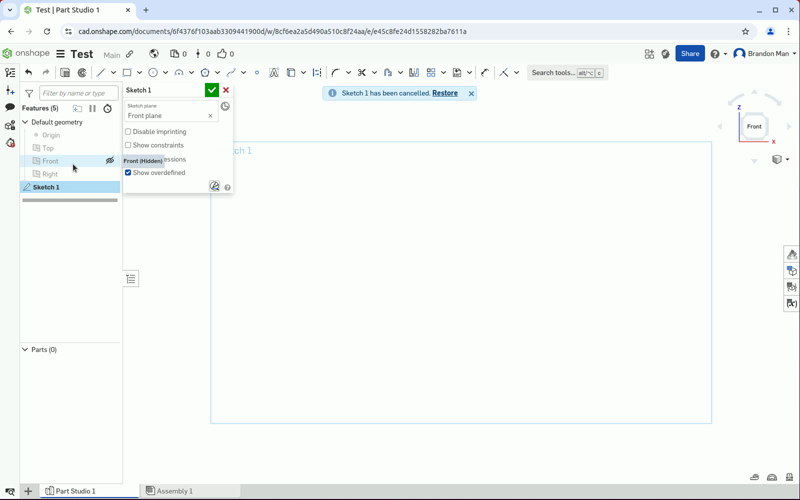
mouse_move(73, 352)
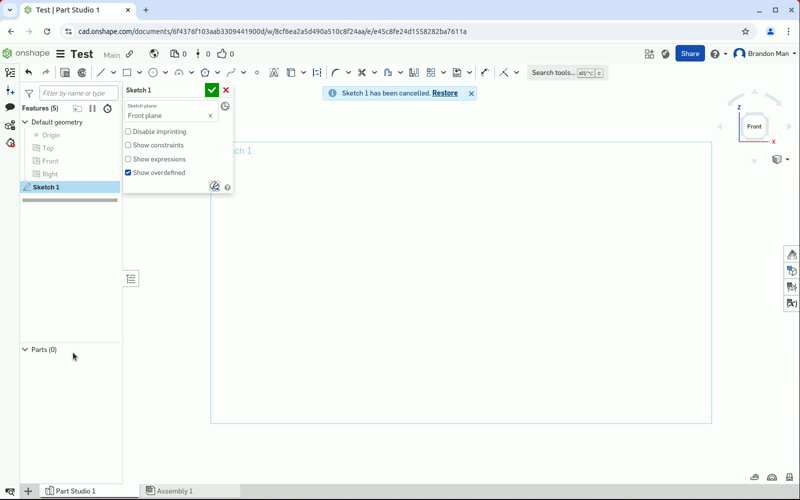
key(y)
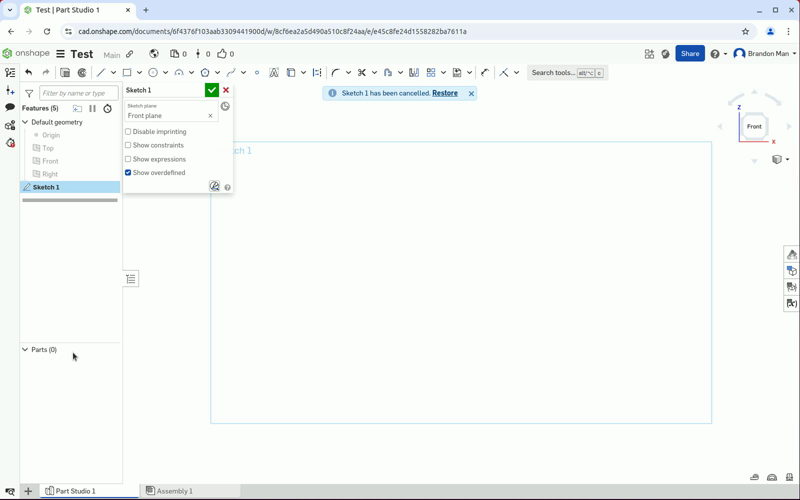
key(l)
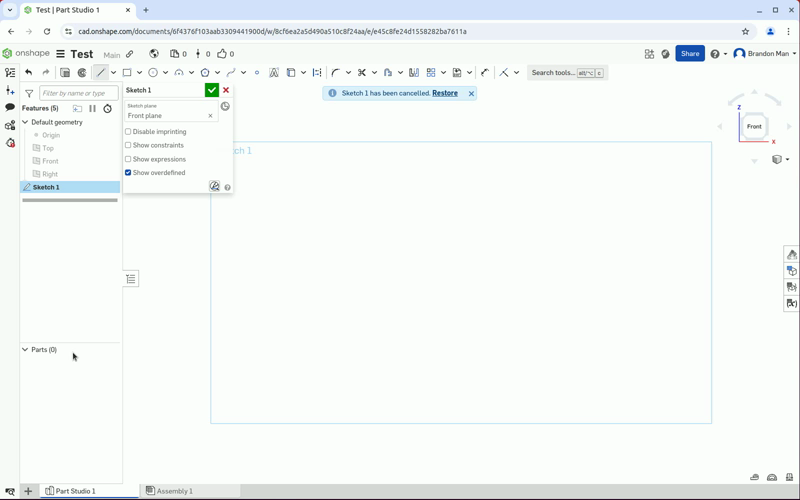
key_down(shift)
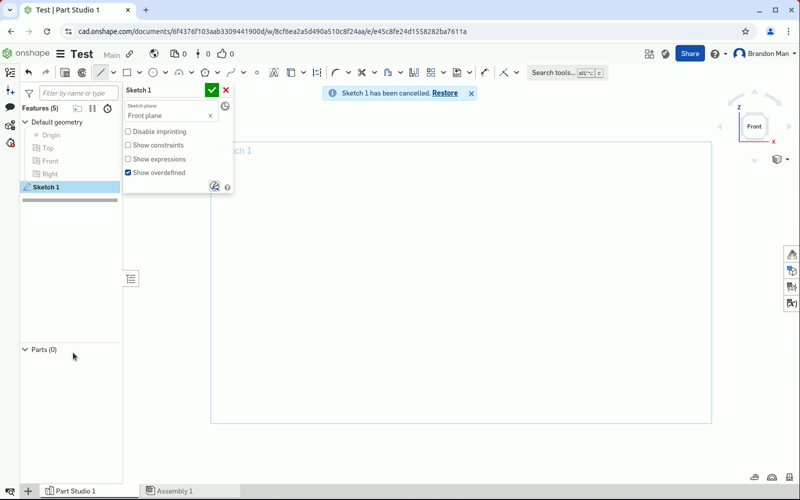
mouse_move(460, 282)
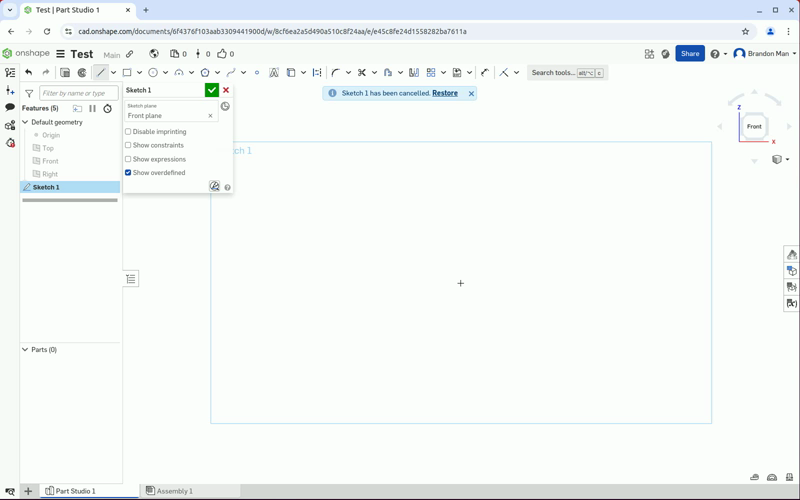
click(460, 282)
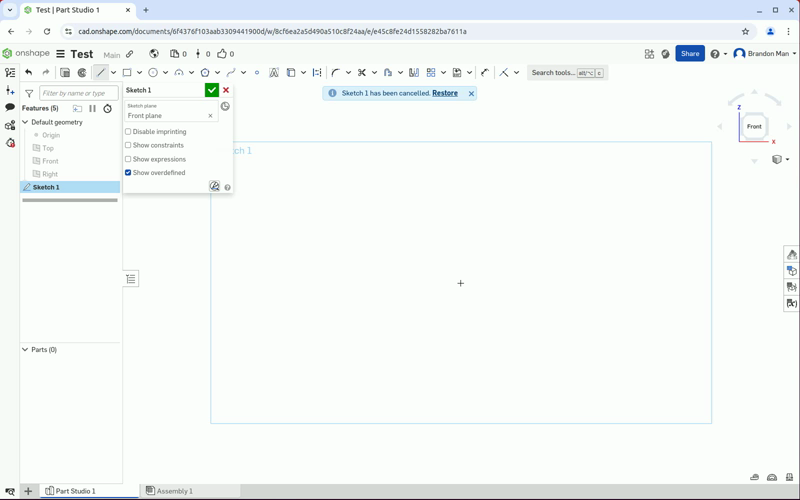
key_up(shift)
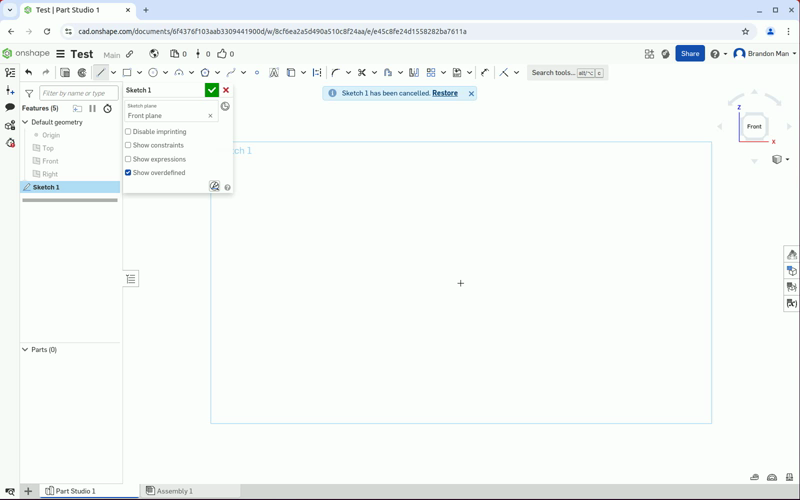
key_down(shift)
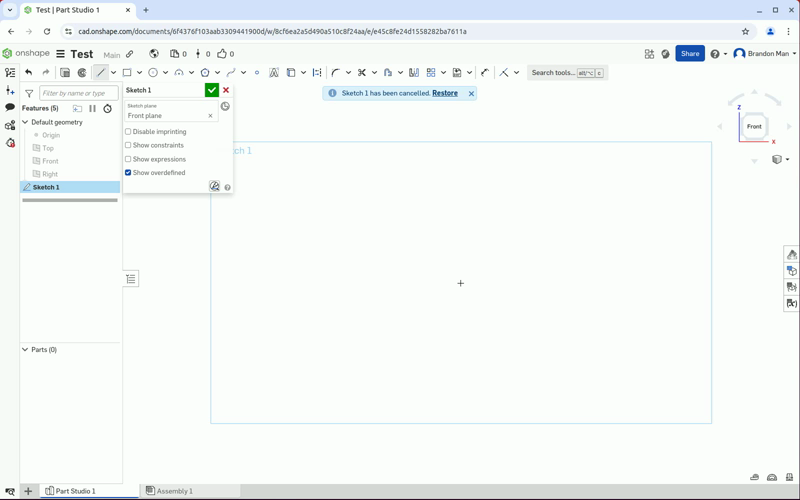
mouse_move(490, 282)
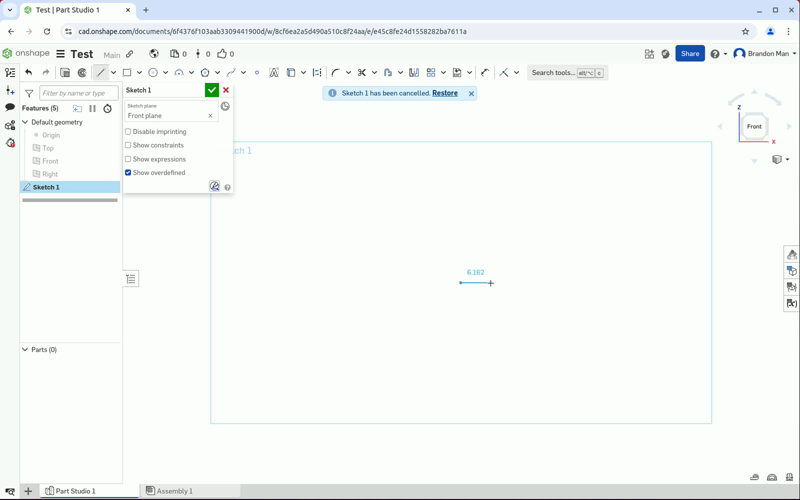
mouse_move(480, 282)
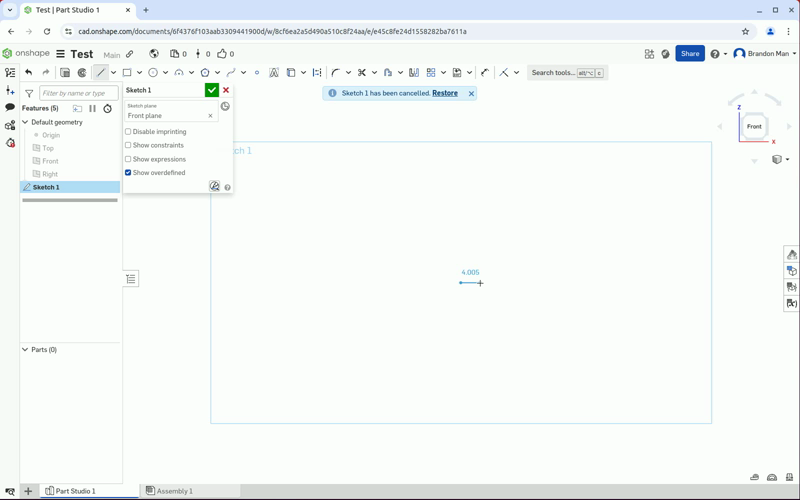
click(480, 282)
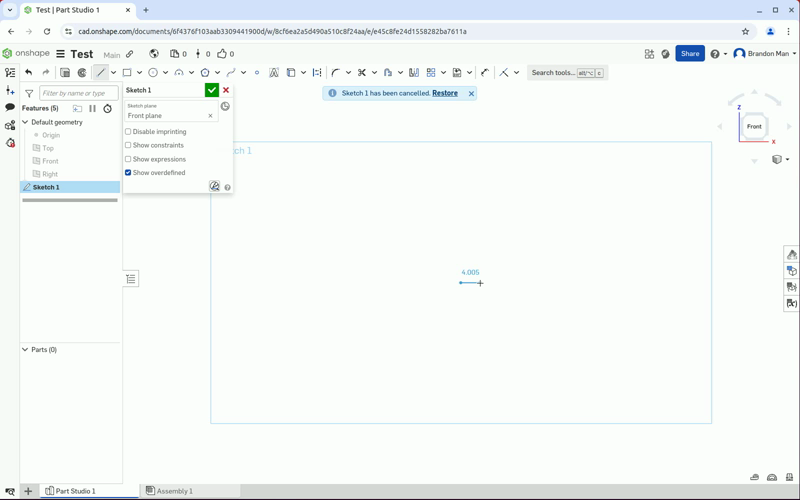
key_up(shift)
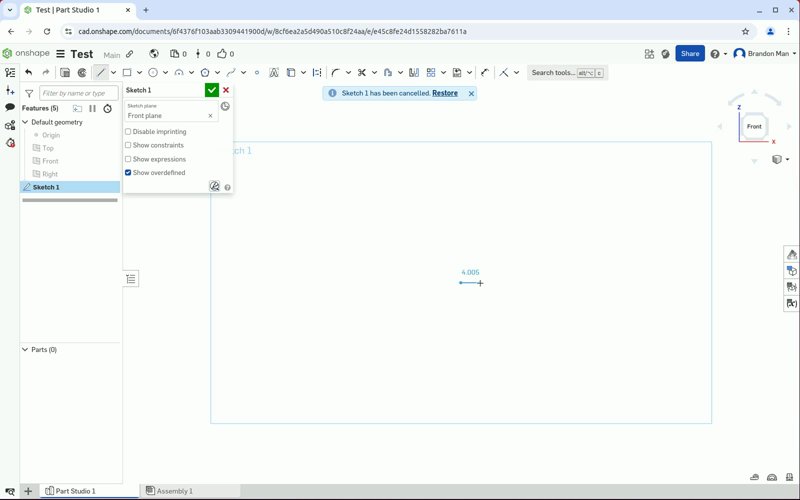
key_down(shift)
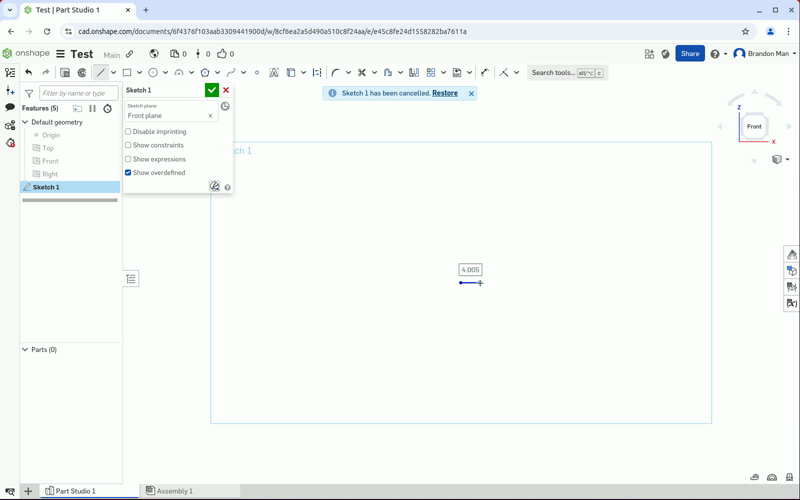
mouse_move(510, 282)
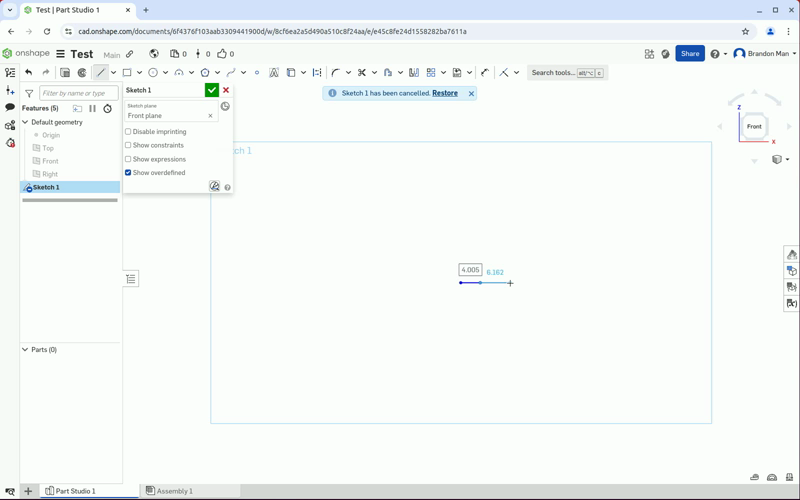
mouse_move(480, 263)
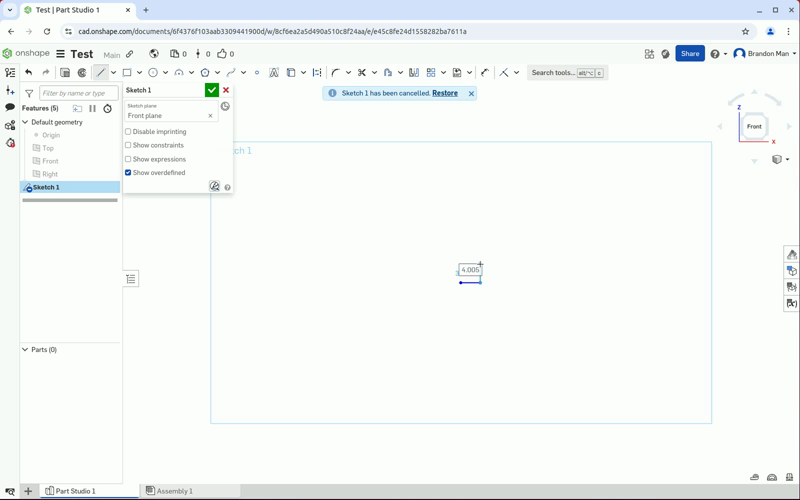
click(480, 263)
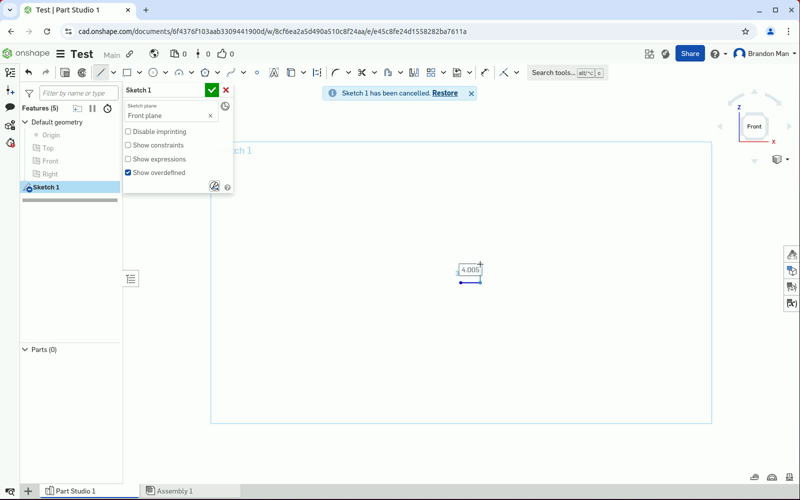
key_up(shift)
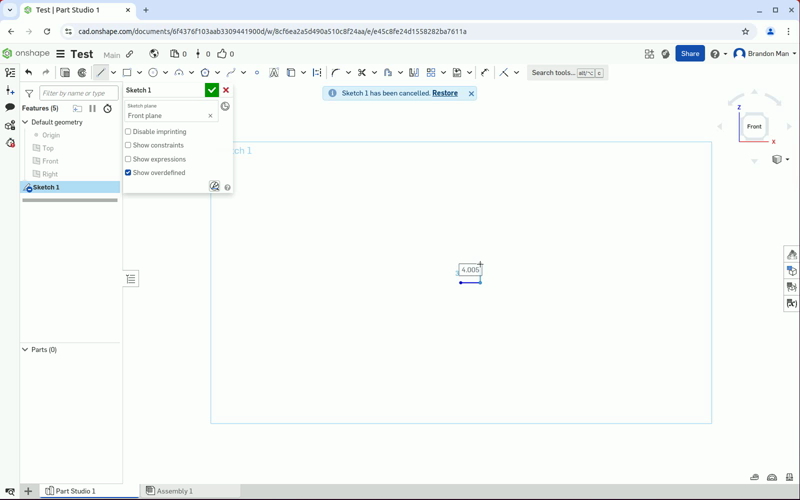
key_down(shift)
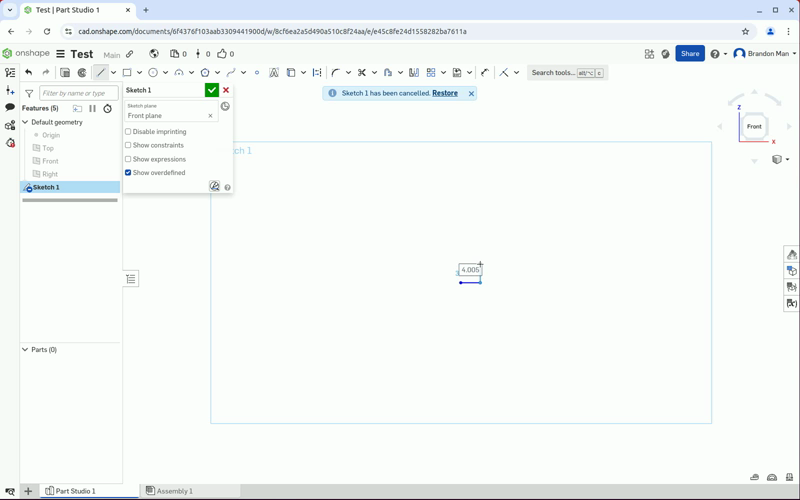
mouse_move(510, 263)
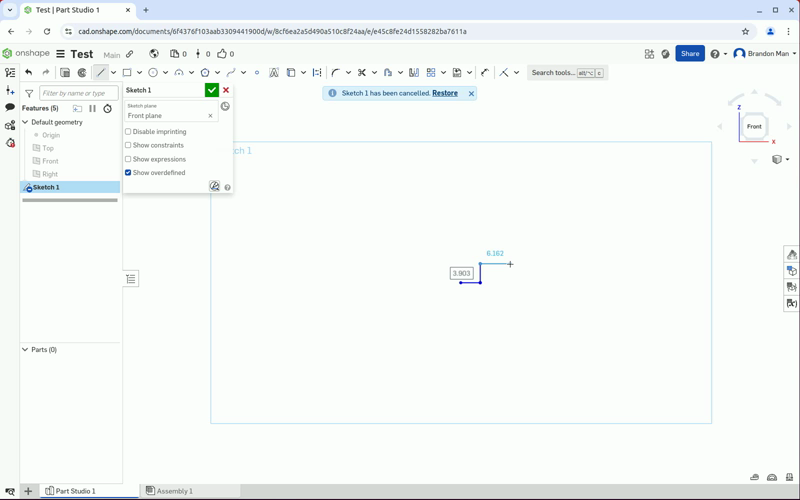
mouse_move(480, 244)
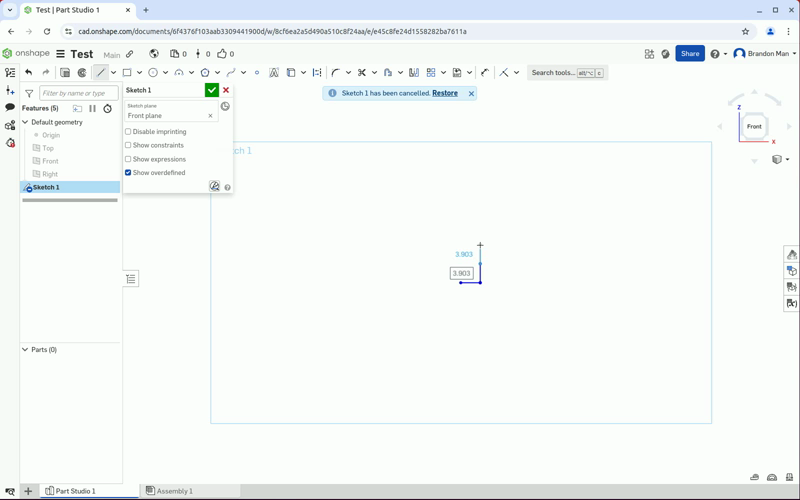
click(480, 244)
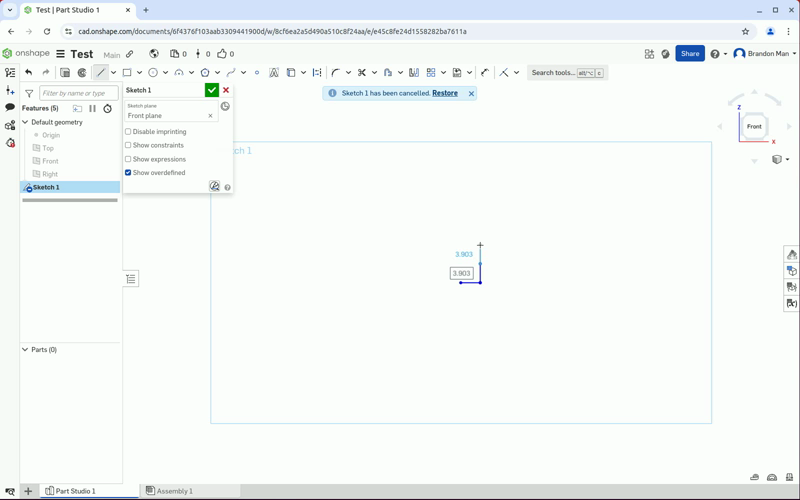
key_up(shift)
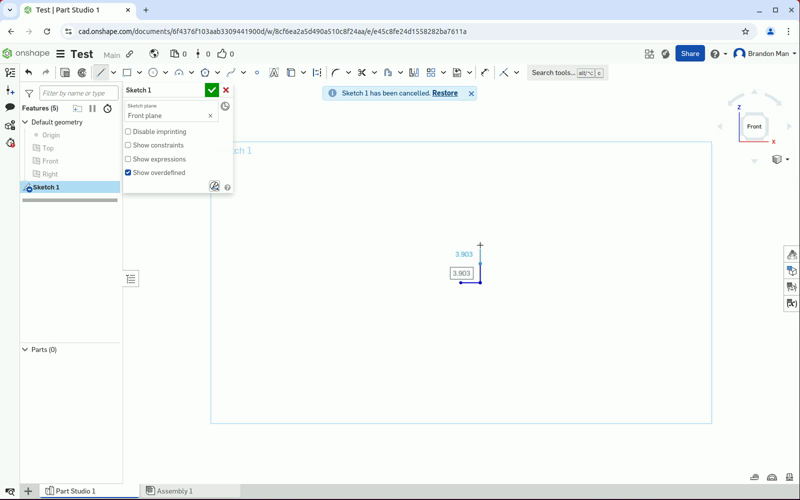
key_down(shift)
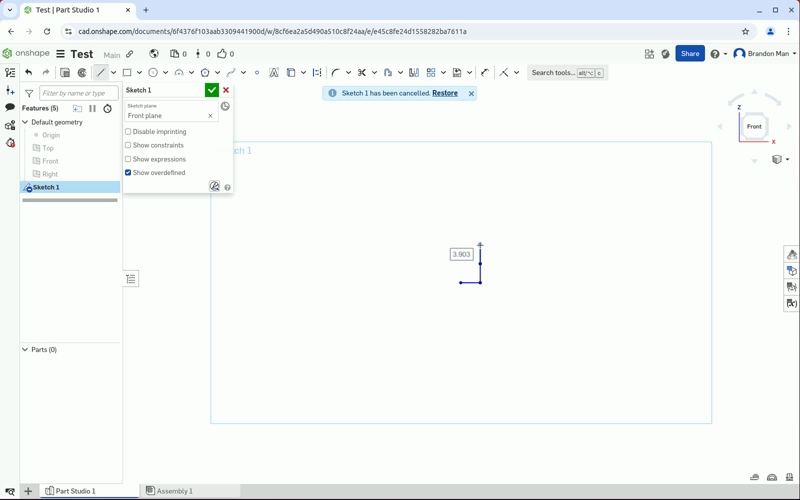
mouse_move(510, 244)
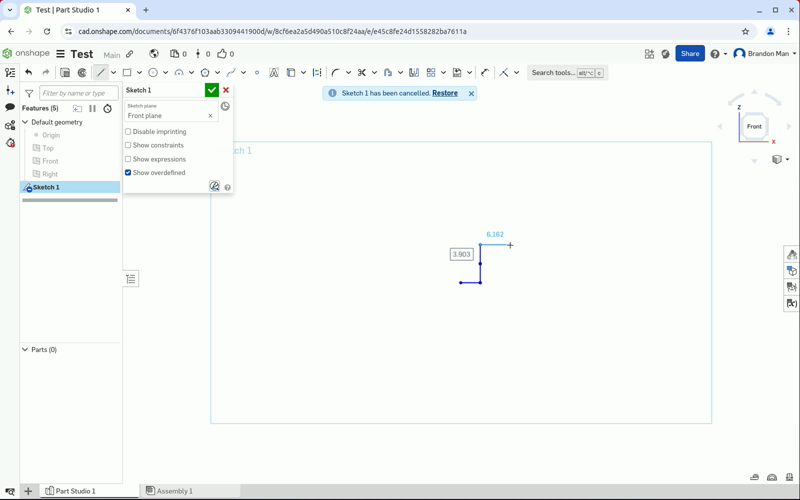
mouse_move(460, 244)
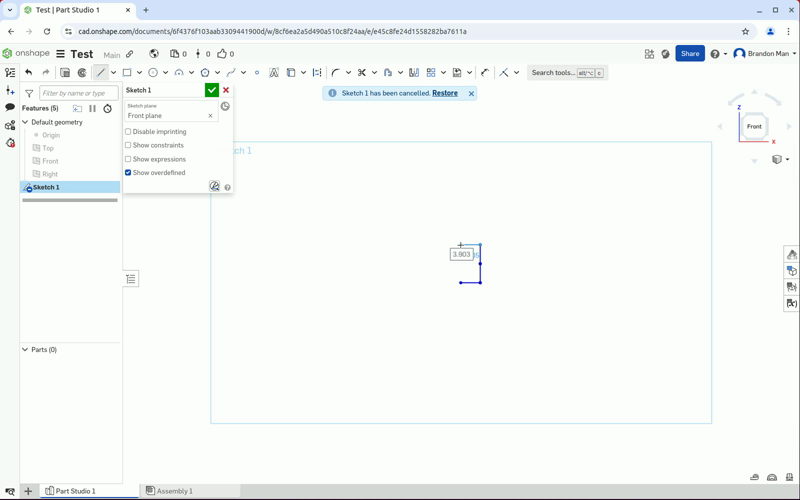
click(460, 244)
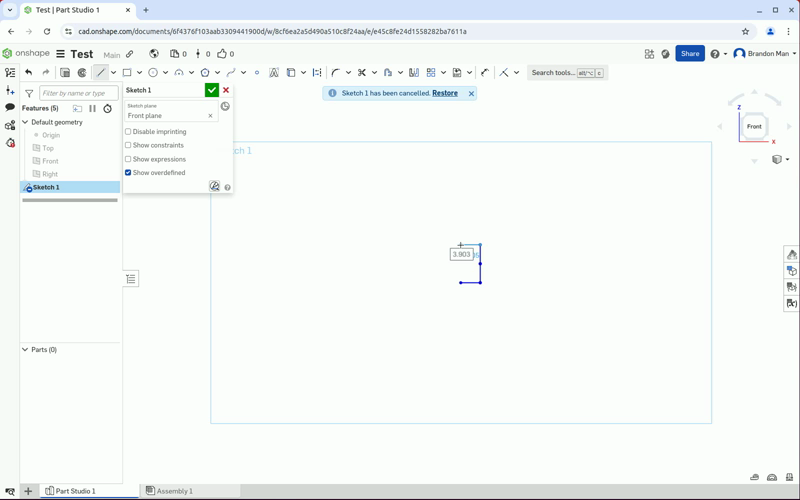
key_up(shift)
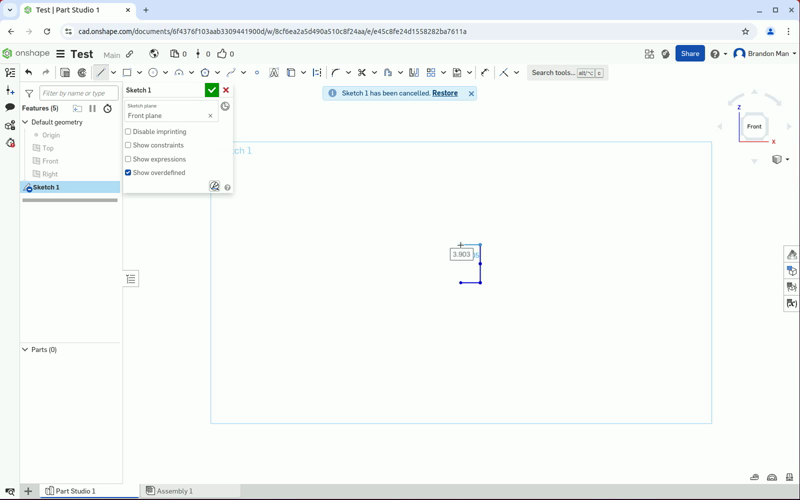
mouse_move(490, 244)
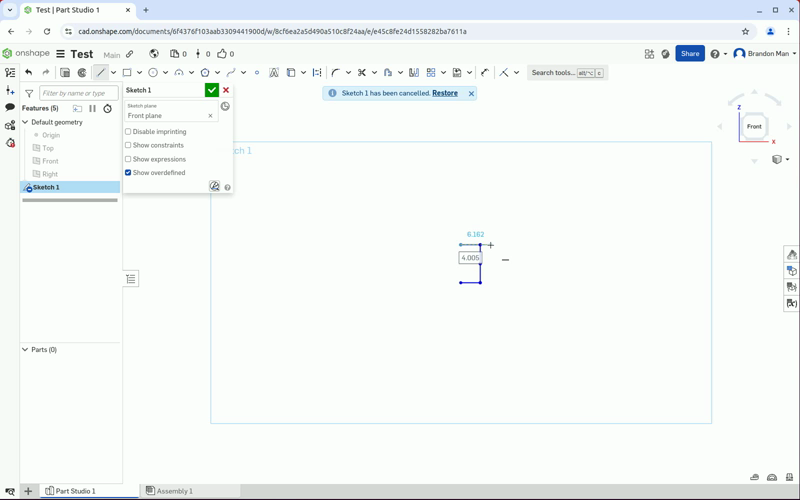
key_down(shift)
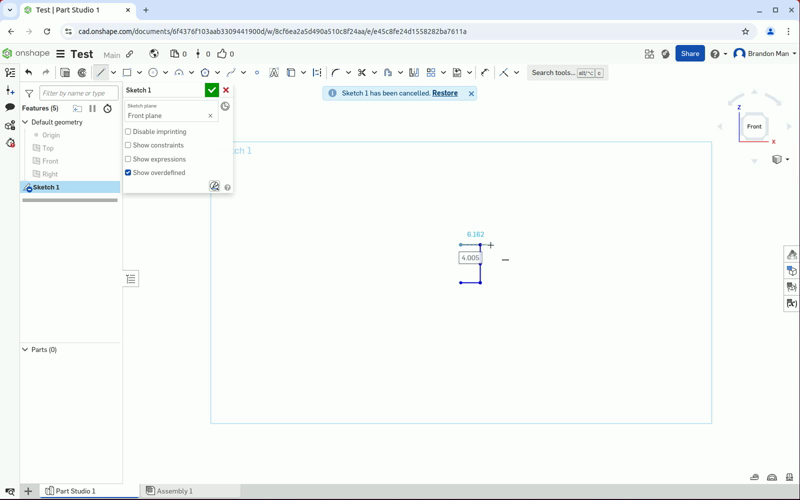
mouse_move(460, 282)
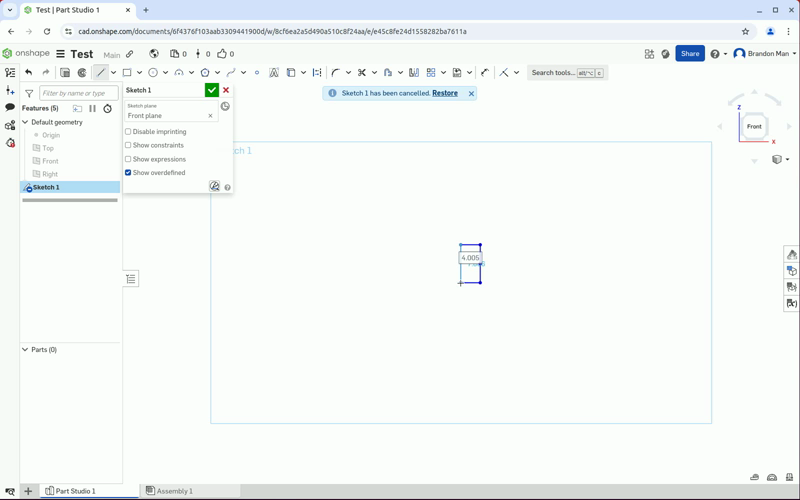
key_up(shift)
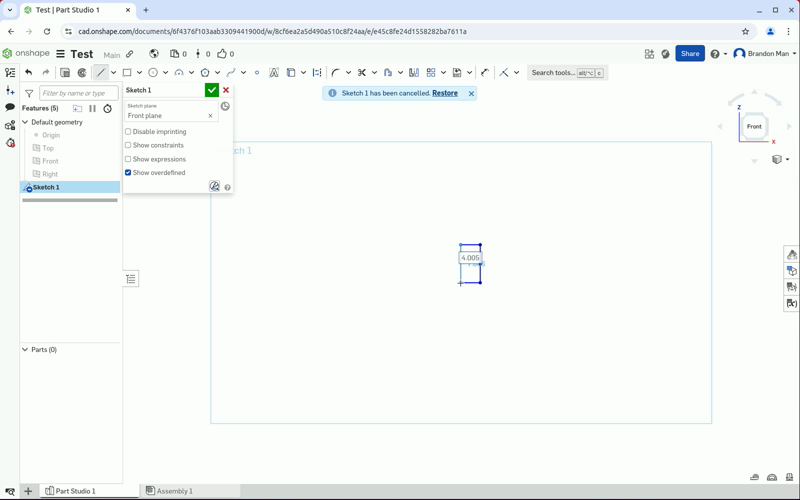
click(460, 282)
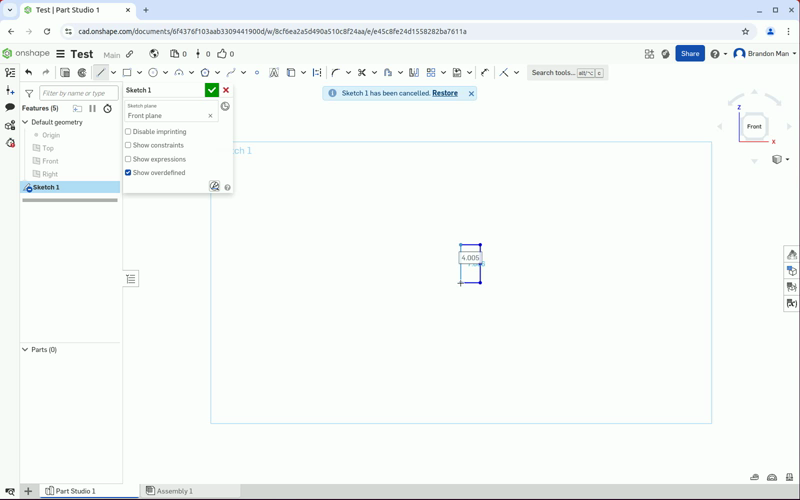
key(esc)
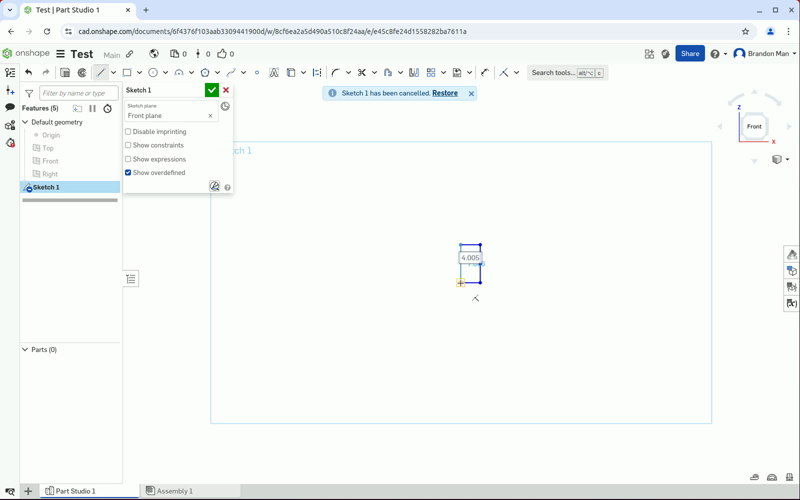
mouse_move(471, 259)
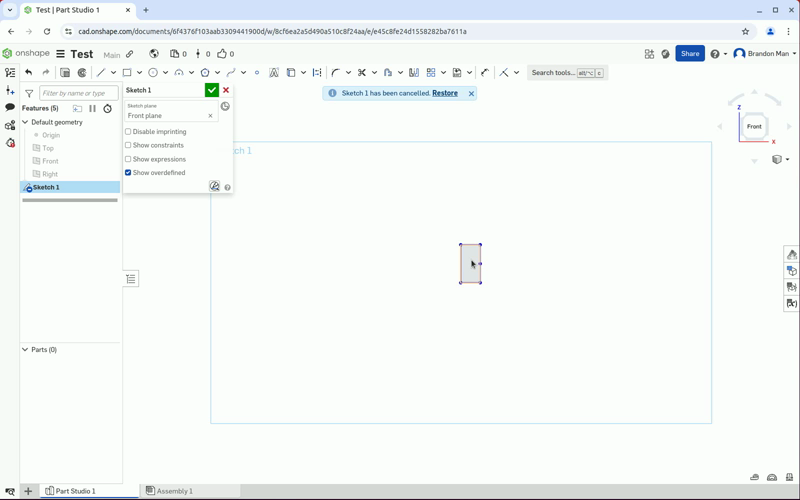
scroll(6)
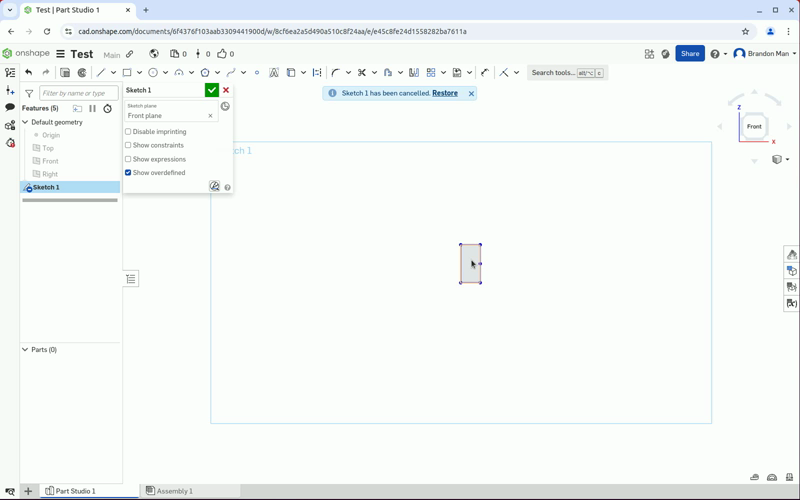
scroll(6)
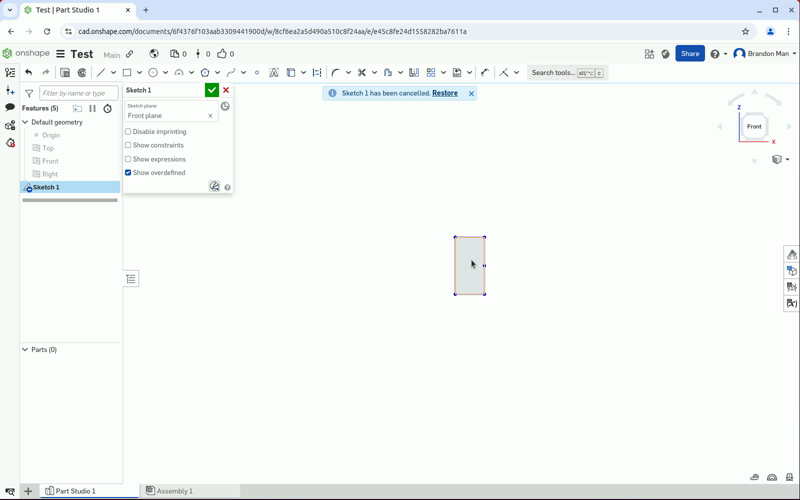
scroll(6)
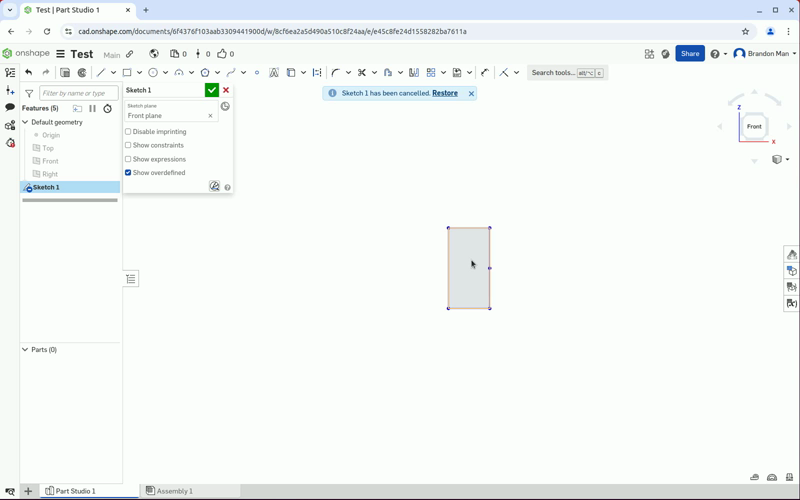
scroll(6)
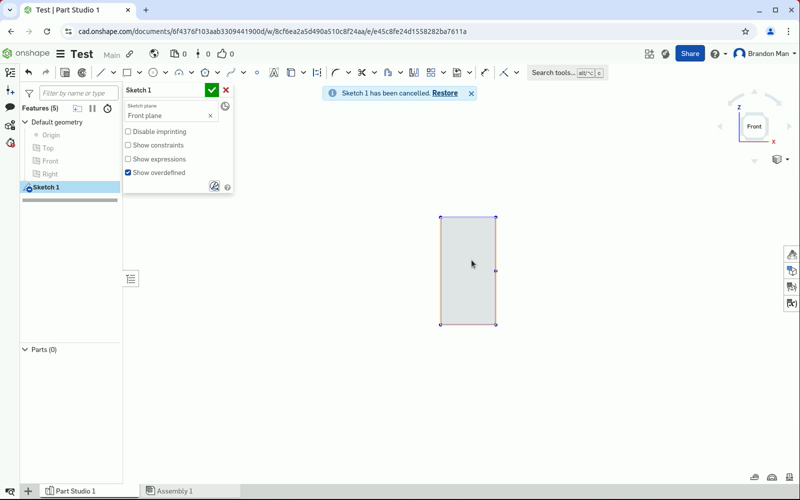
scroll(6)
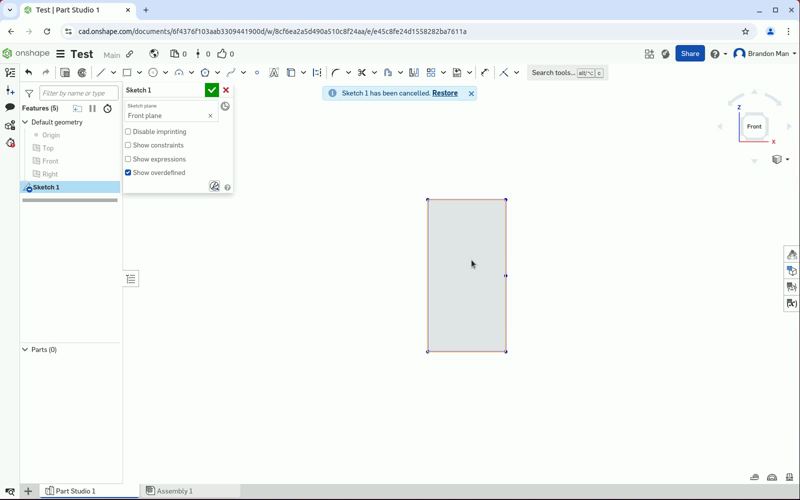
scroll(6)
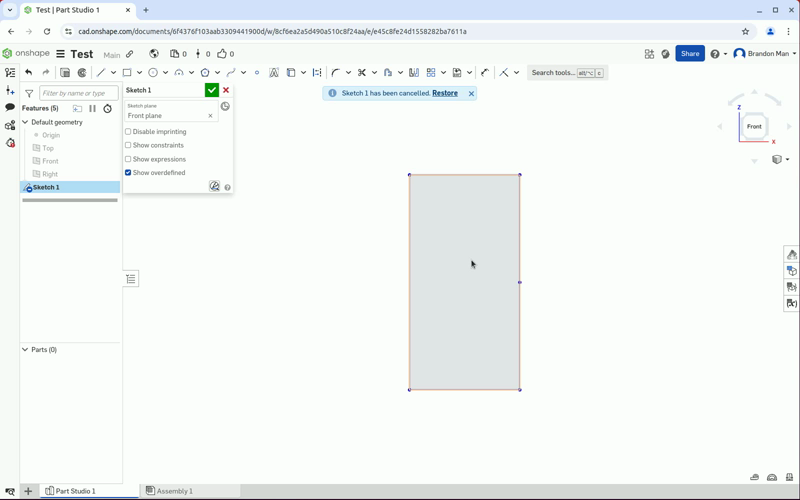
scroll(6)
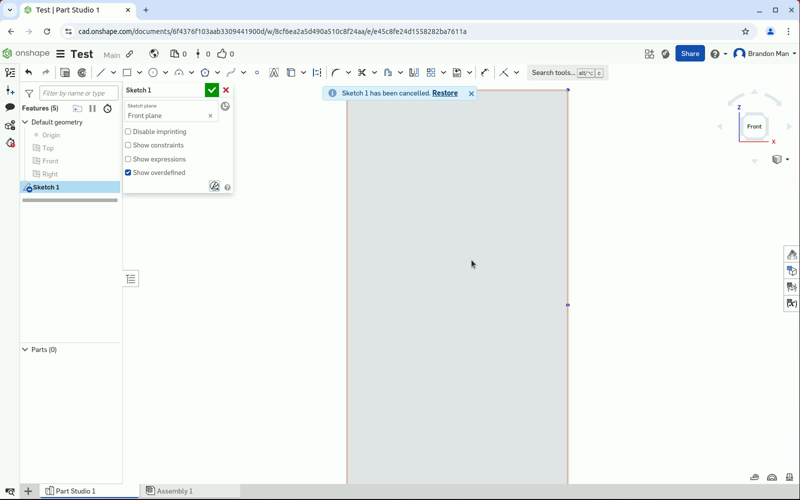
click(471, 259)
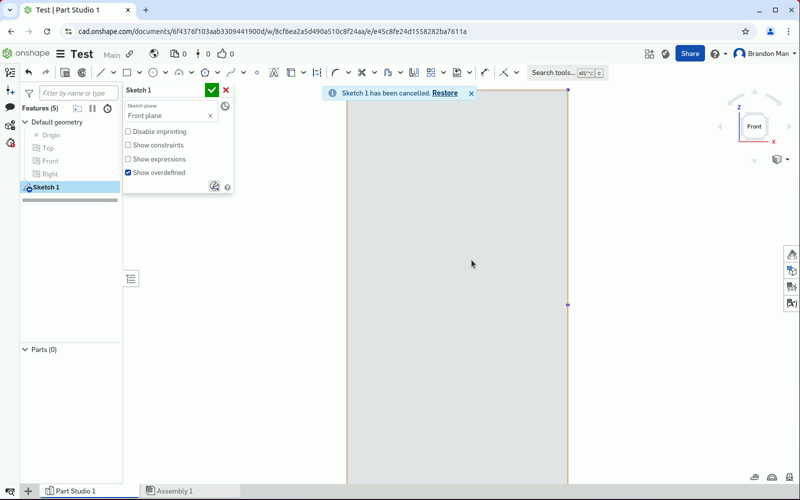
scroll(-6)
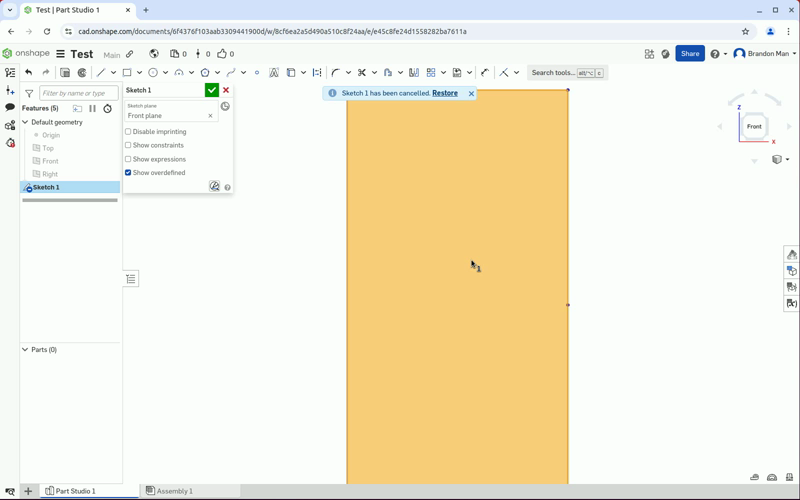
scroll(-6)
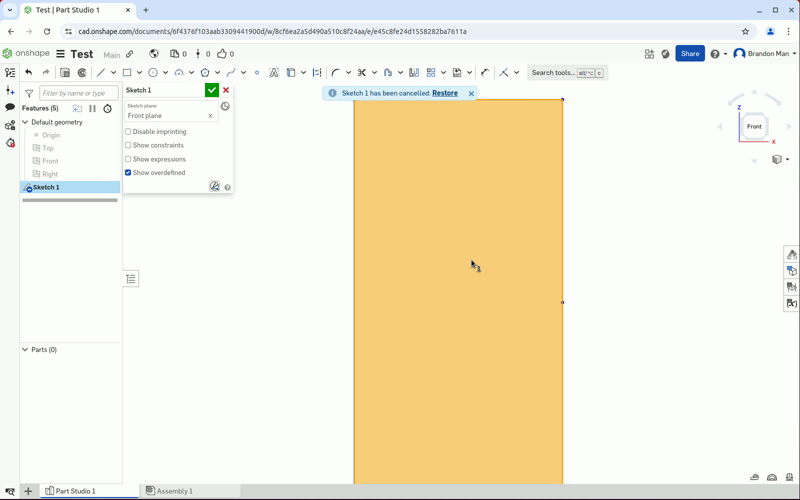
scroll(-6)
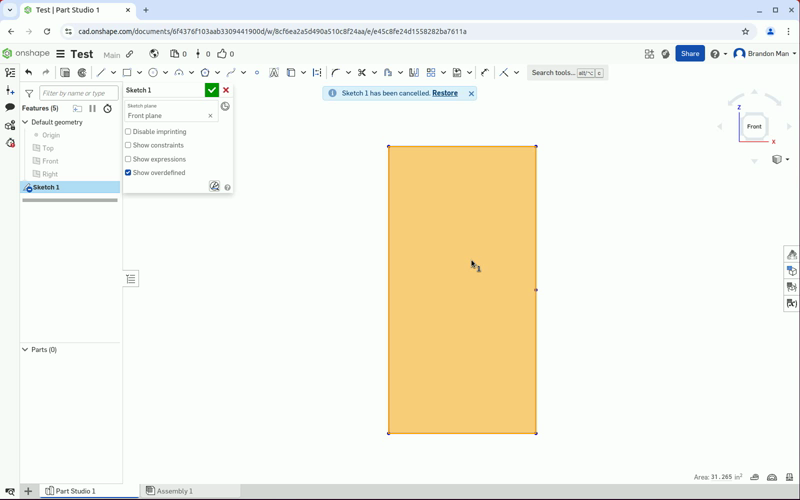
scroll(-6)
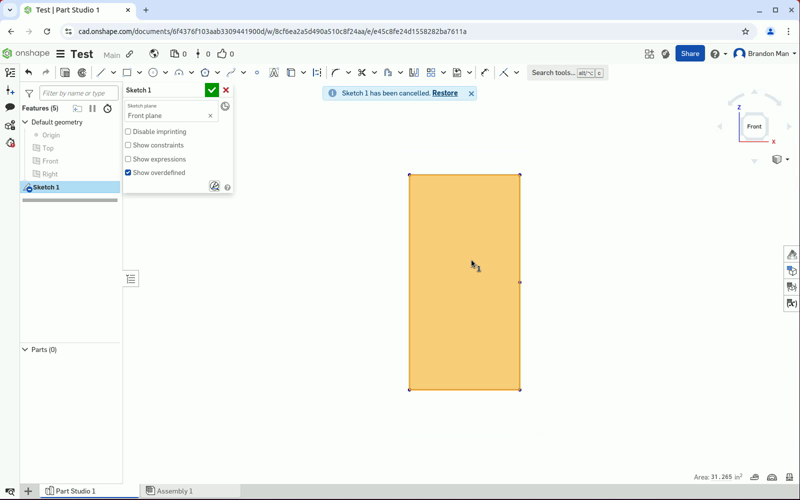
scroll(-6)
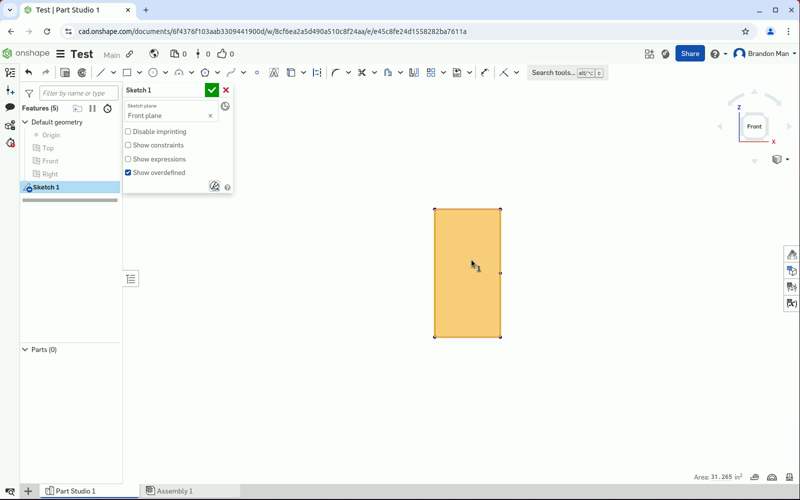
scroll(-6)
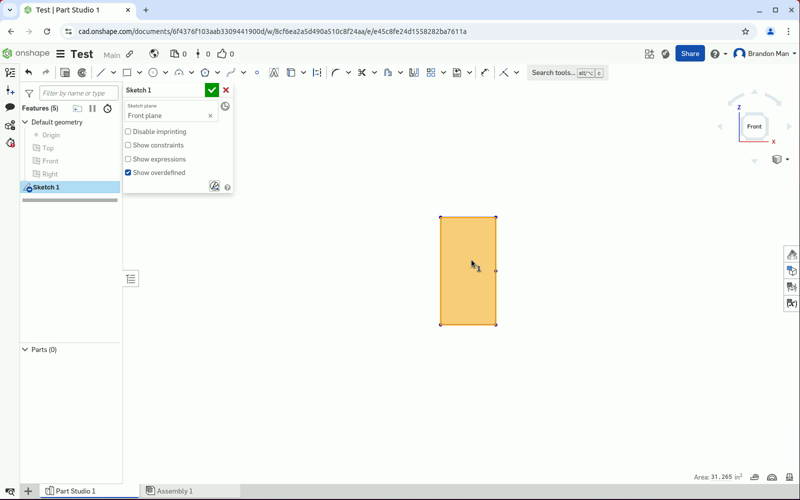
scroll(-6)
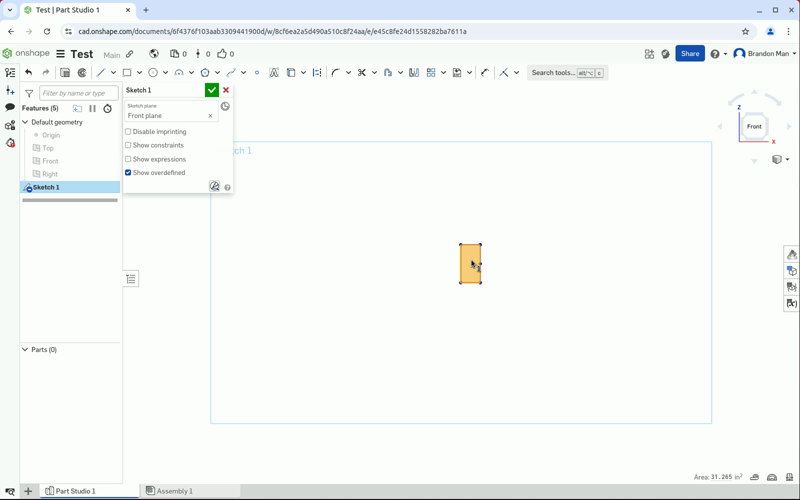
mouse_move(73, 352)
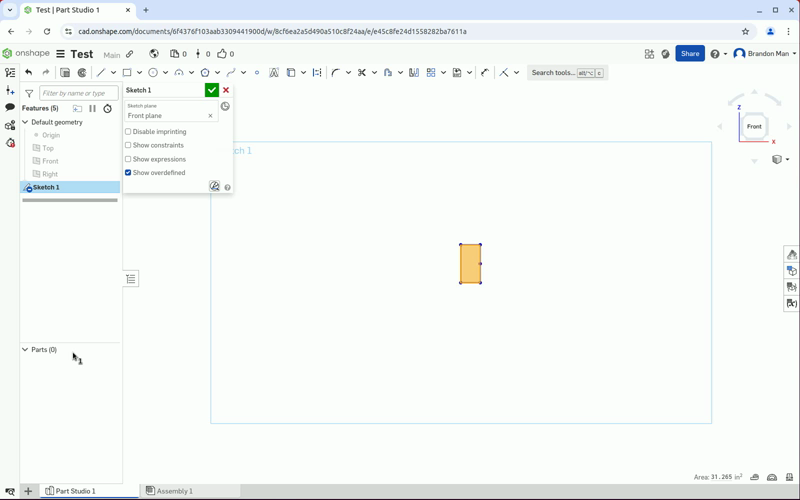
key(shift+y)
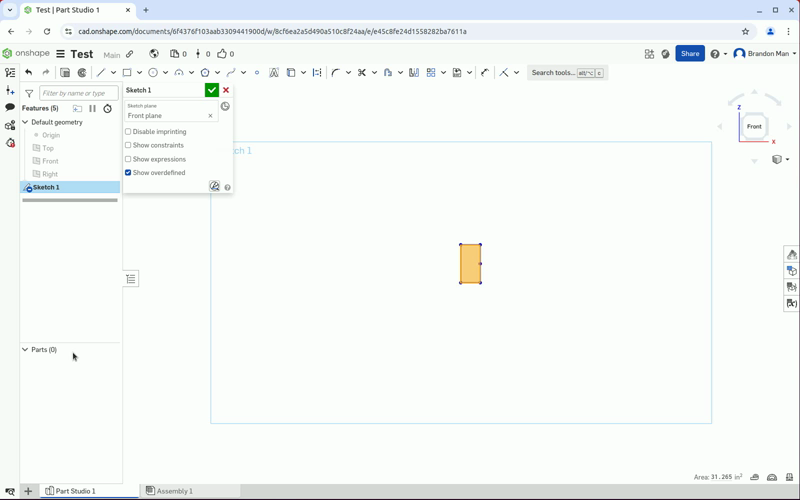
key(shift+e)
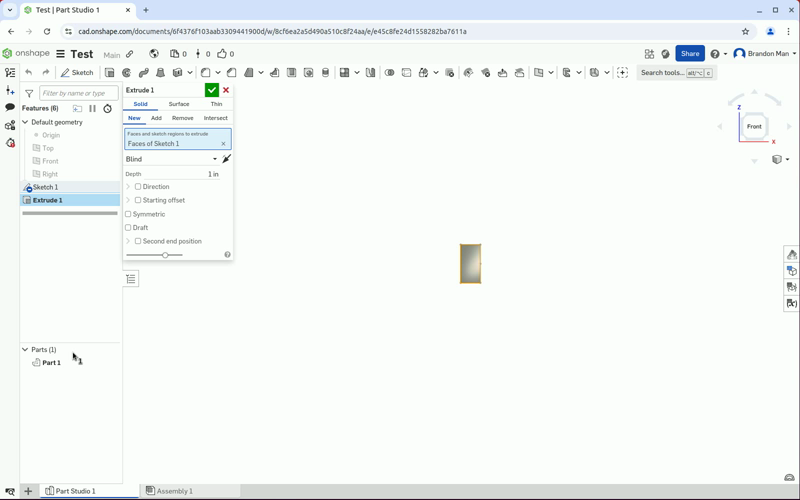
mouse_move(143, 106)
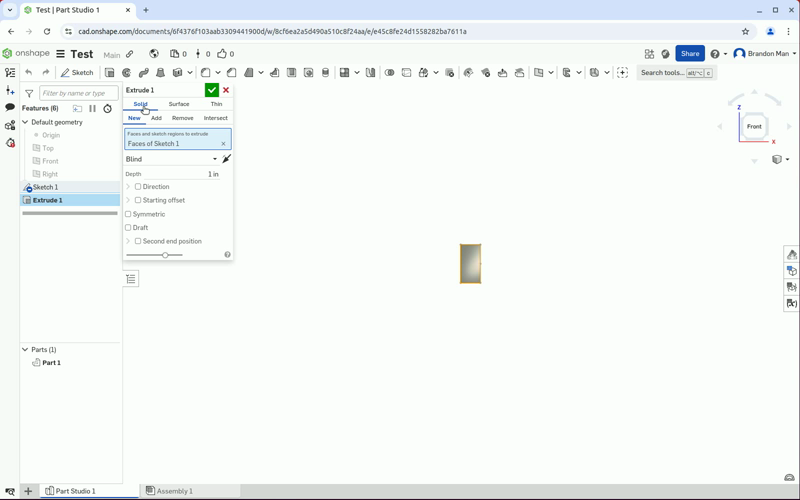
click(143, 106)
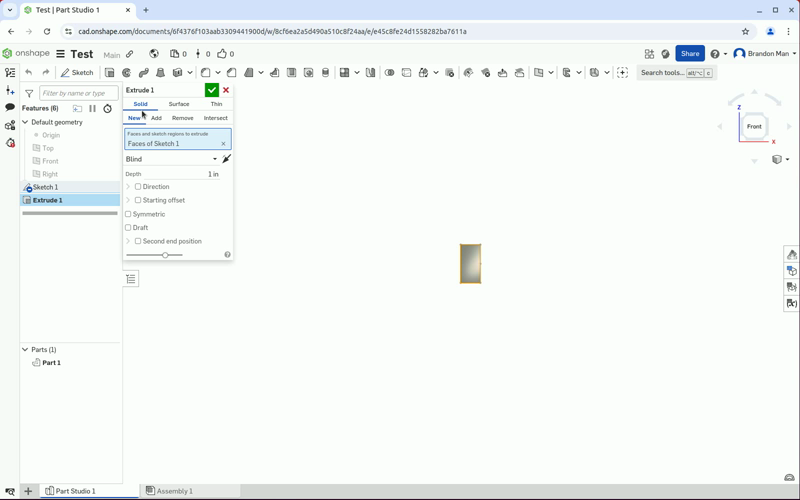
mouse_move(137, 120)
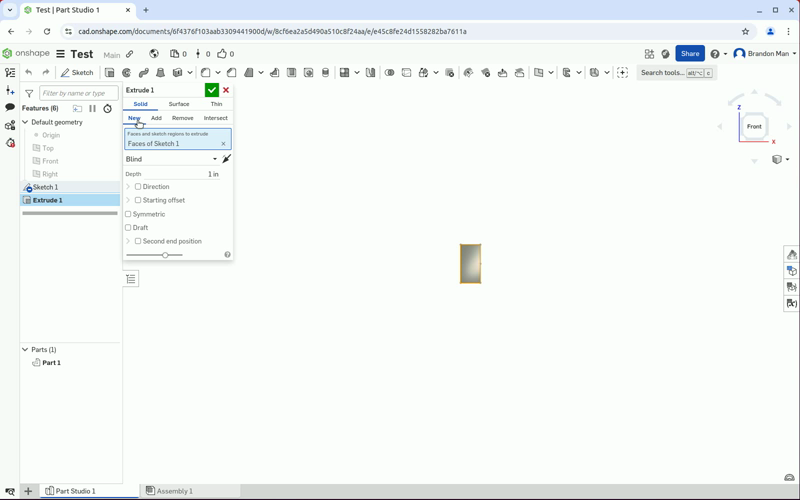
click(137, 120)
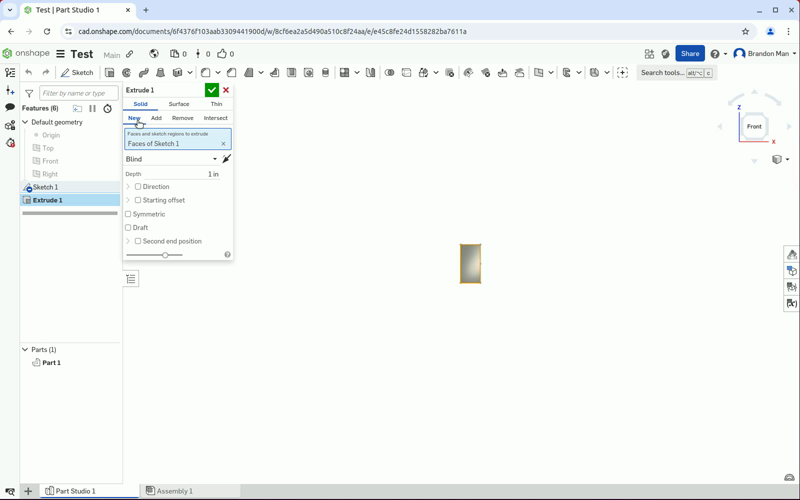
key(tab, 4)
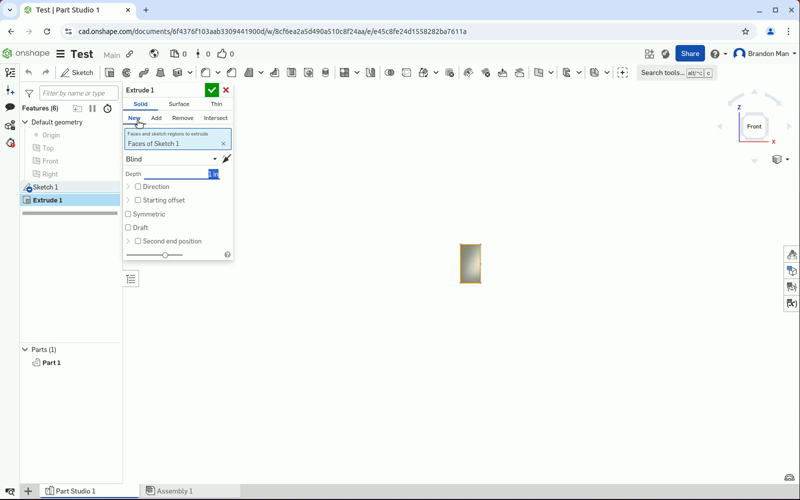
text(-11.554)
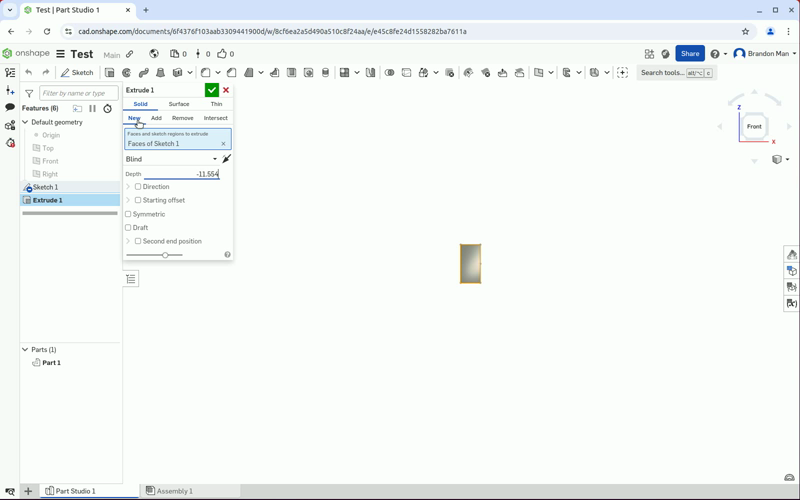
key(enter)
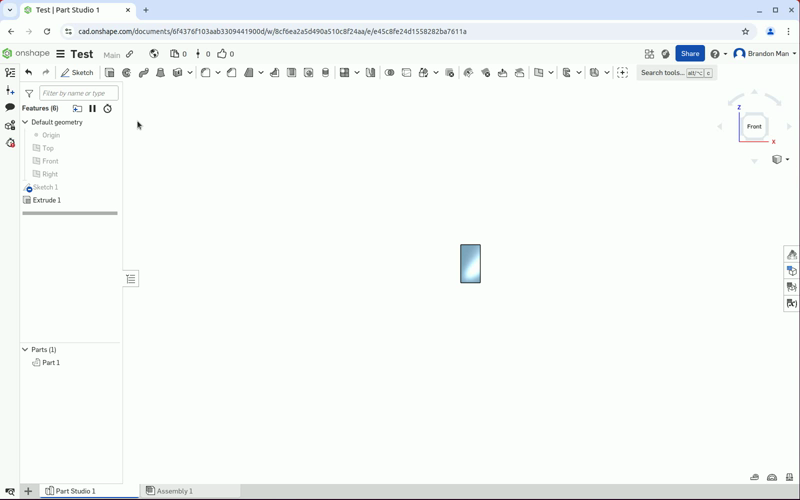
key(shift+h)
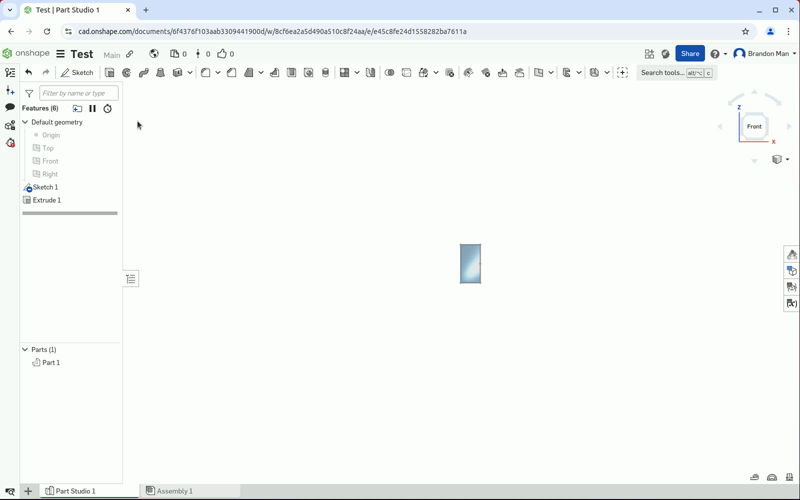
key(shift+h)
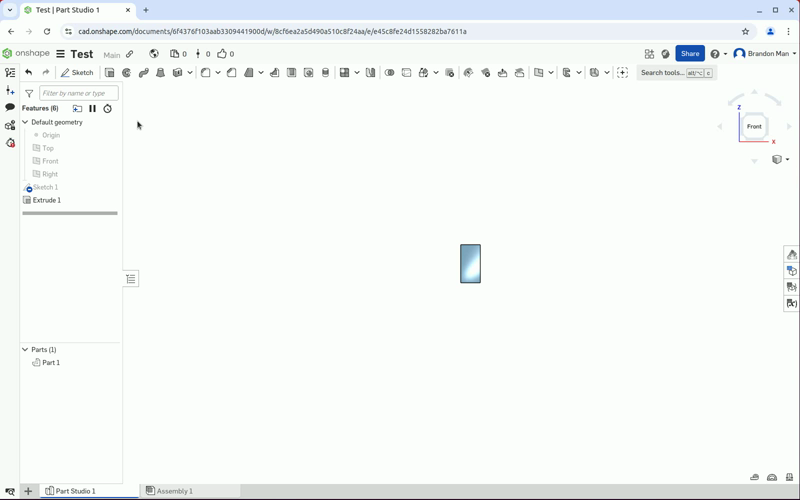
mouse_move(73, 189)
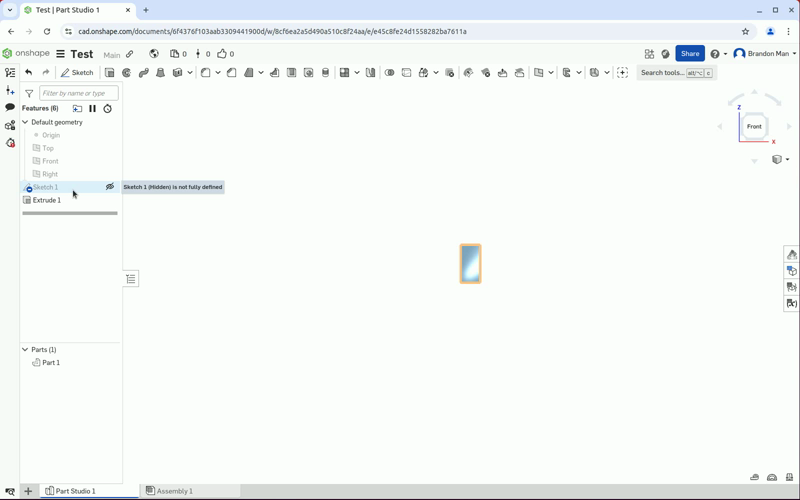
click(73, 189)
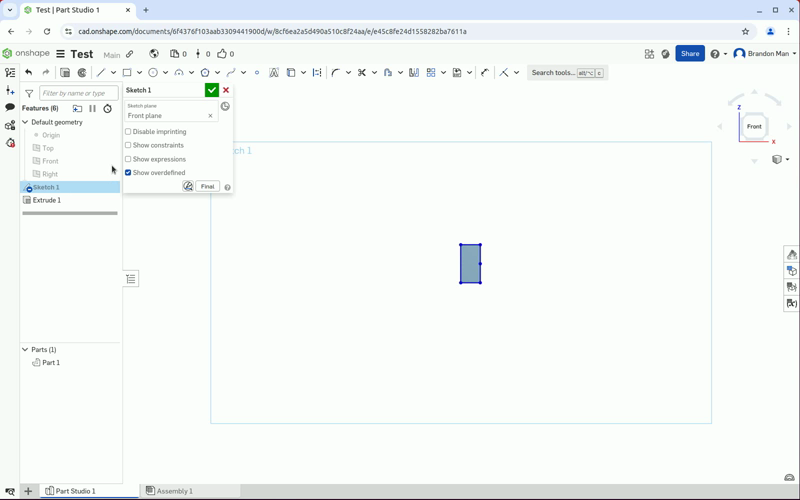
mouse_move(229, 92)
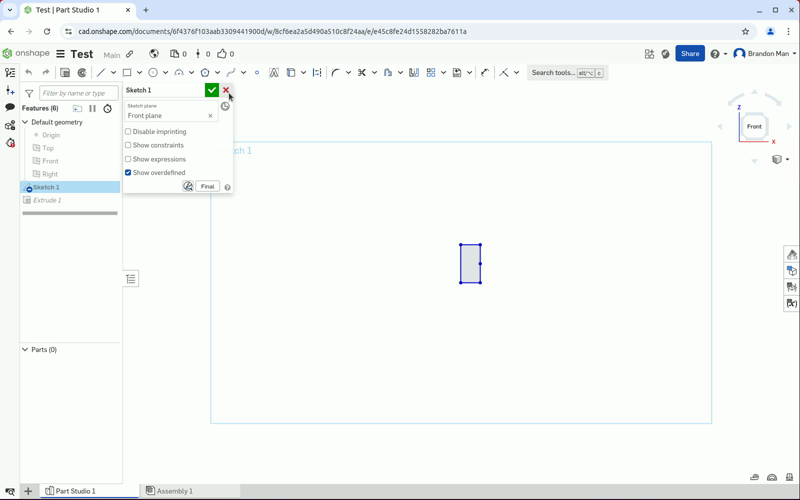
click(229, 92)
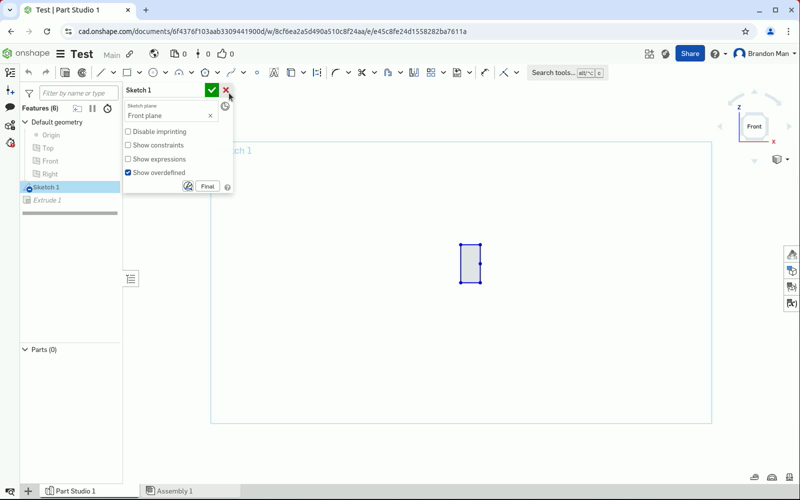
key(shift+s)
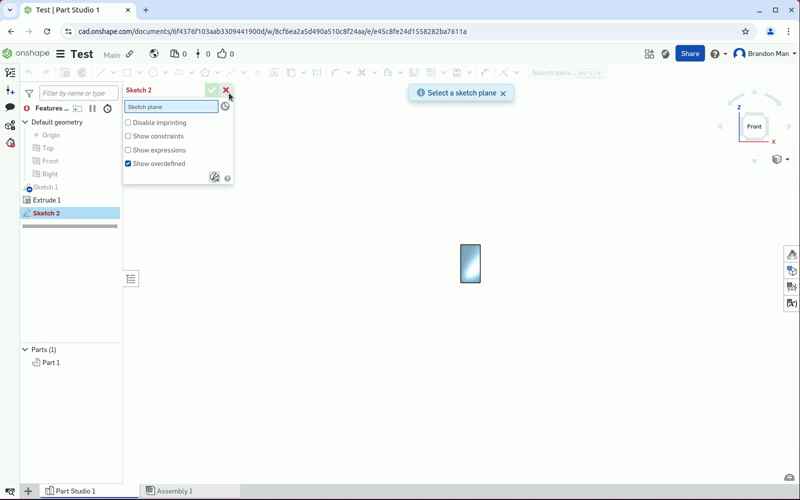
mouse_move(73, 163)
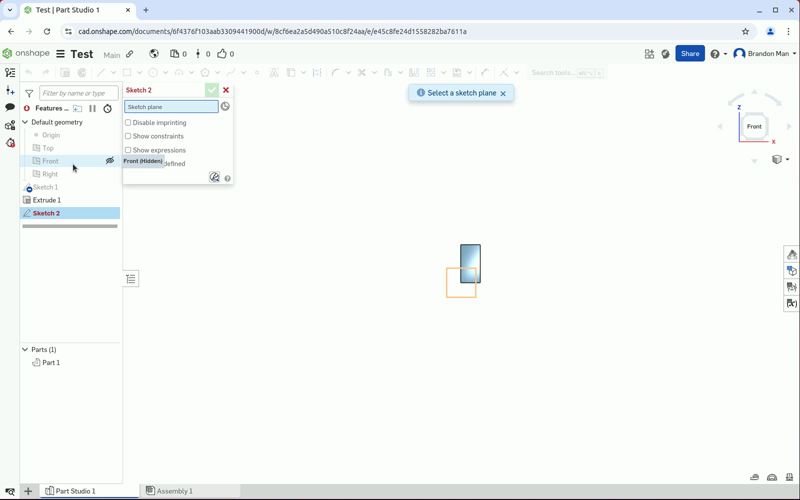
click(73, 163)
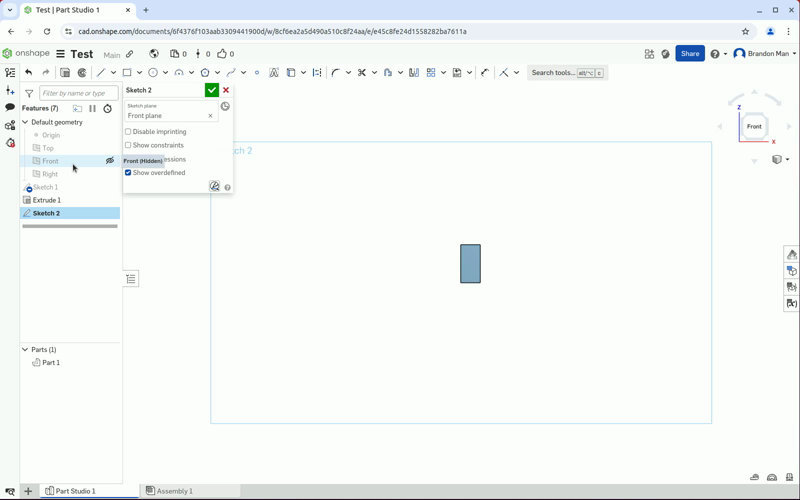
mouse_move(73, 352)
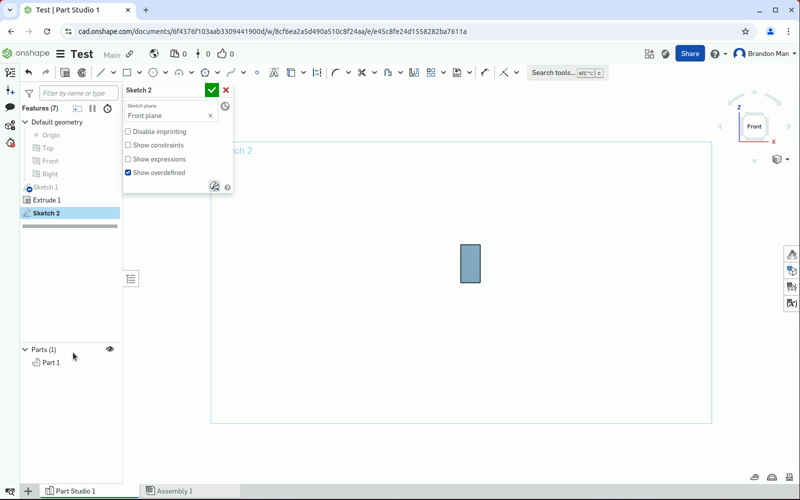
key(y)
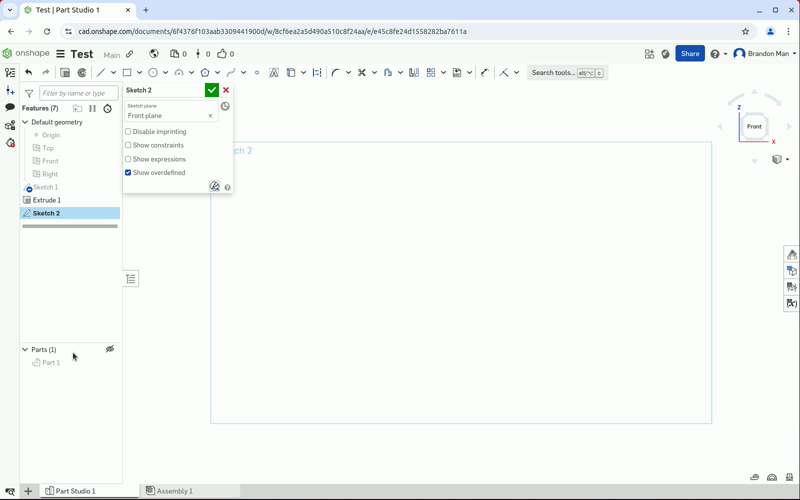
key(l)
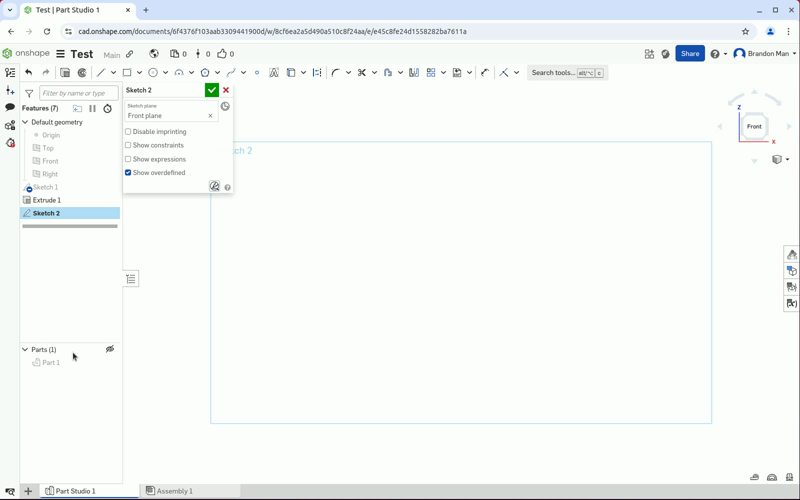
key_down(shift)
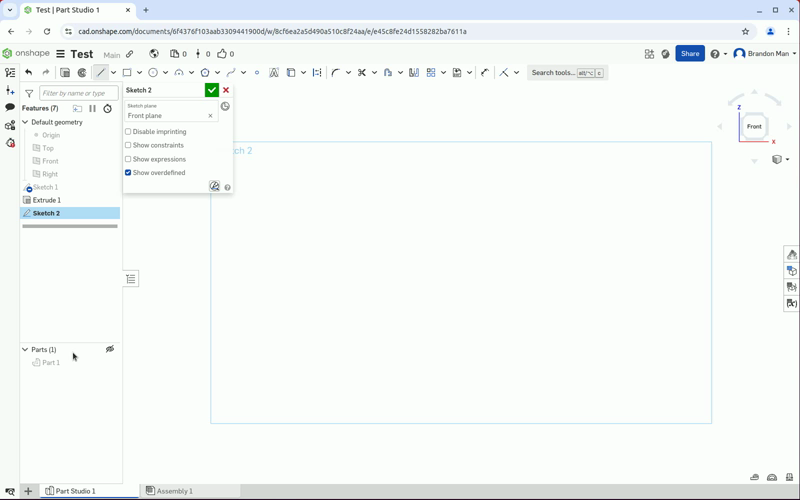
mouse_move(479, 264)
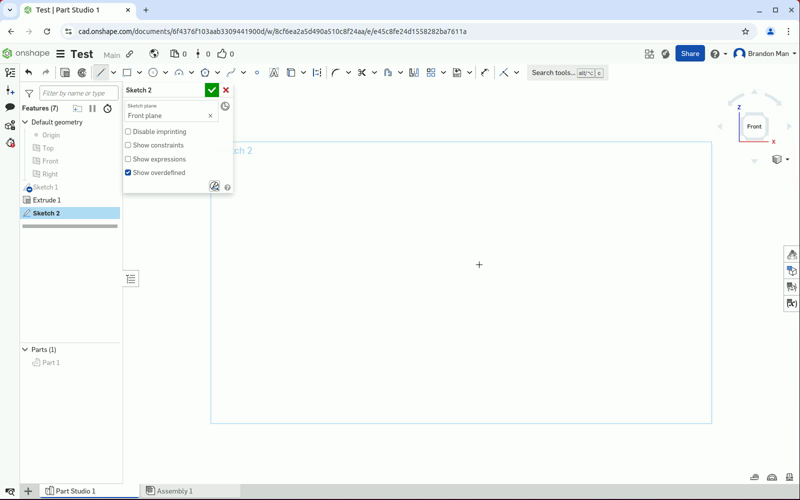
click(479, 264)
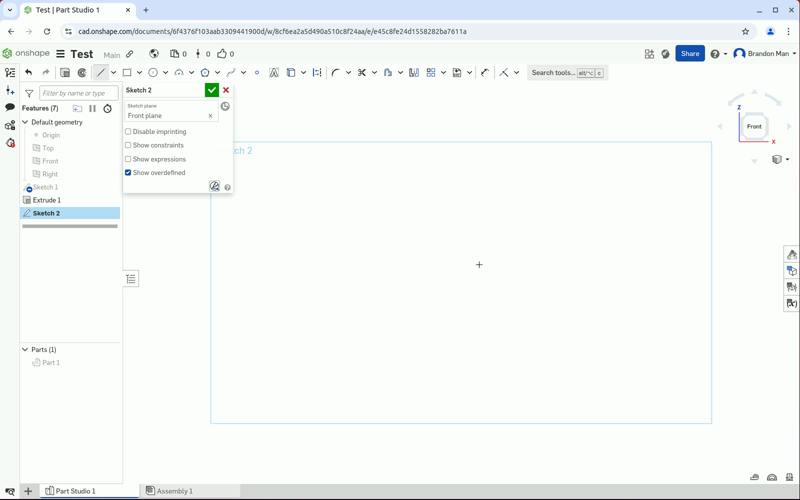
key_up(shift)
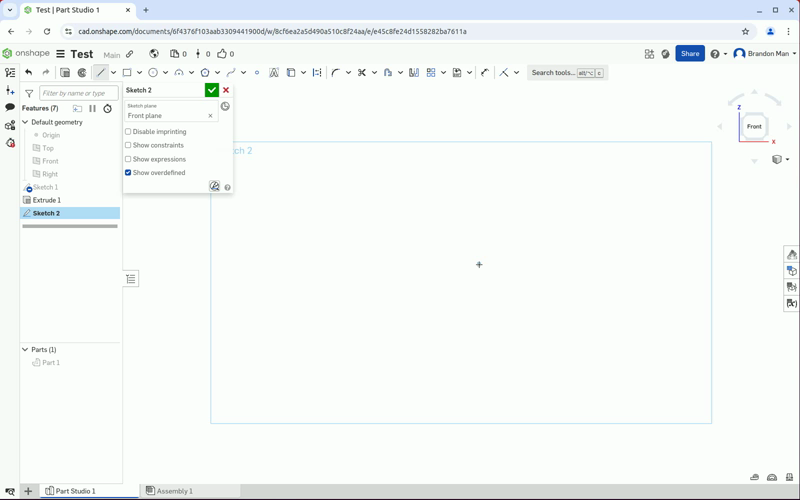
key_down(shift)
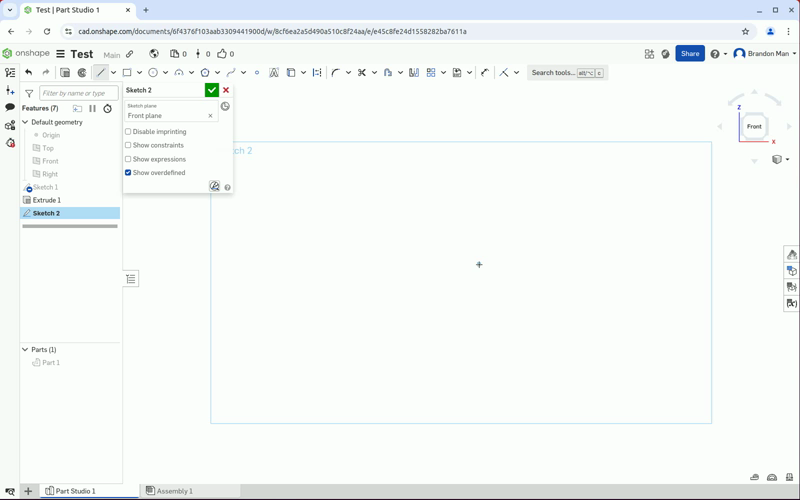
mouse_move(509, 264)
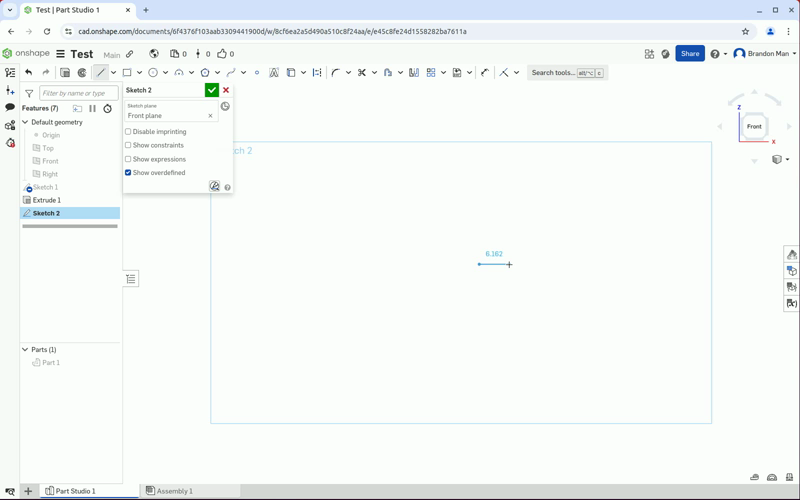
mouse_move(517, 264)
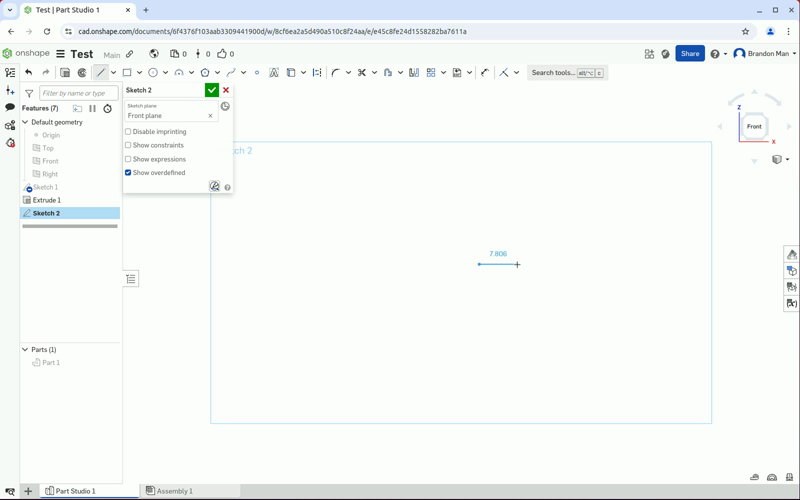
click(517, 264)
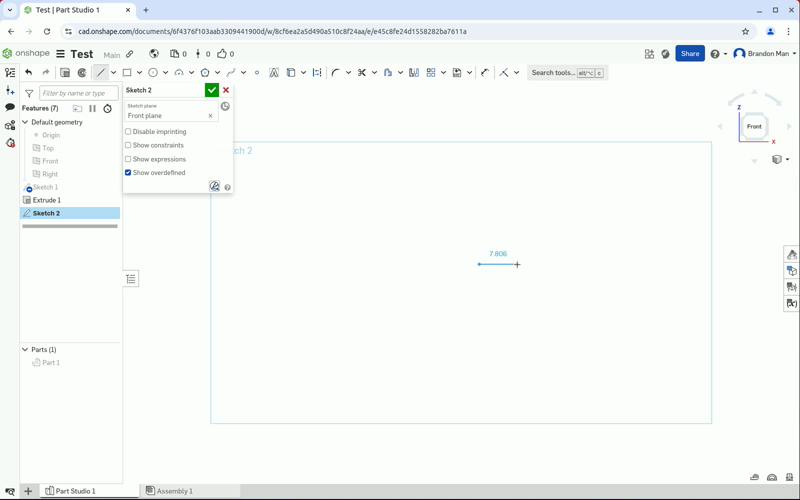
key_up(shift)
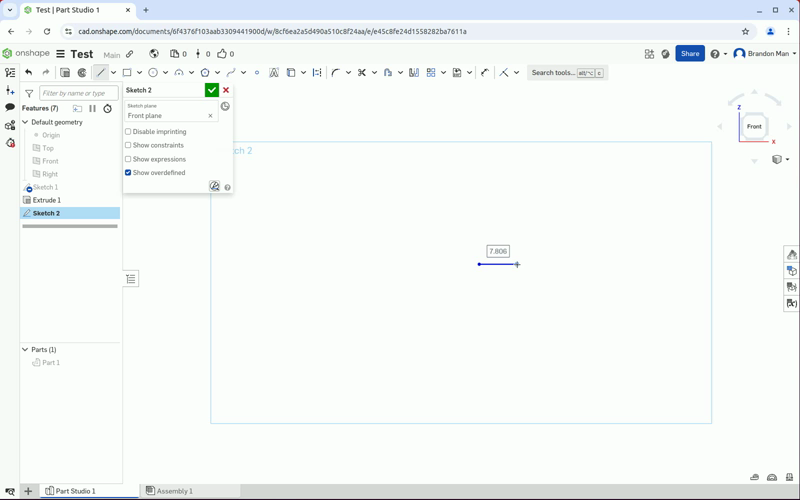
key_down(shift)
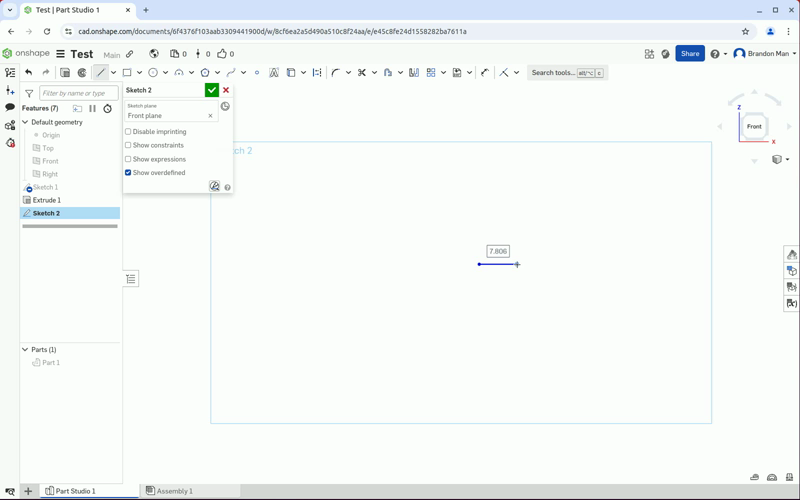
mouse_move(547, 264)
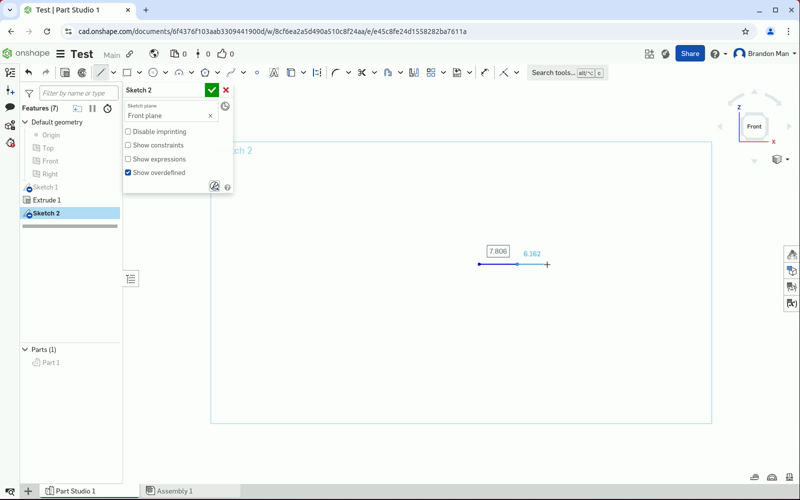
mouse_move(517, 282)
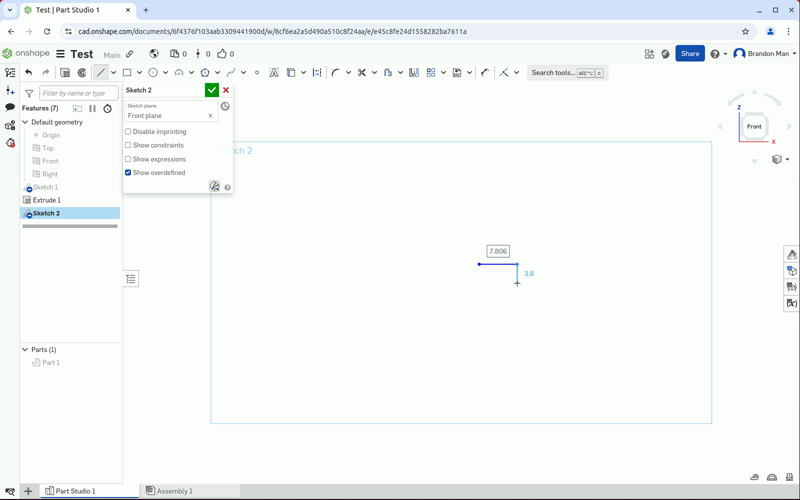
click(517, 282)
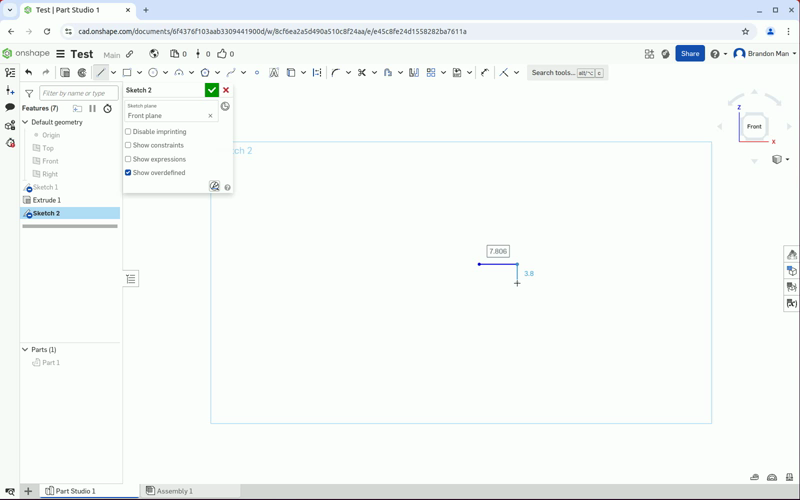
key_up(shift)
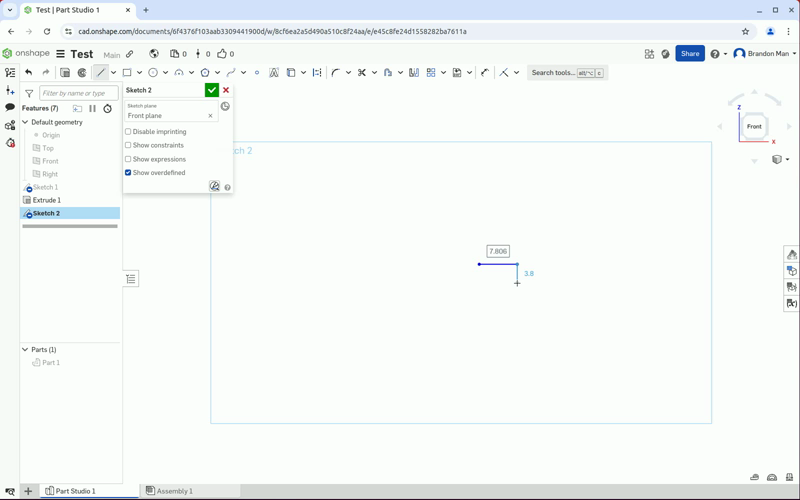
key_down(shift)
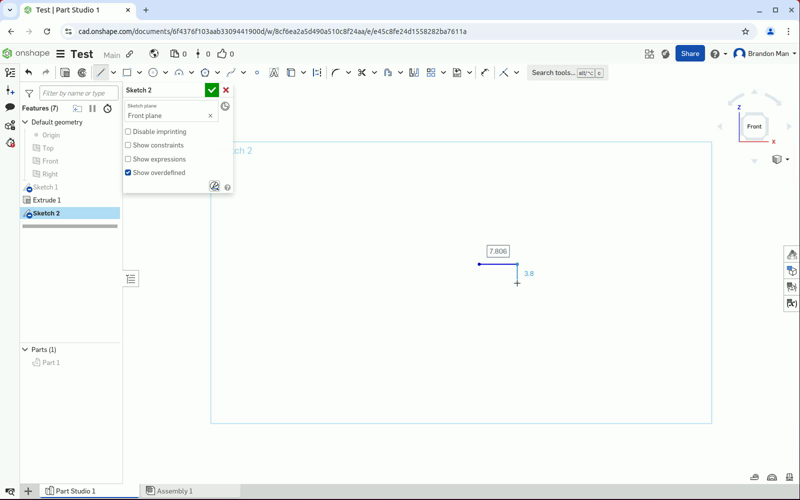
mouse_move(547, 282)
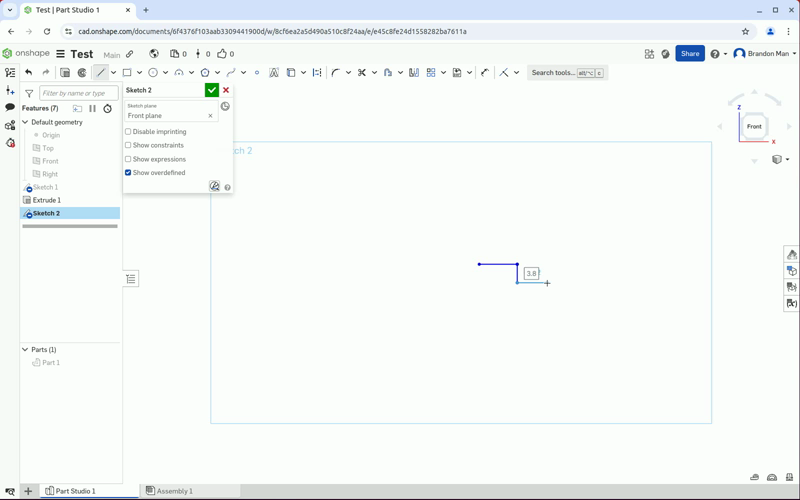
mouse_move(573, 282)
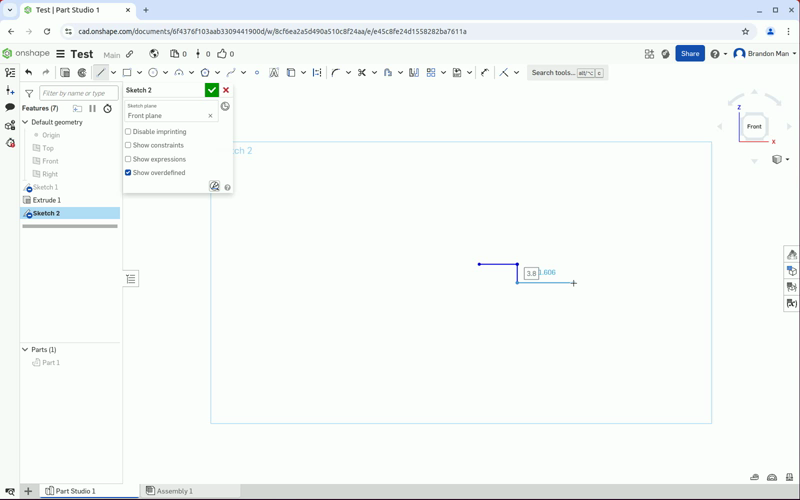
click(573, 282)
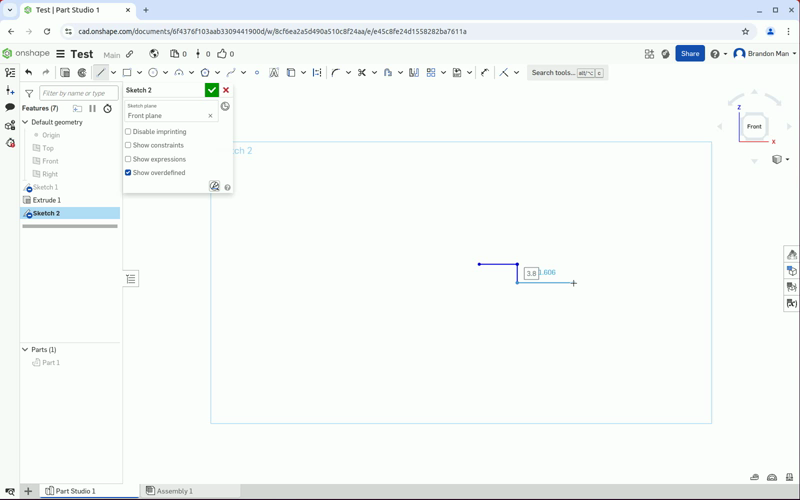
key_up(shift)
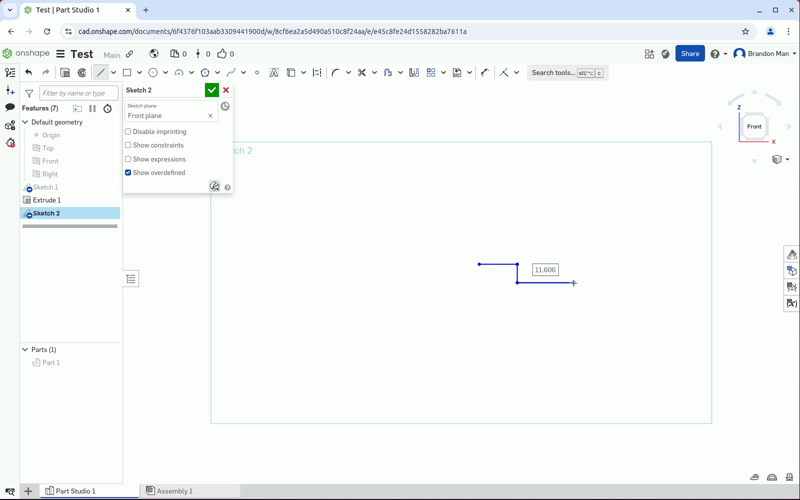
key_down(shift)
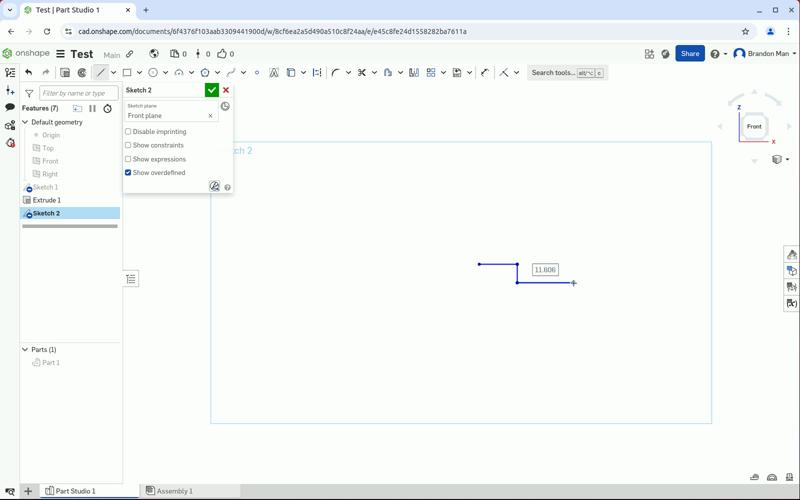
mouse_move(589, 282)
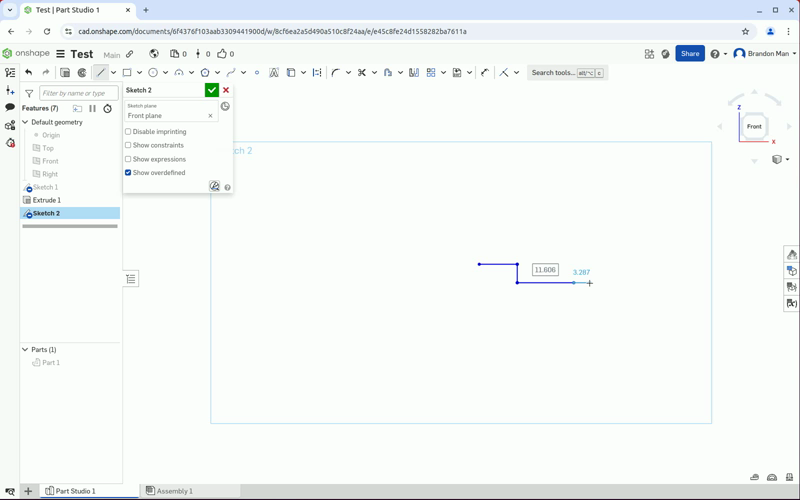
mouse_move(573, 245)
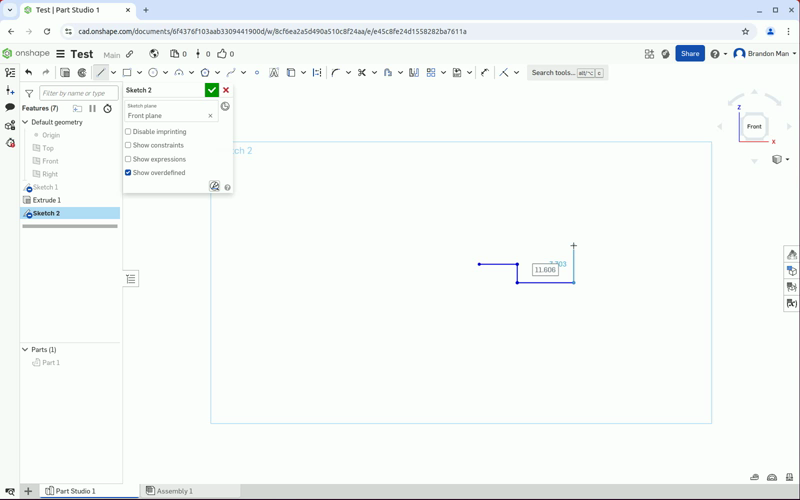
click(573, 245)
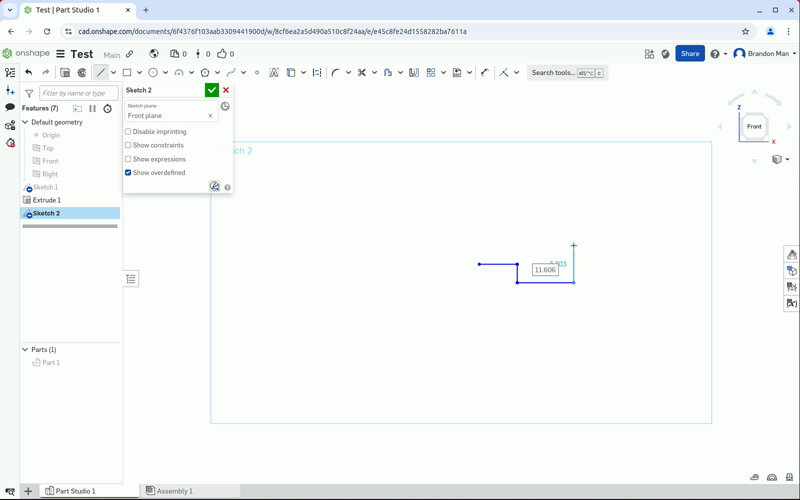
key_up(shift)
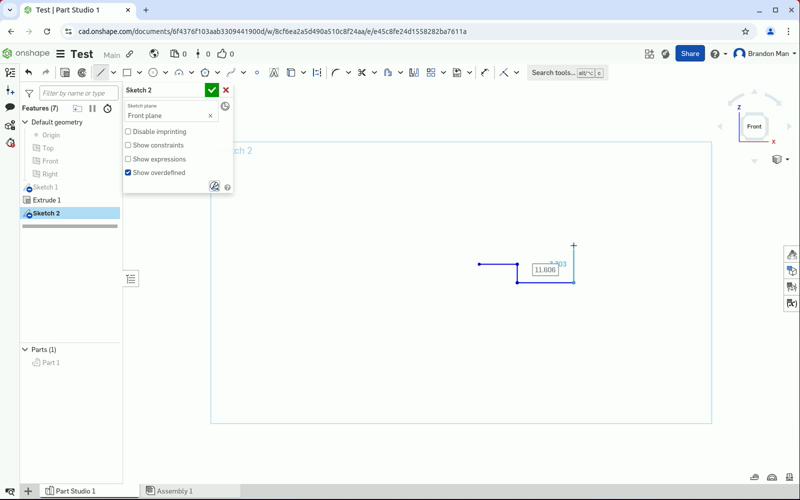
key_down(shift)
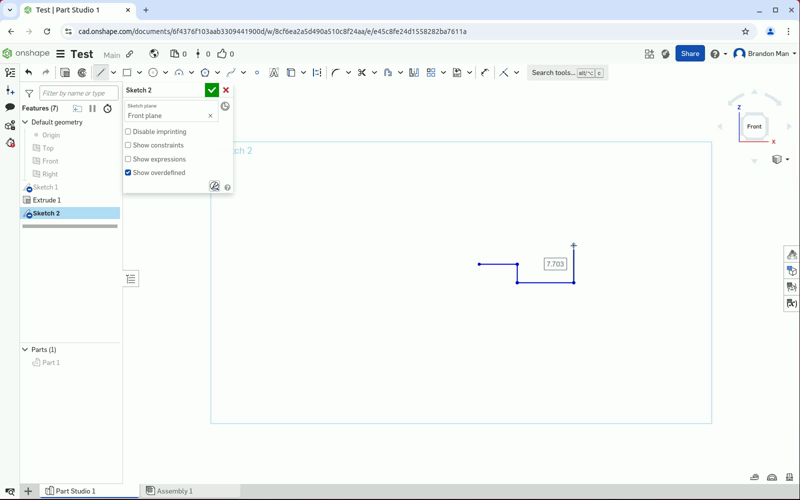
mouse_move(479, 245)
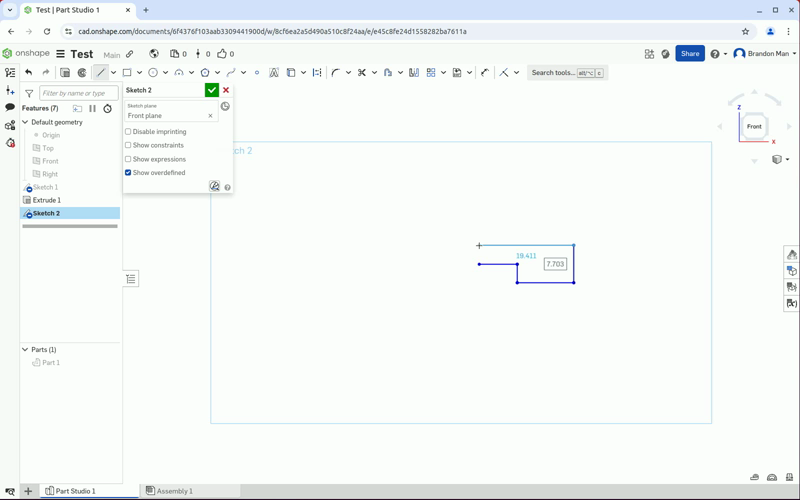
click(479, 245)
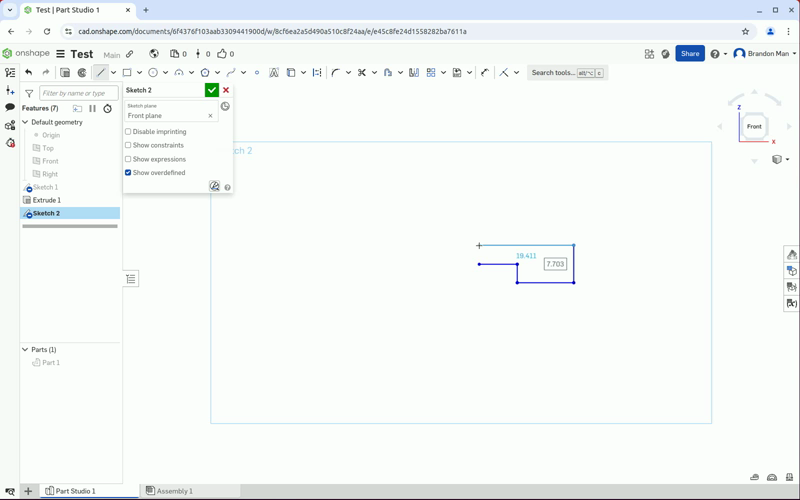
key_up(shift)
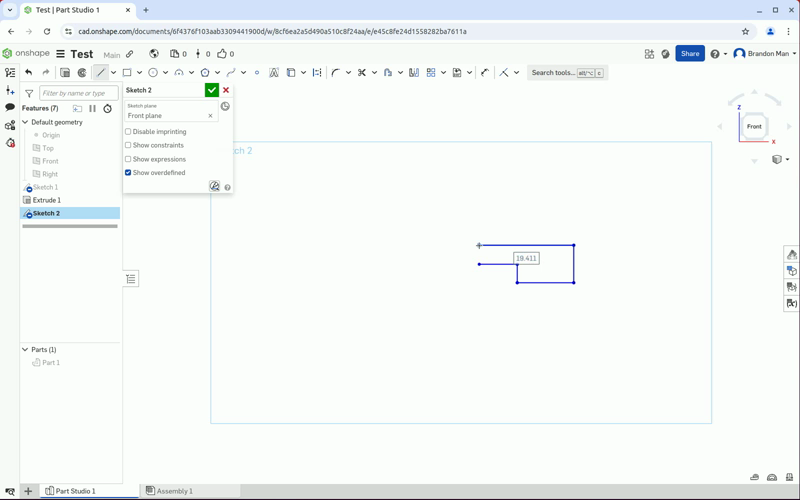
mouse_move(509, 245)
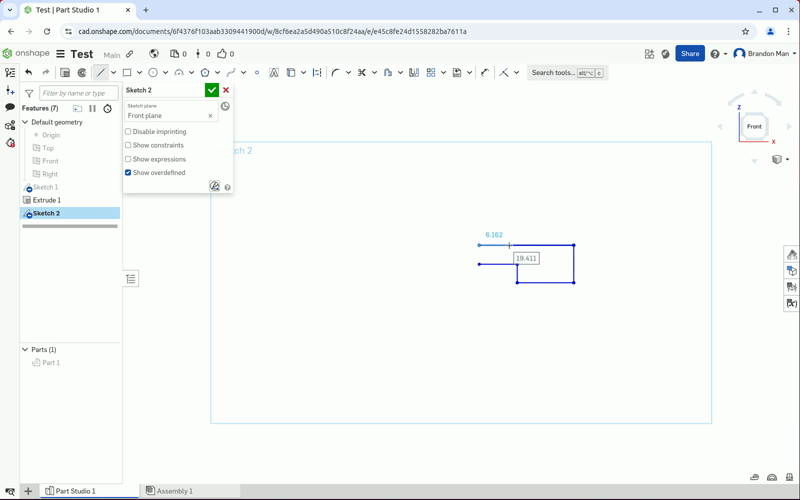
key_down(shift)
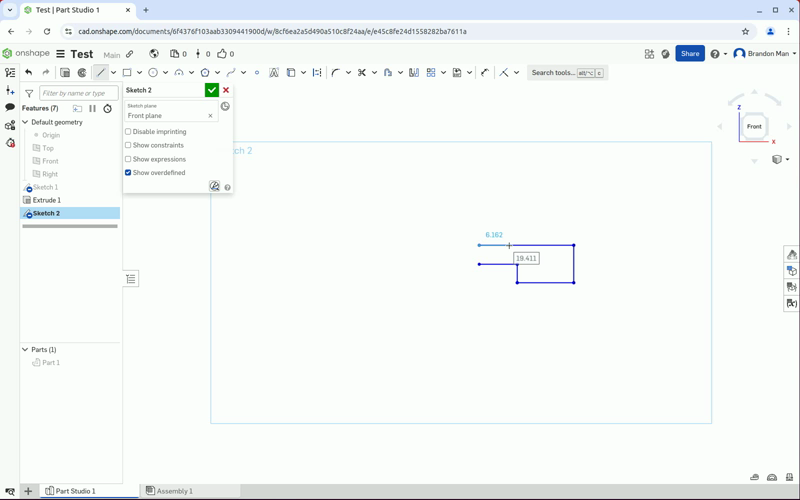
mouse_move(479, 264)
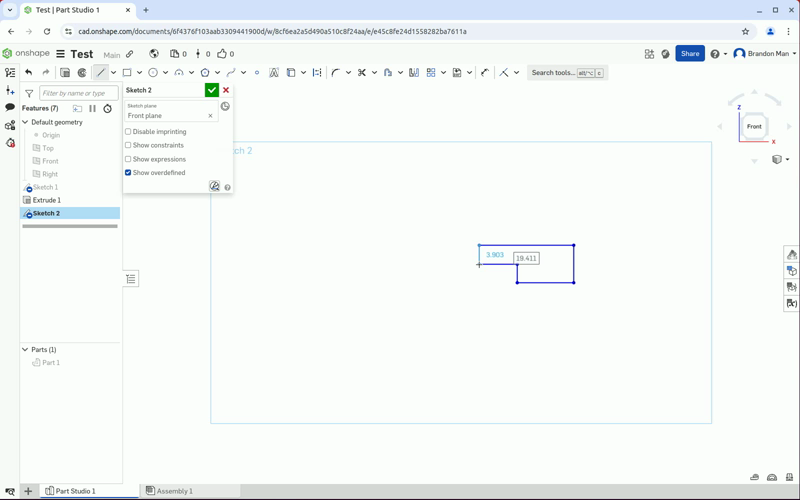
key_up(shift)
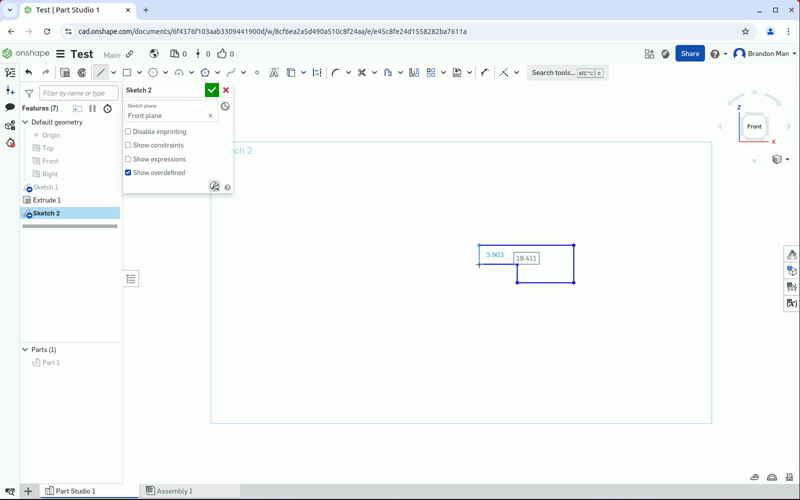
click(479, 264)
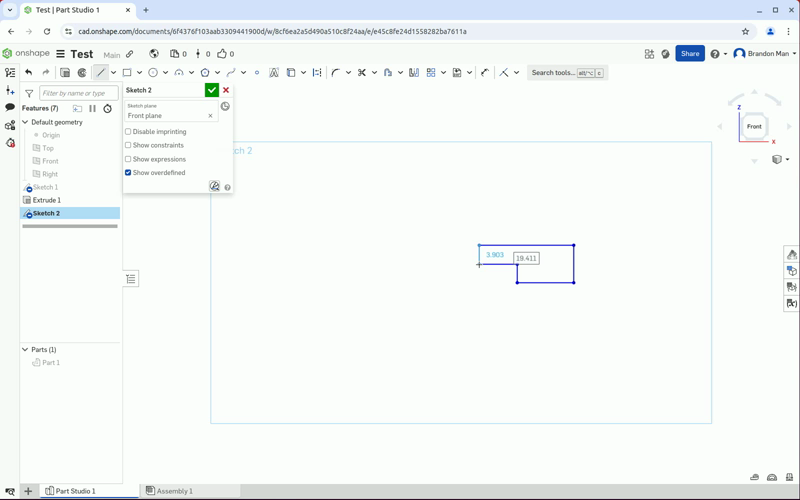
key(esc)
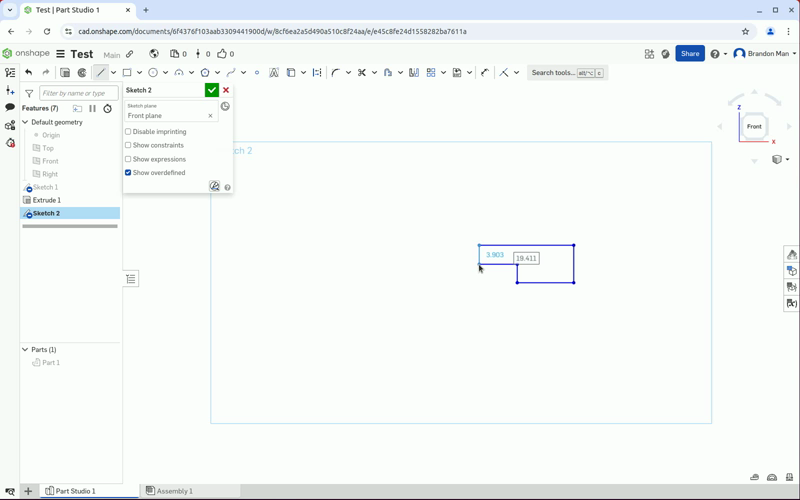
mouse_move(497, 258)
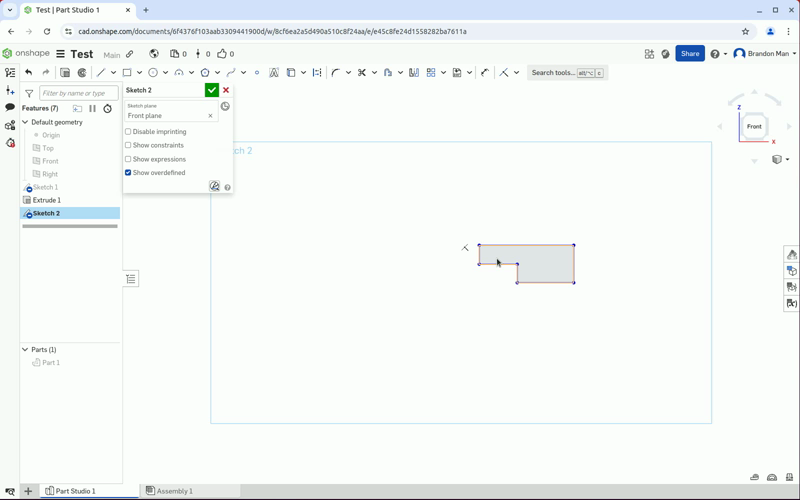
click(497, 258)
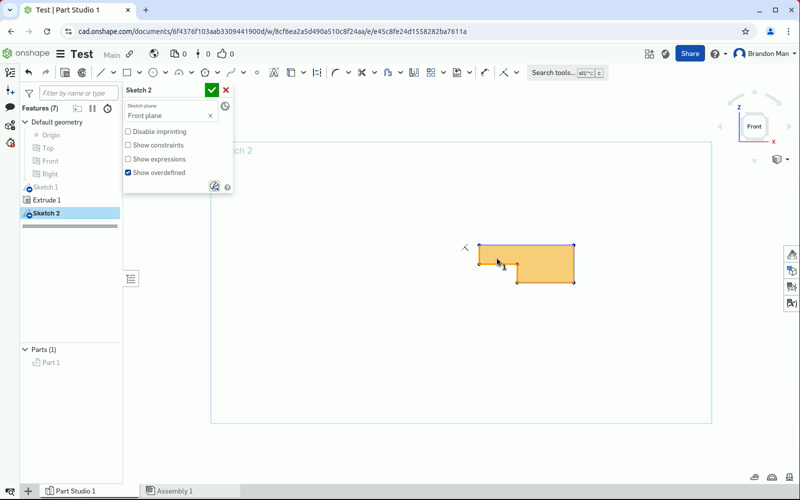
mouse_move(73, 352)
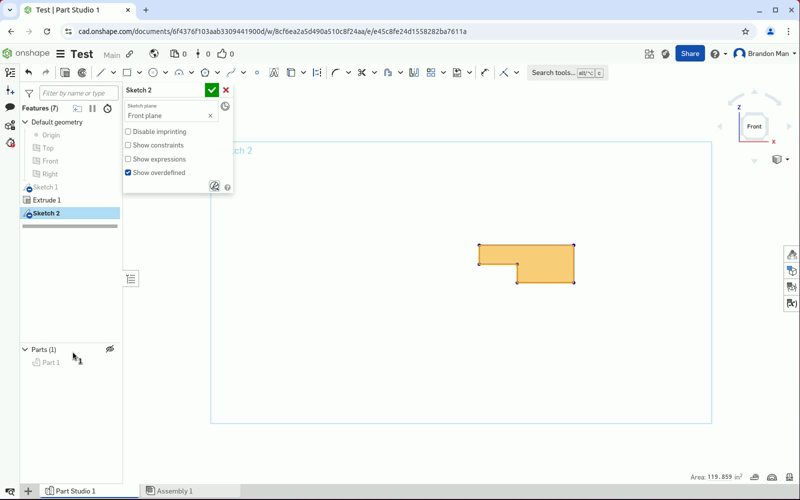
key(shift+y)
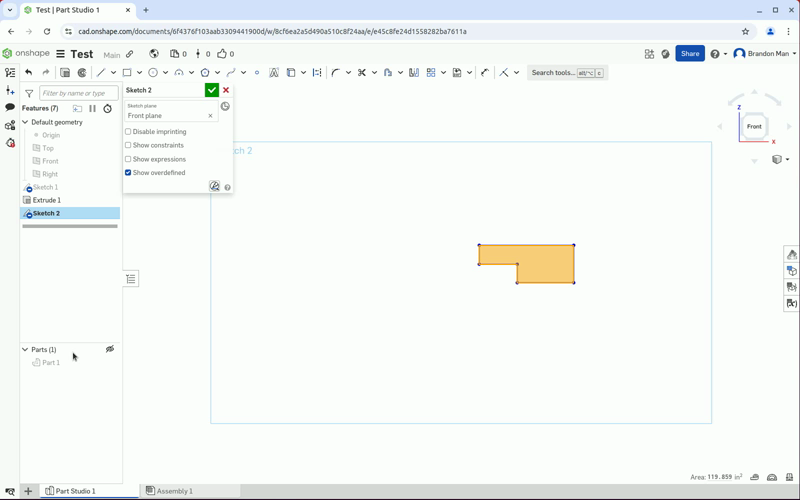
key(shift+e)
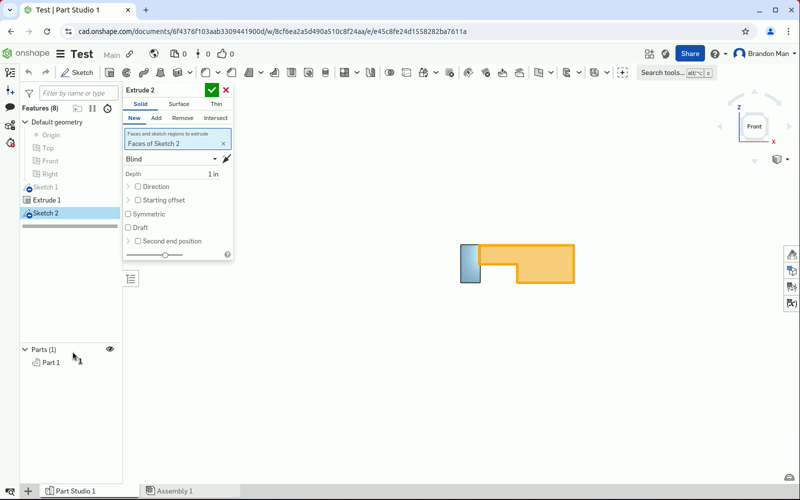
mouse_move(143, 106)
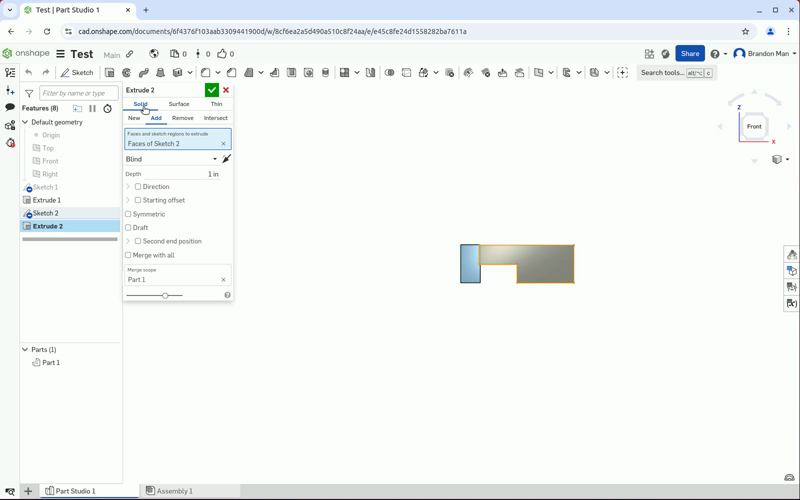
click(143, 106)
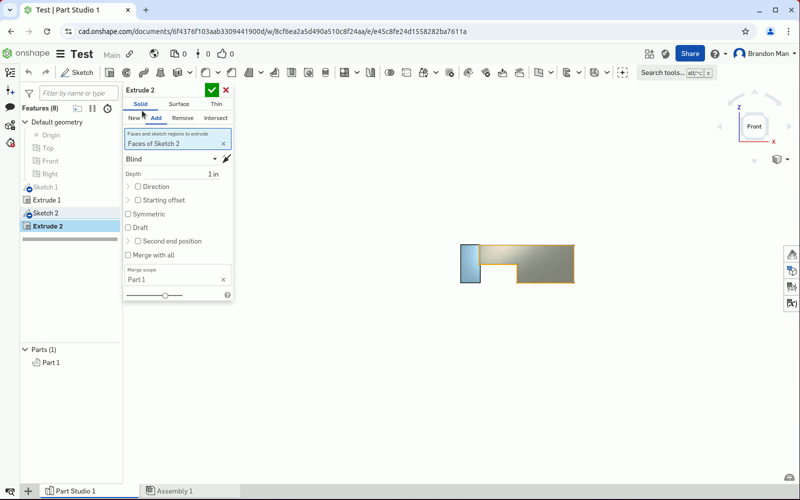
mouse_move(137, 120)
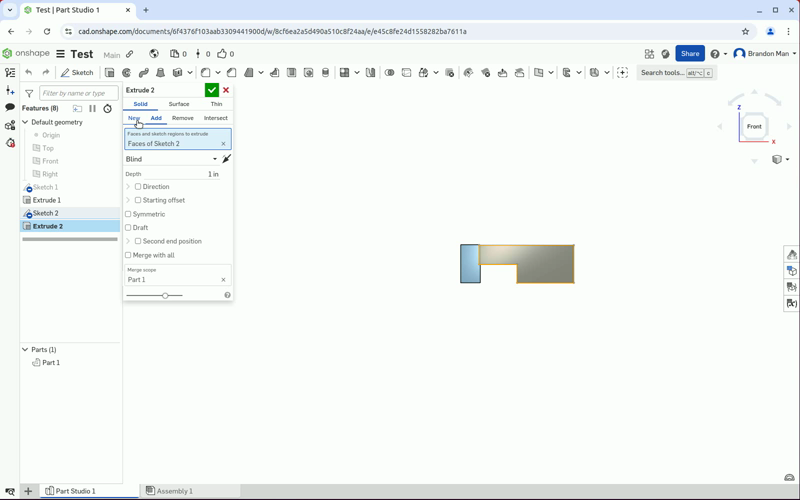
click(137, 120)
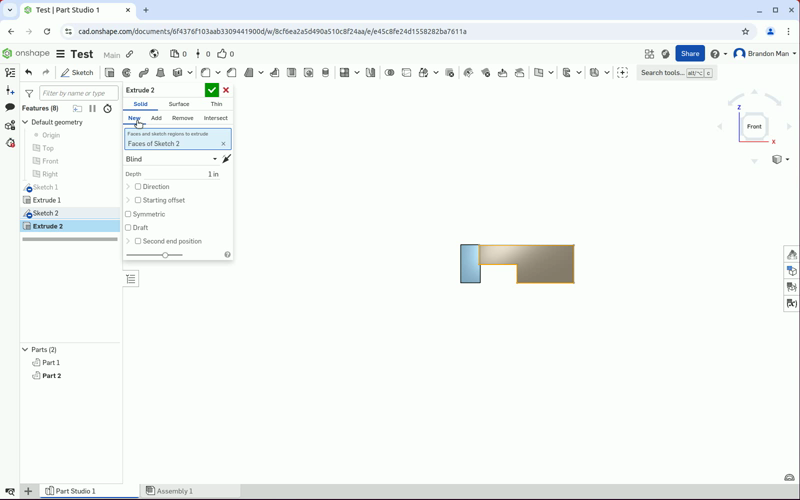
key(tab, 4)
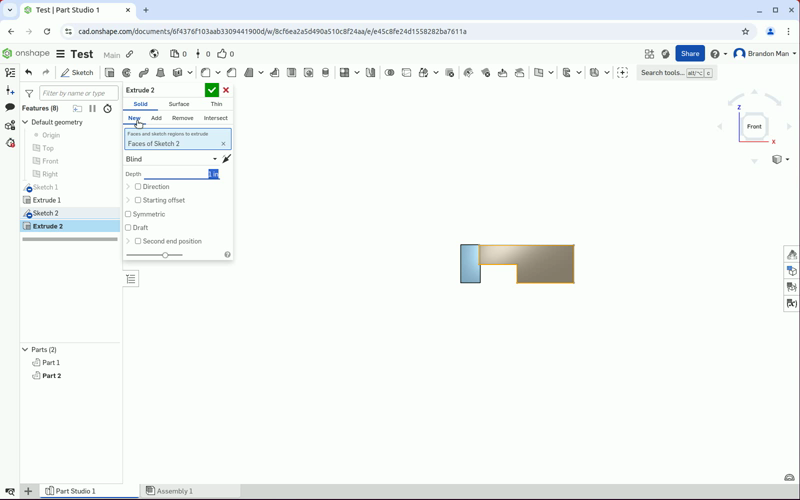
text(-11.554)
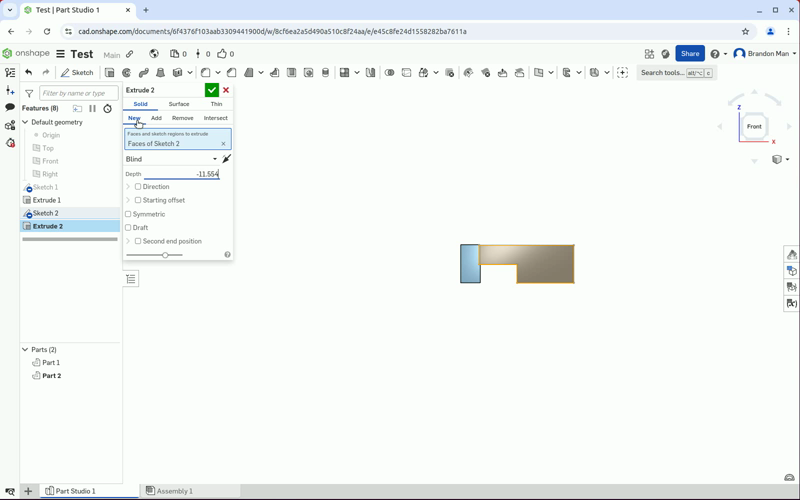
key(enter)
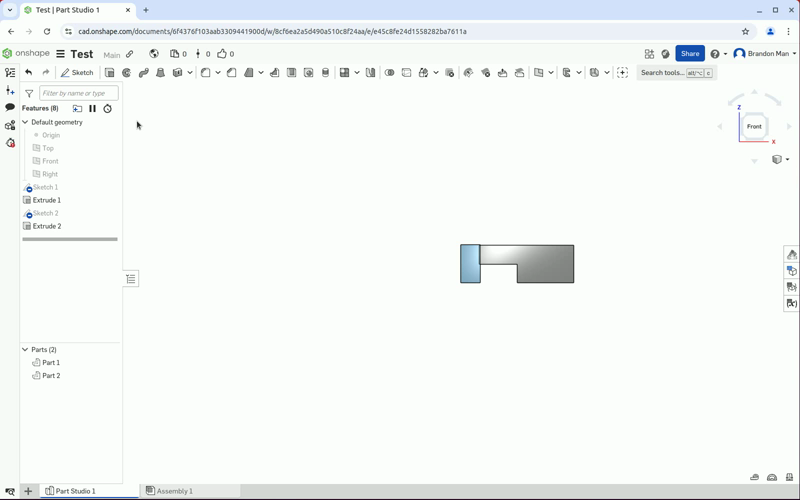
key(shift+h)
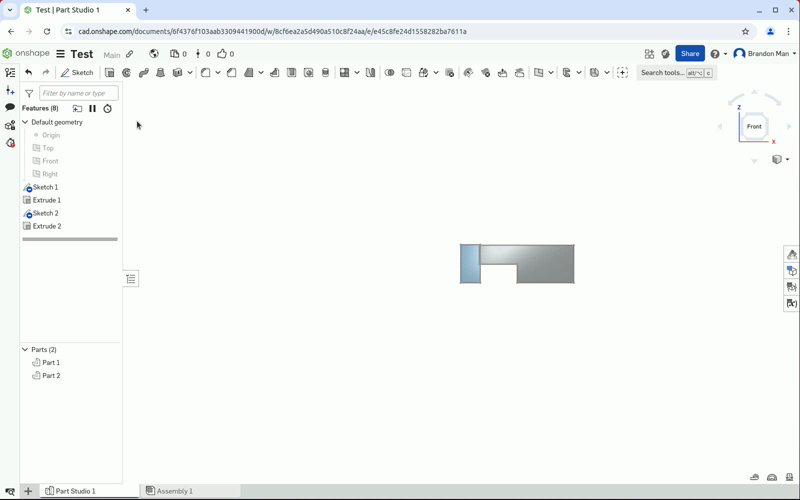
key(shift+h)
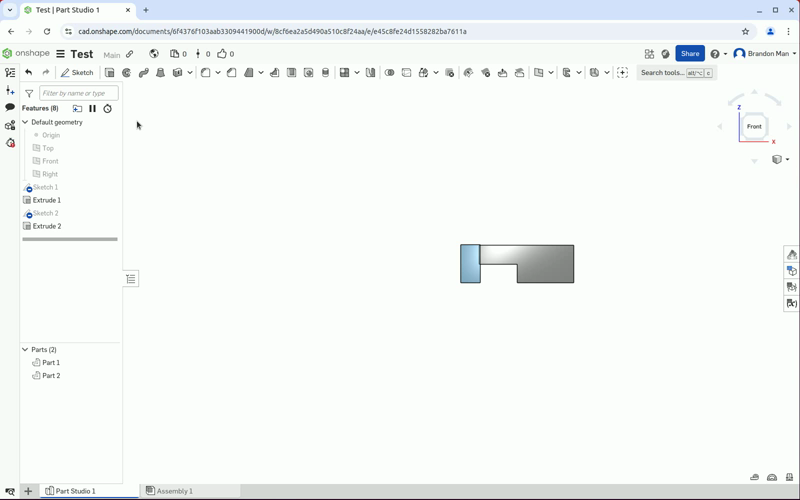
mouse_move(73, 189)
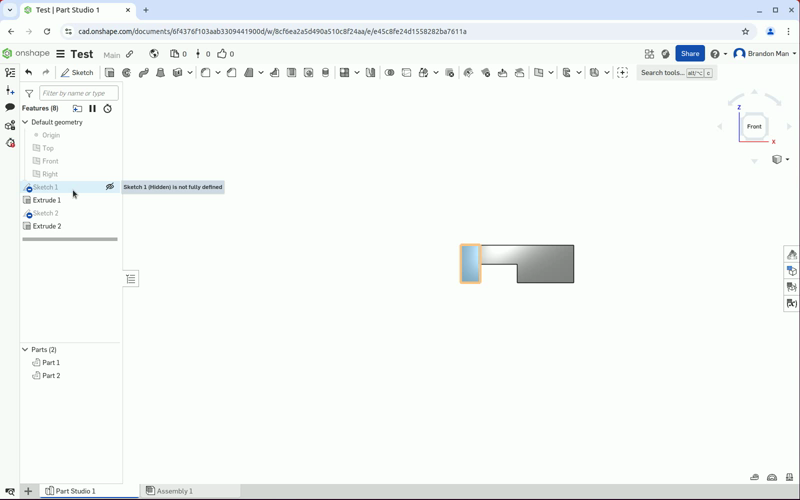
click(73, 189)
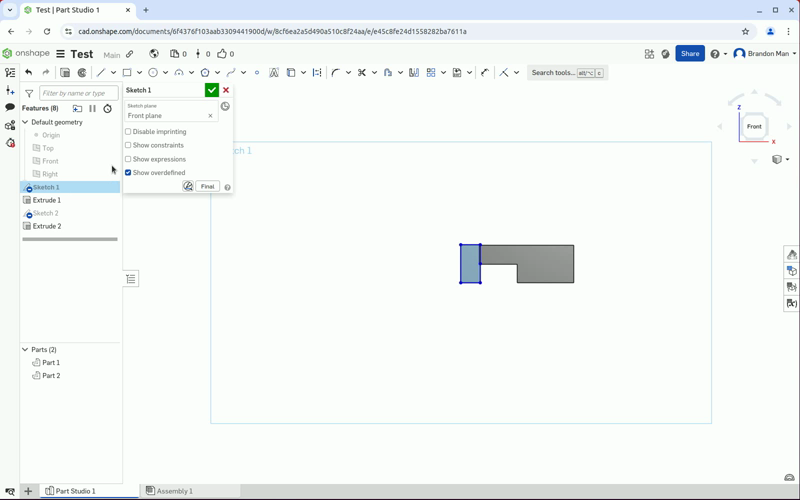
mouse_move(229, 92)
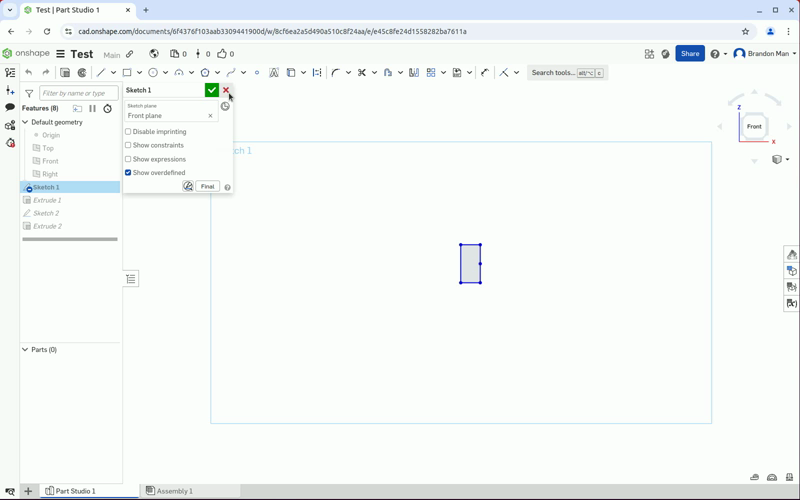
click(229, 92)
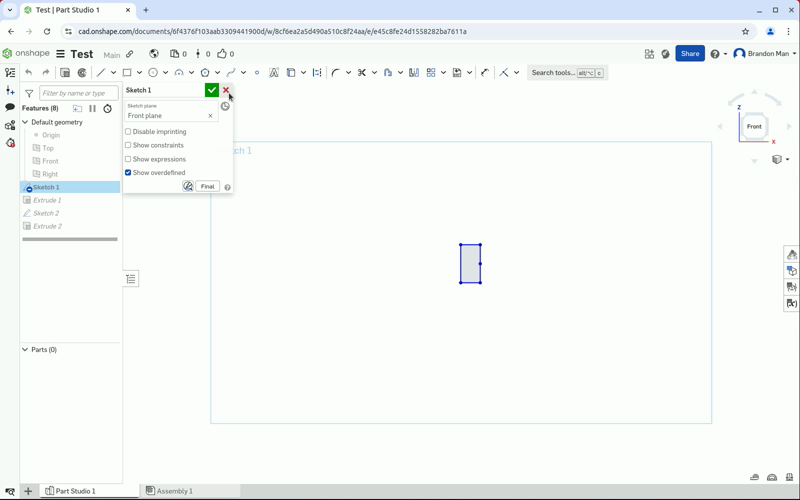
key(shift+s)
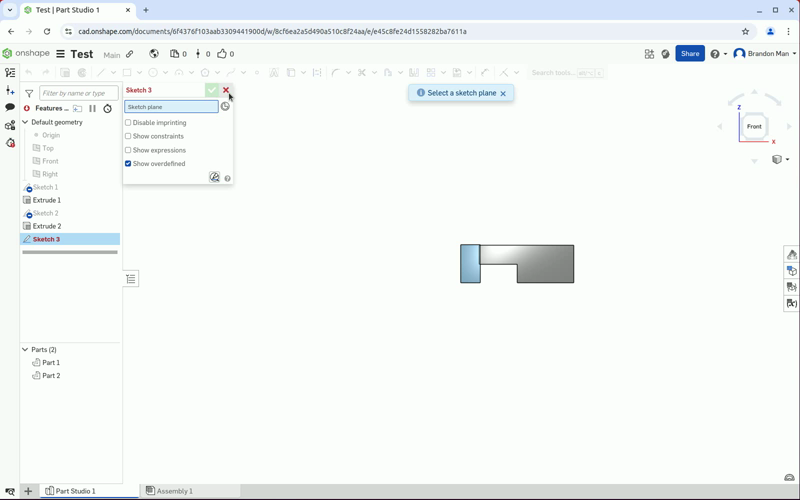
mouse_move(73, 163)
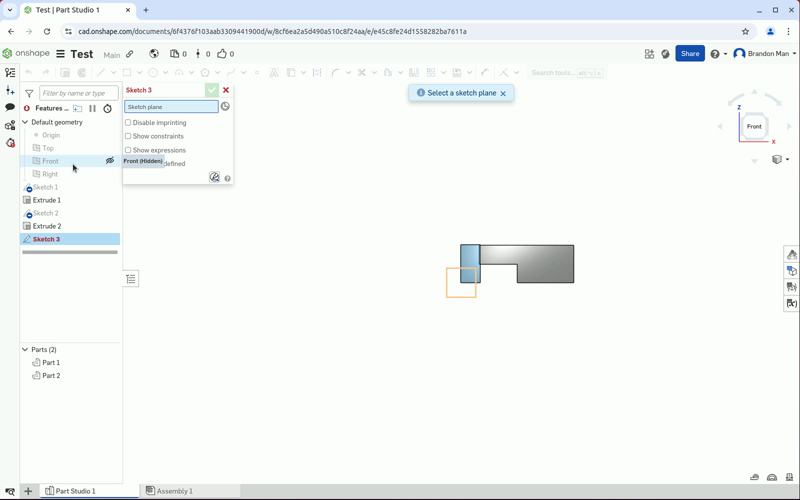
click(73, 163)
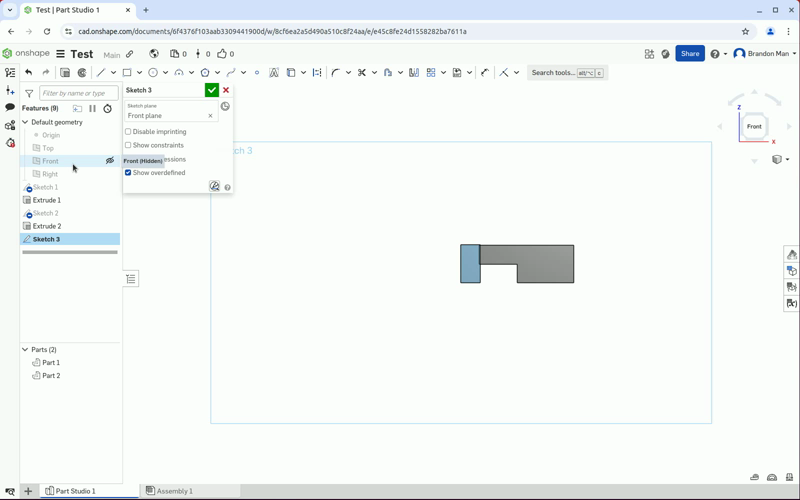
mouse_move(73, 352)
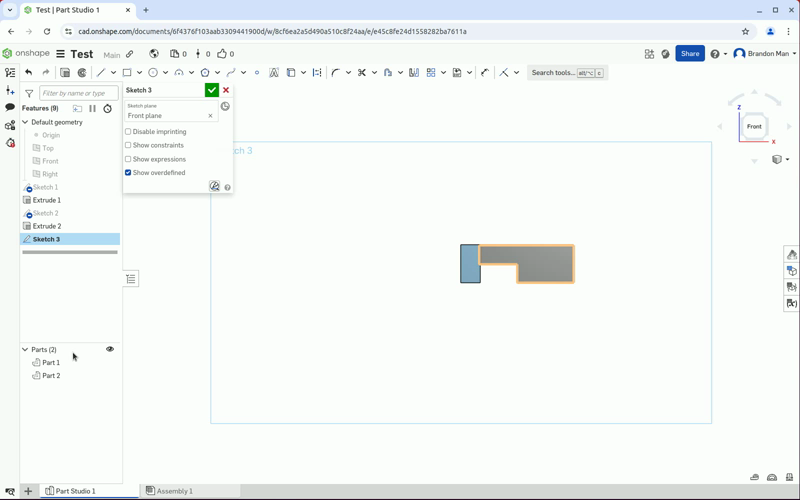
key(y)
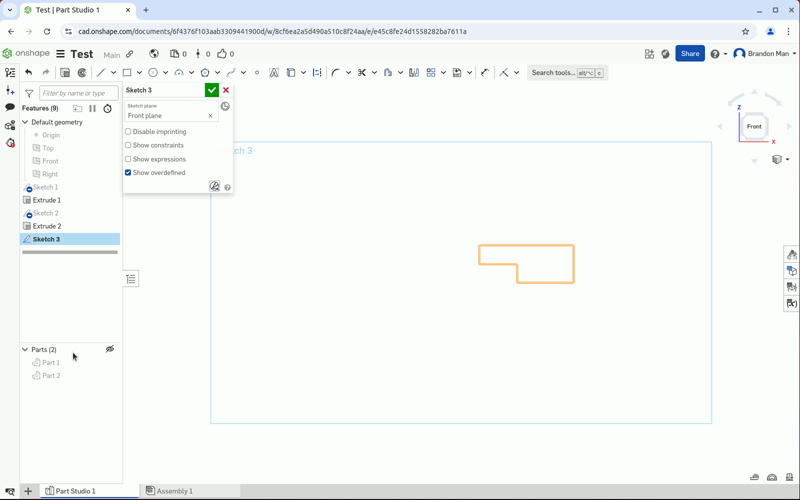
key(l)
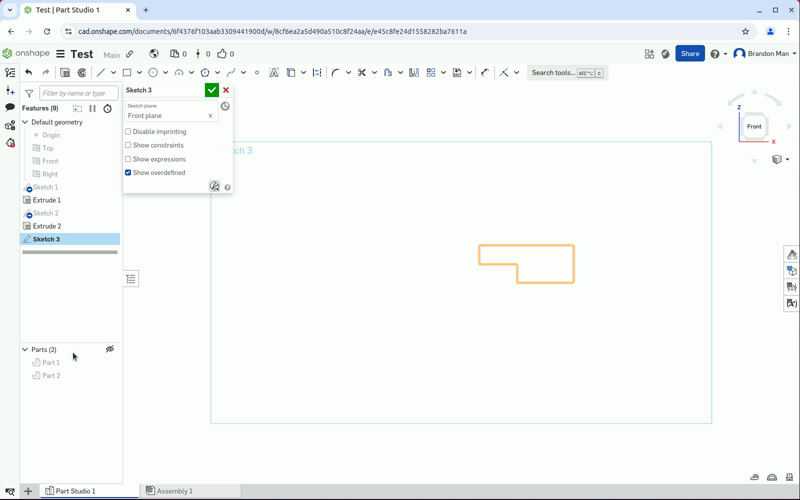
key_down(shift)
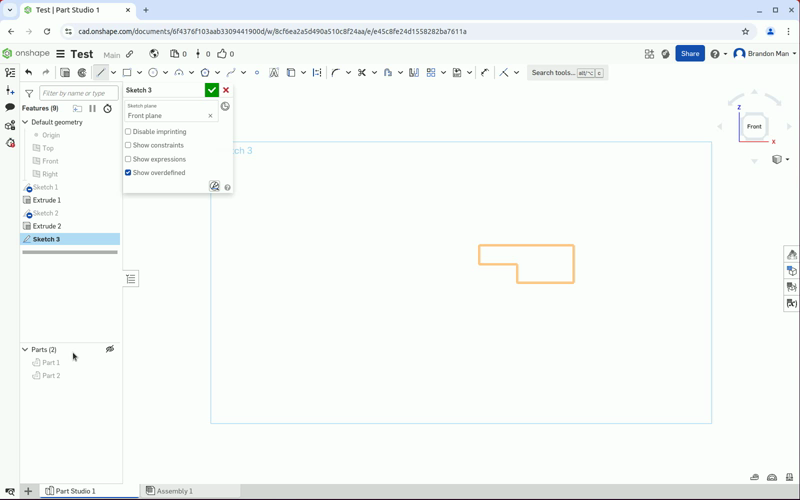
mouse_move(479, 282)
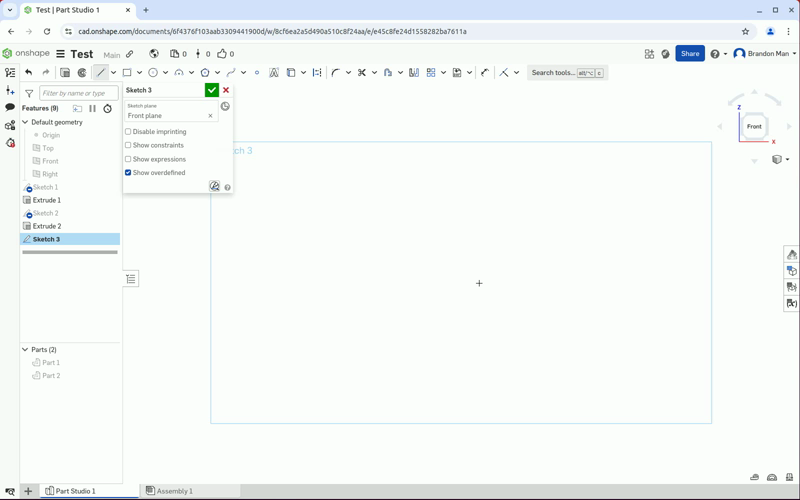
click(479, 282)
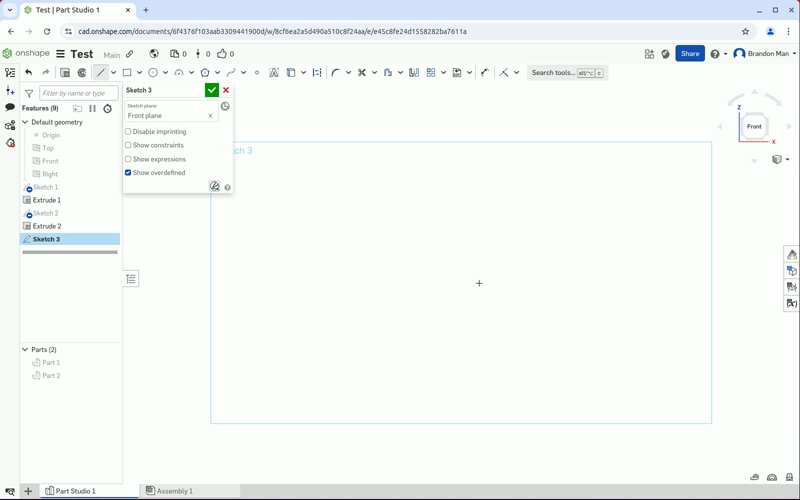
key_up(shift)
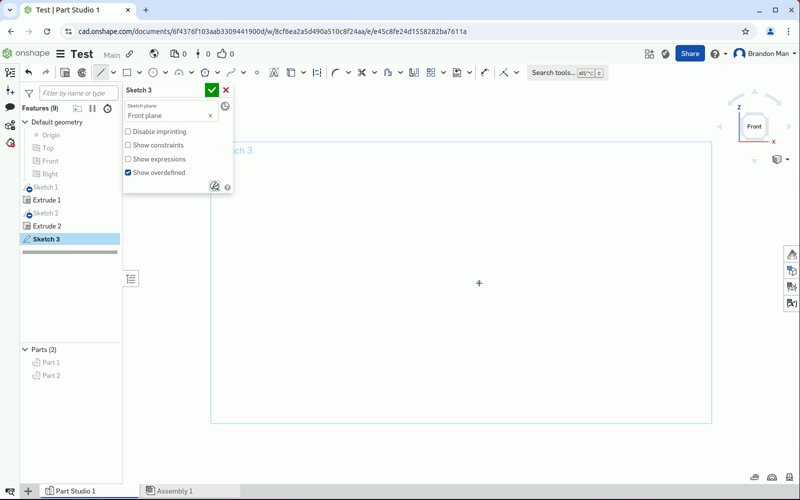
key_down(shift)
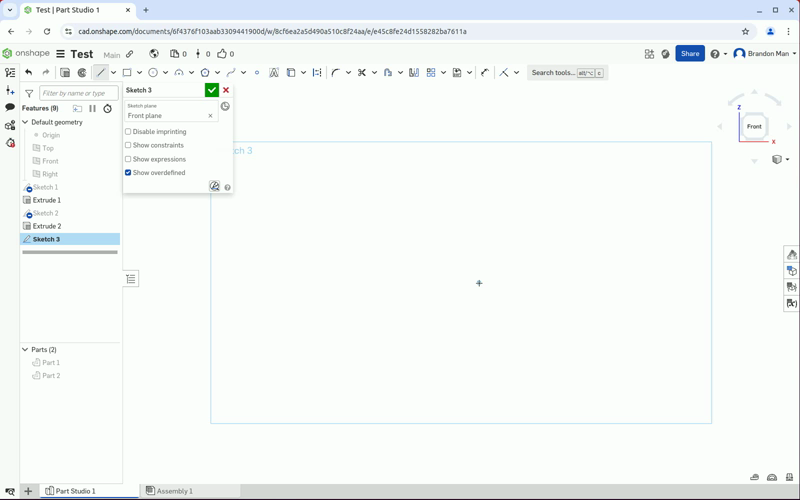
mouse_move(509, 282)
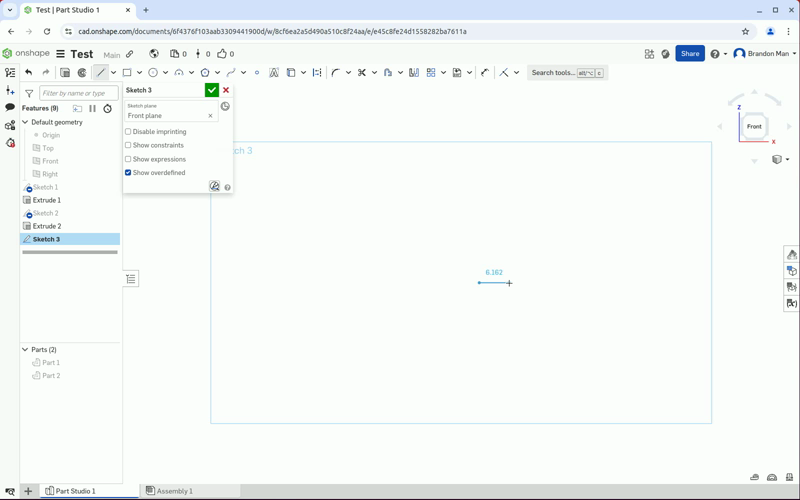
mouse_move(517, 282)
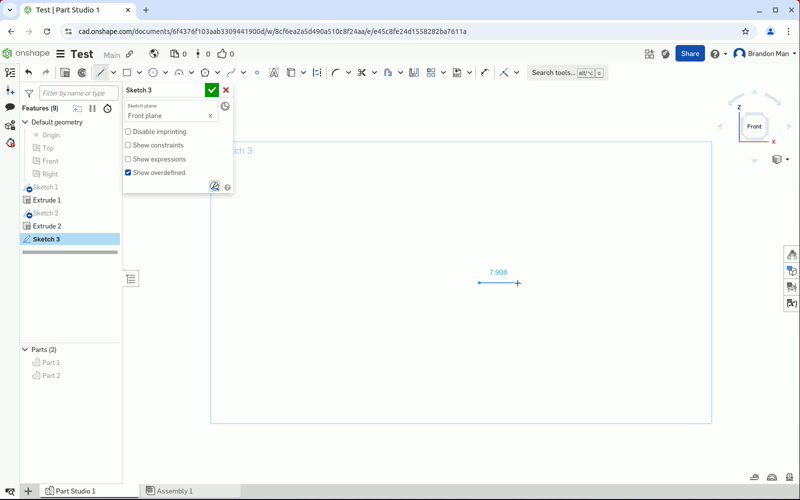
click(517, 282)
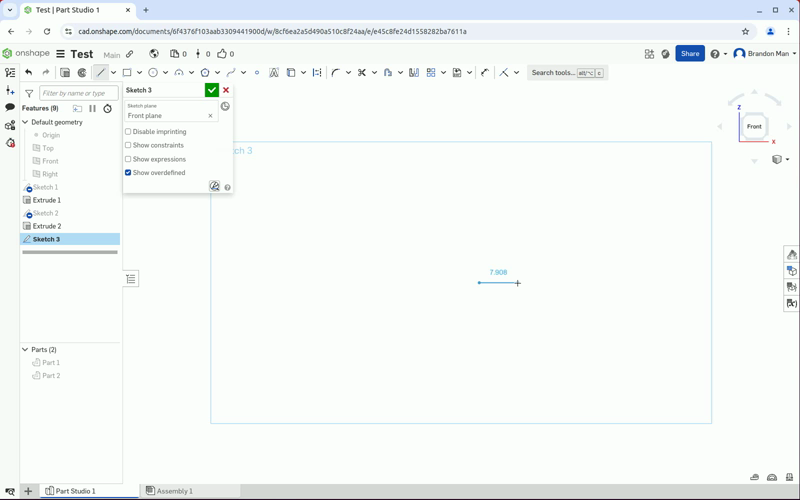
key_up(shift)
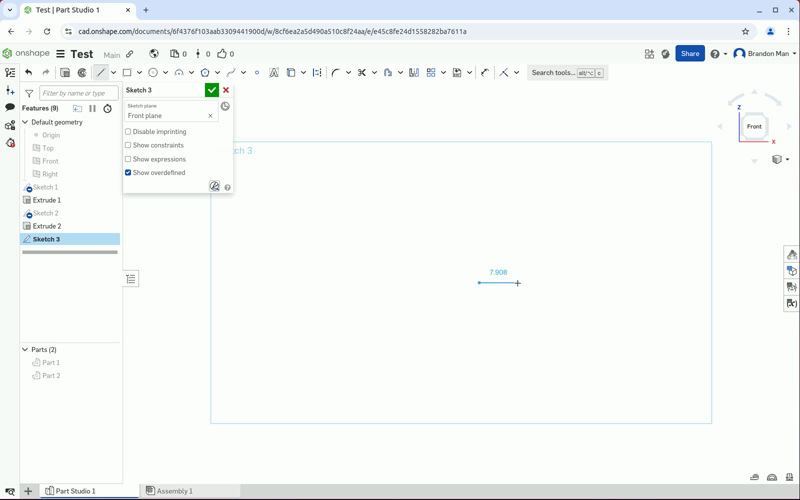
key_down(shift)
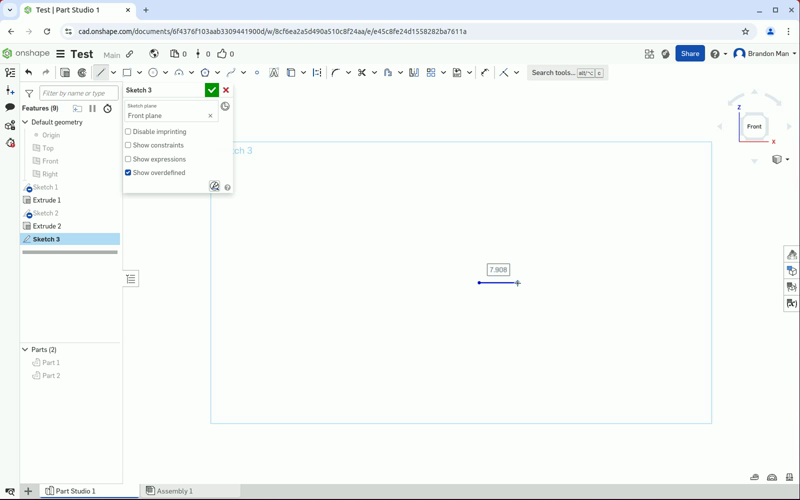
mouse_move(547, 282)
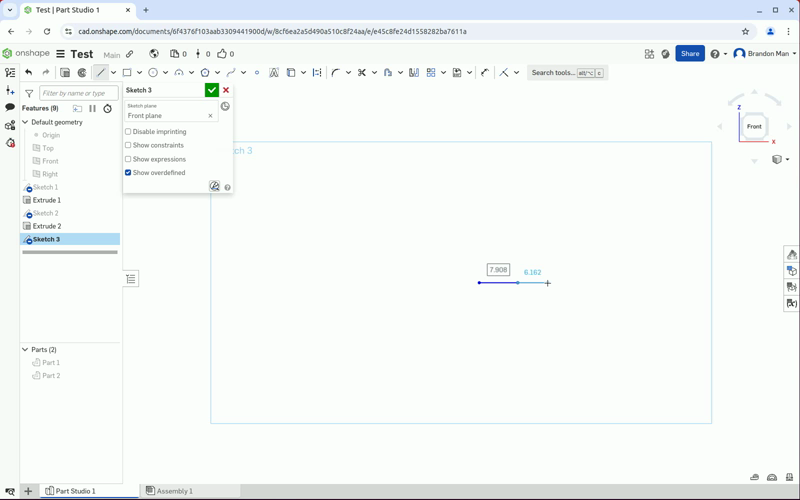
mouse_move(517, 263)
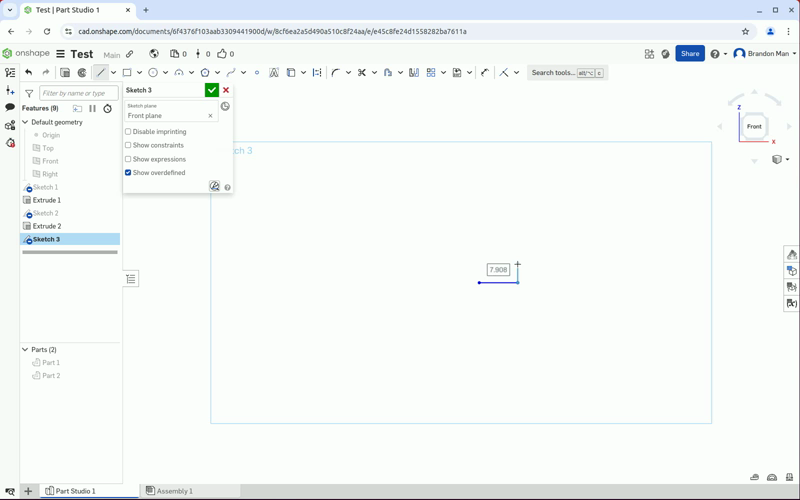
click(517, 263)
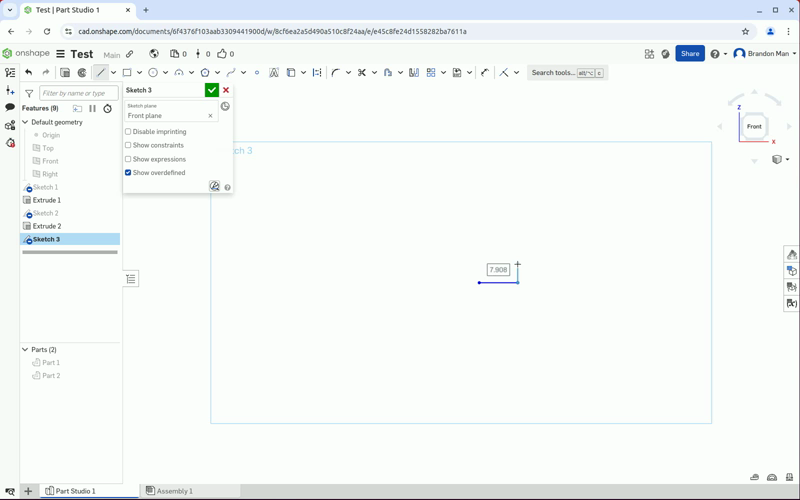
key_up(shift)
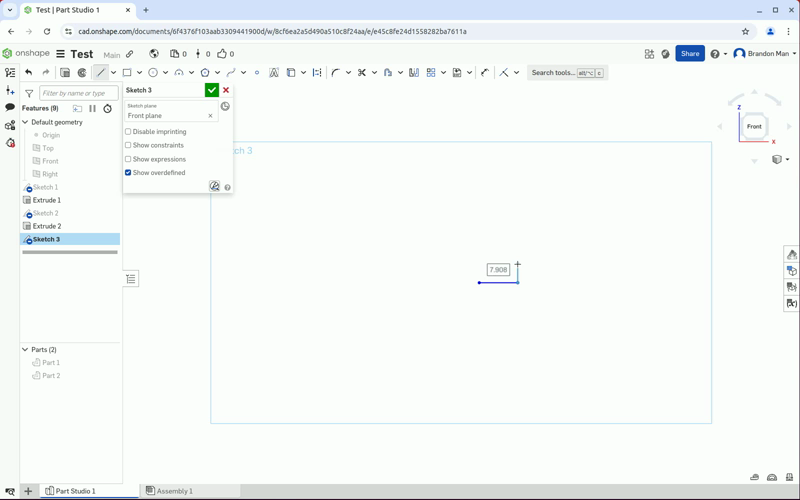
key_down(shift)
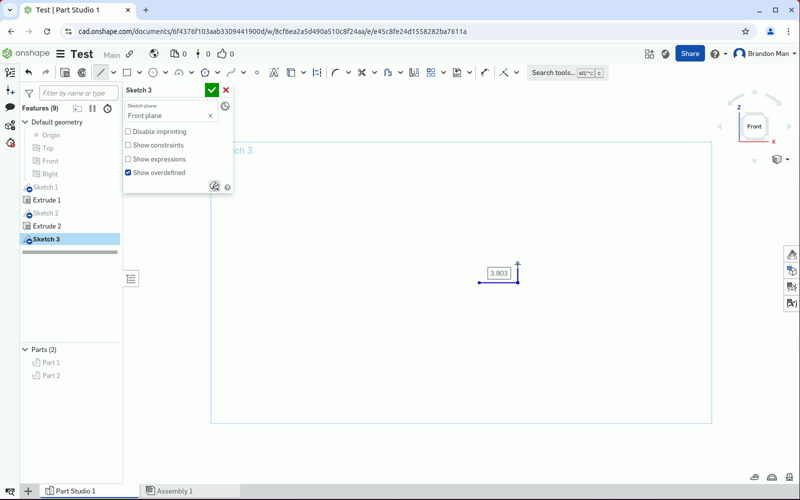
mouse_move(547, 263)
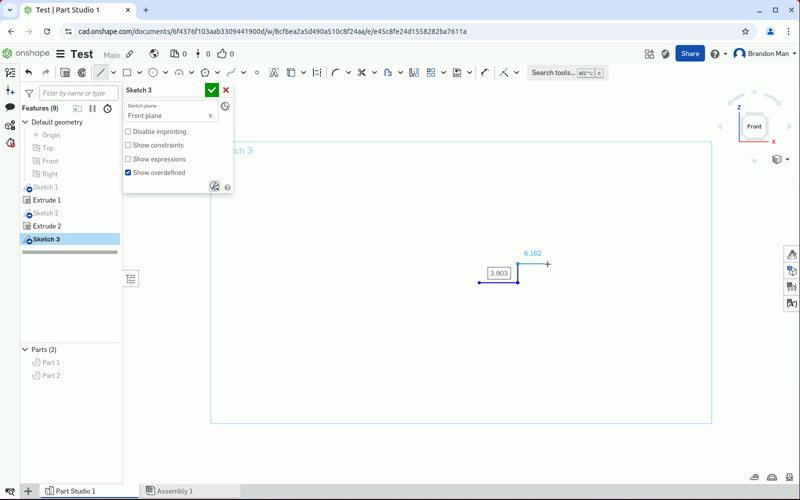
mouse_move(479, 263)
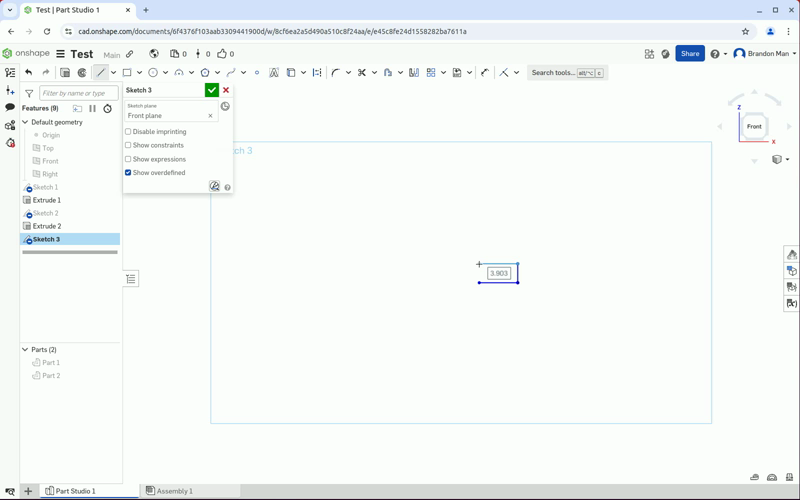
click(479, 263)
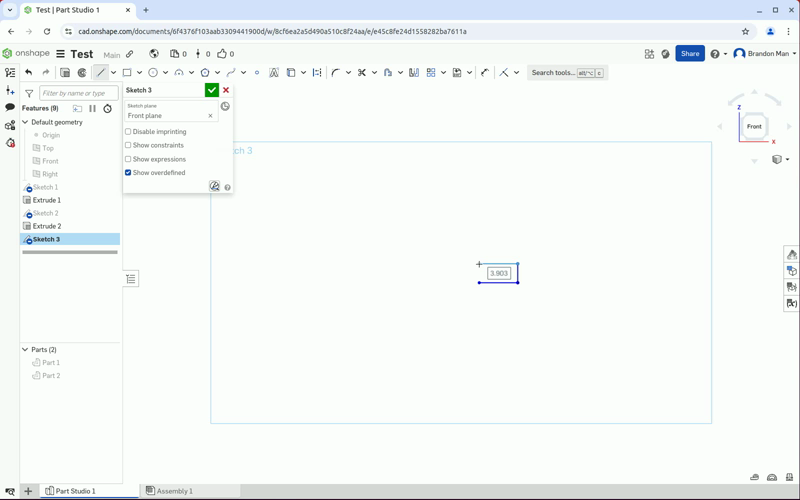
key_up(shift)
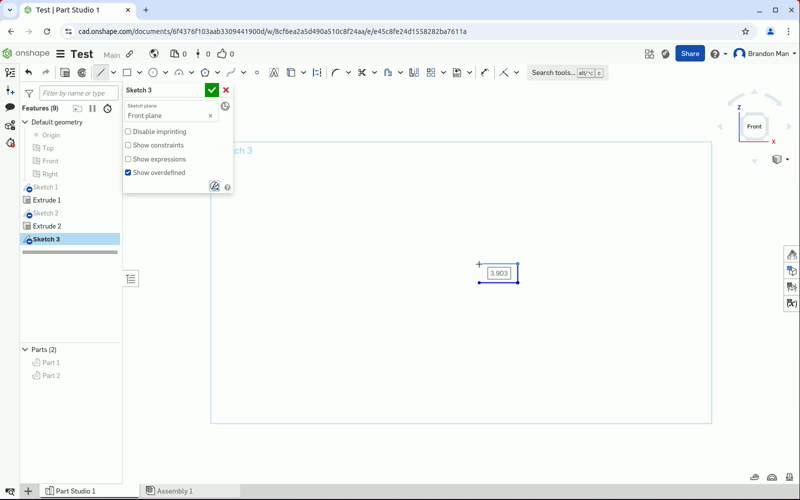
mouse_move(509, 263)
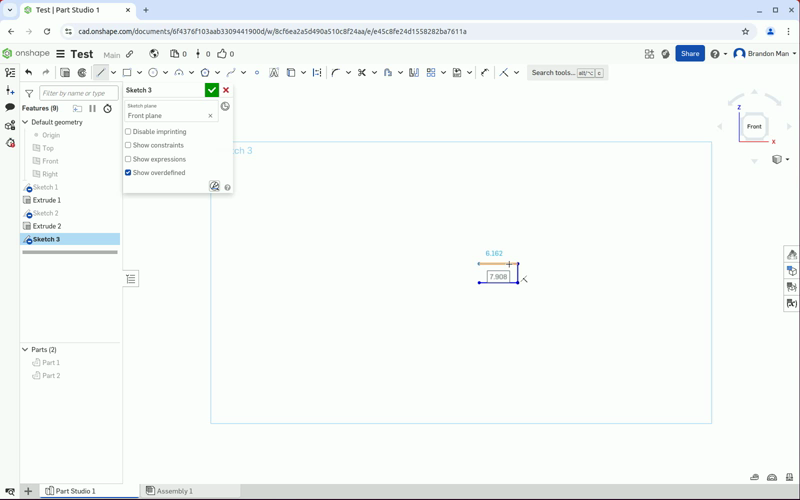
key_down(shift)
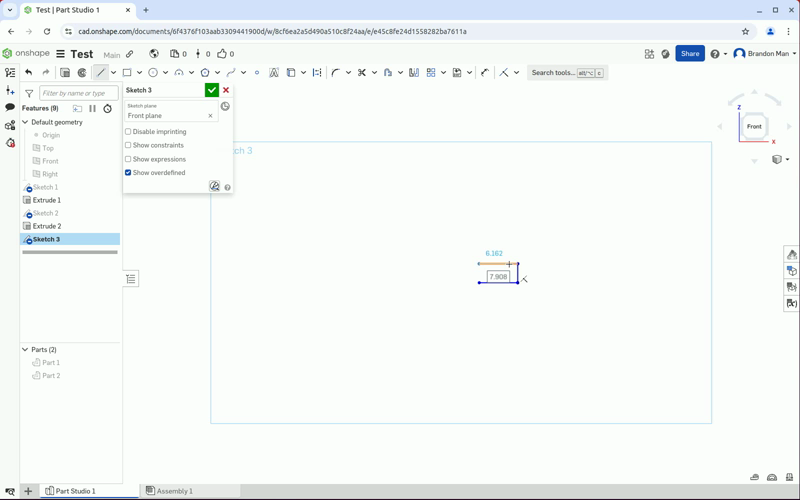
mouse_move(479, 282)
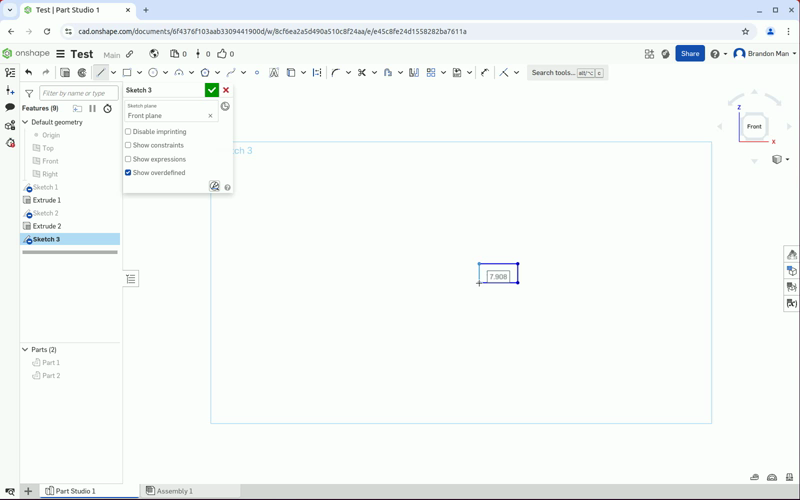
key_up(shift)
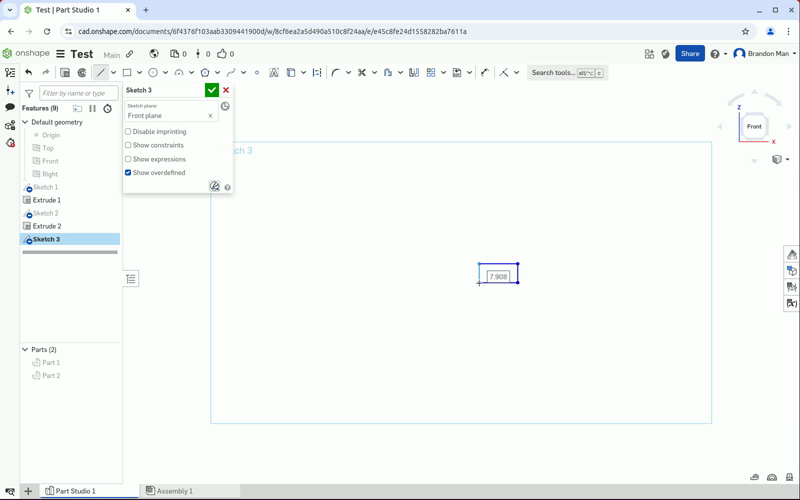
click(479, 282)
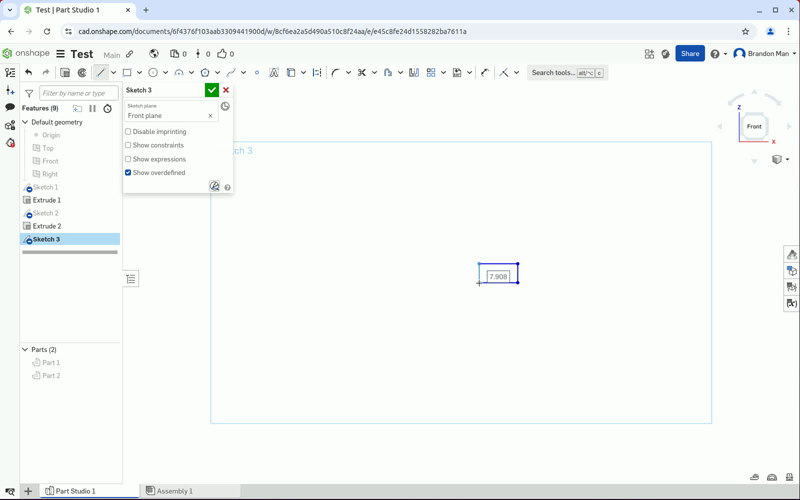
key(esc)
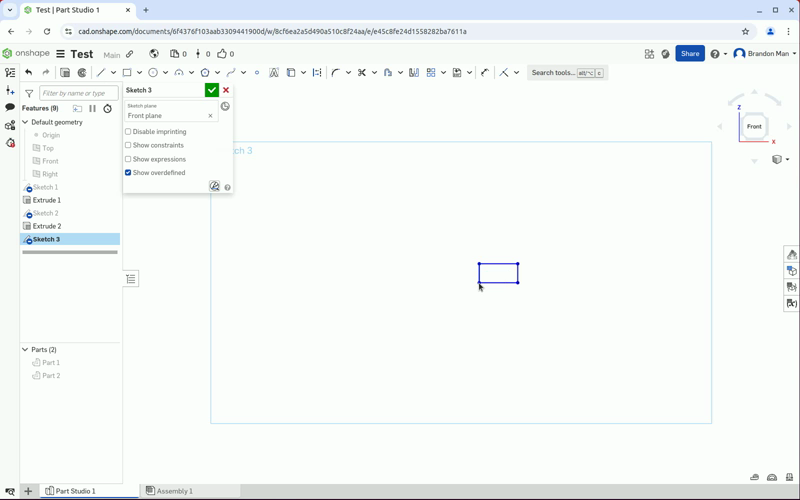
mouse_move(481, 269)
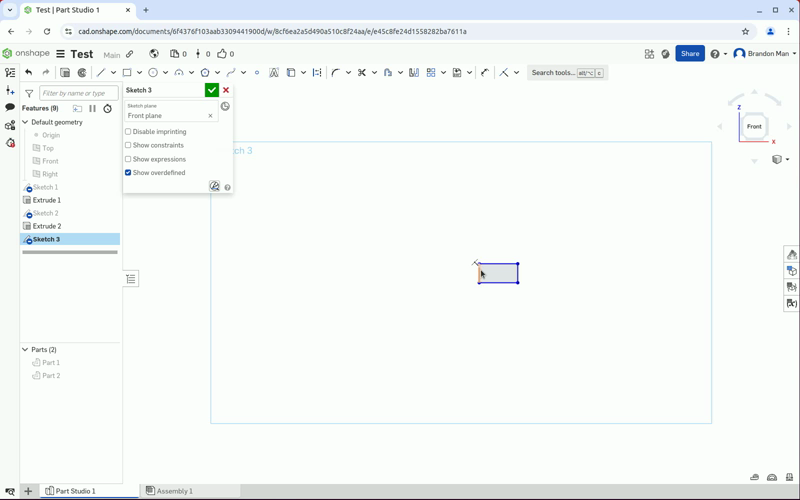
scroll(6)
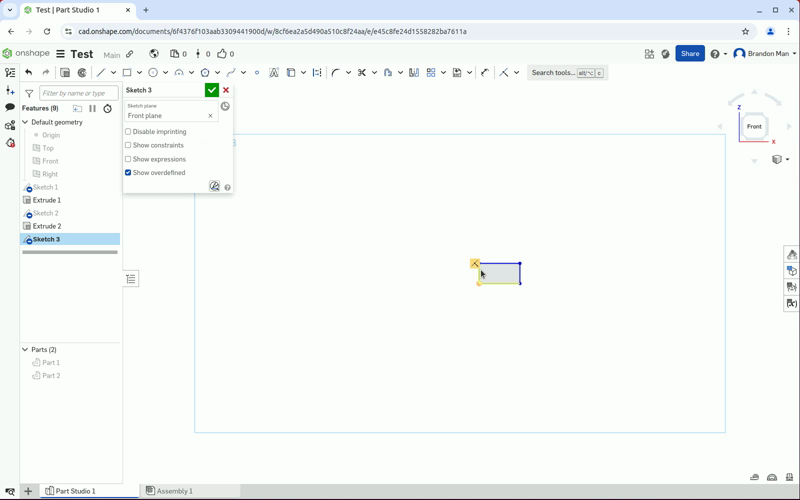
scroll(6)
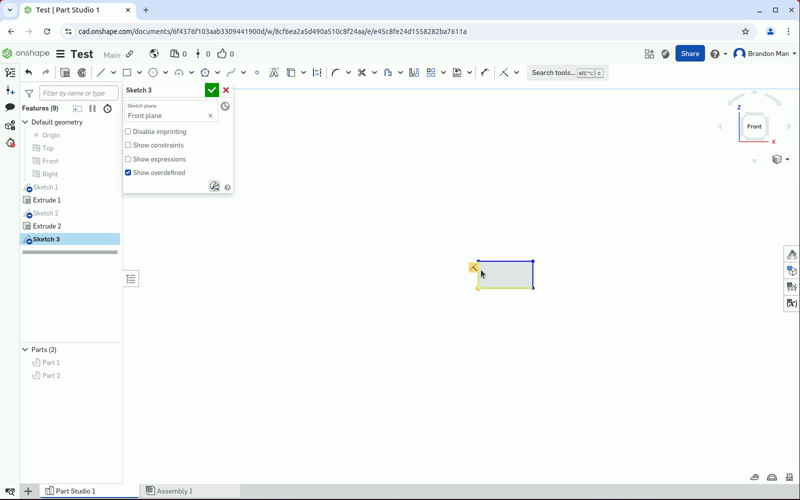
scroll(6)
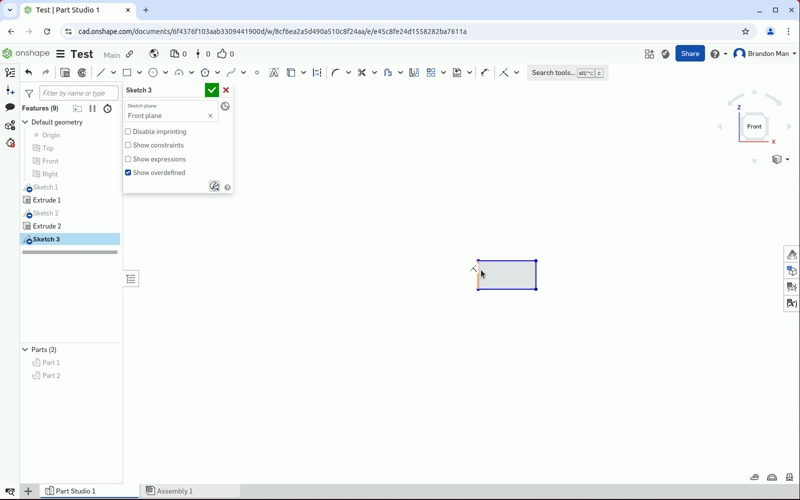
scroll(6)
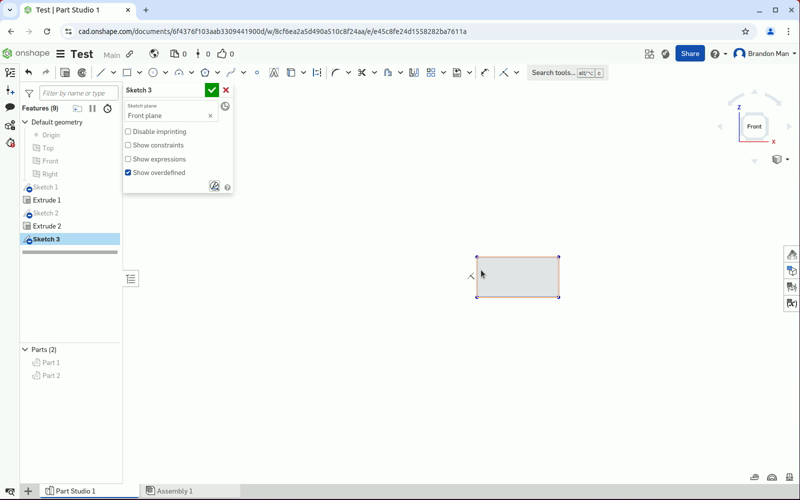
scroll(6)
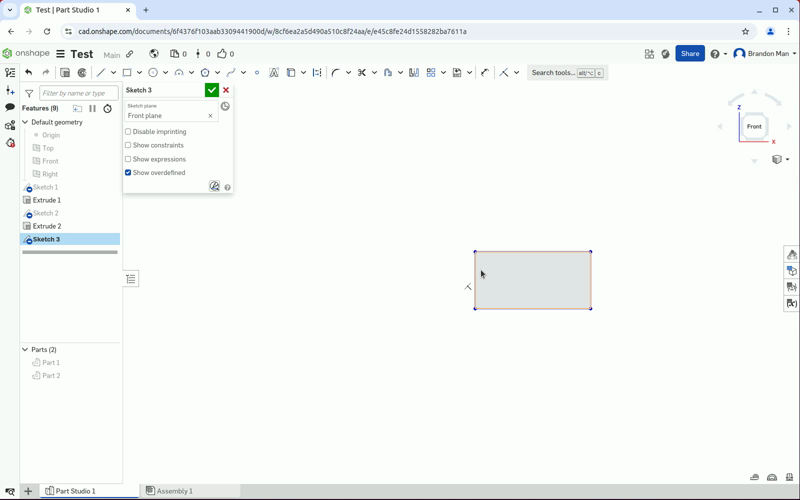
scroll(6)
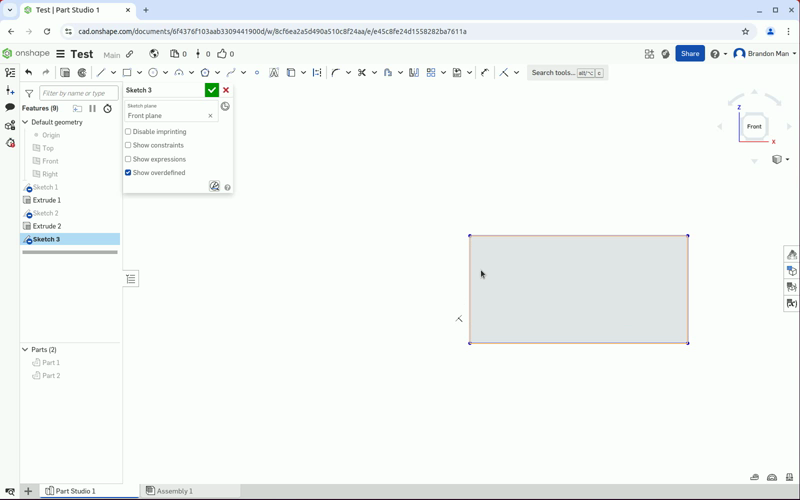
scroll(6)
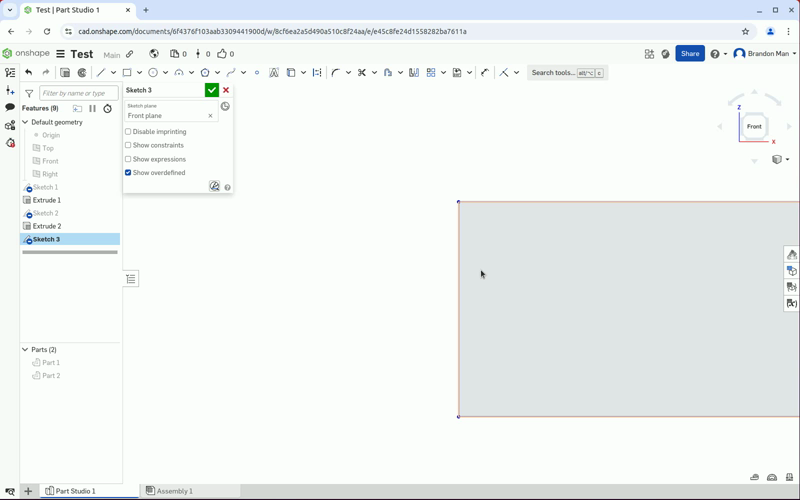
click(481, 269)
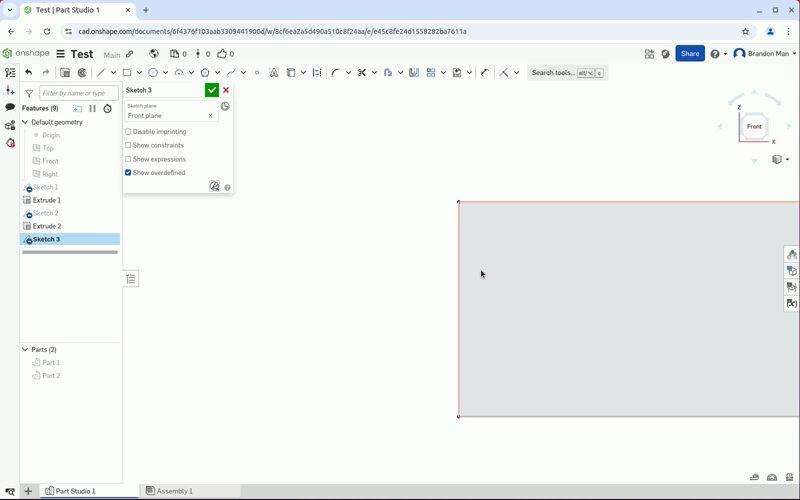
scroll(-6)
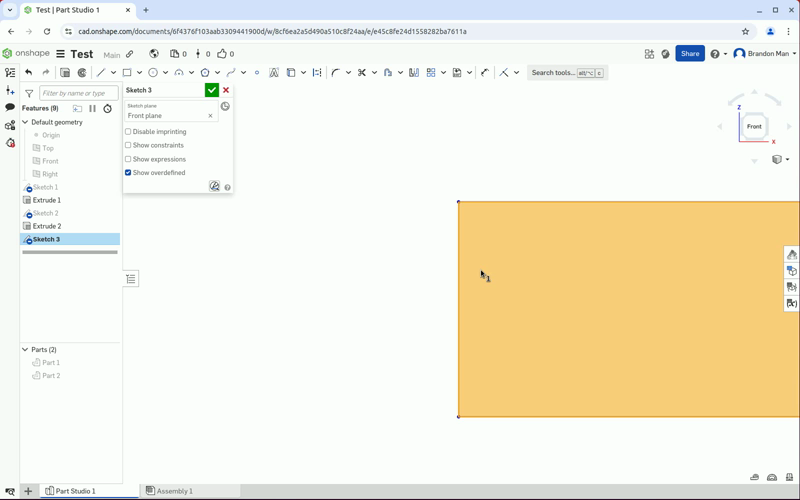
scroll(-6)
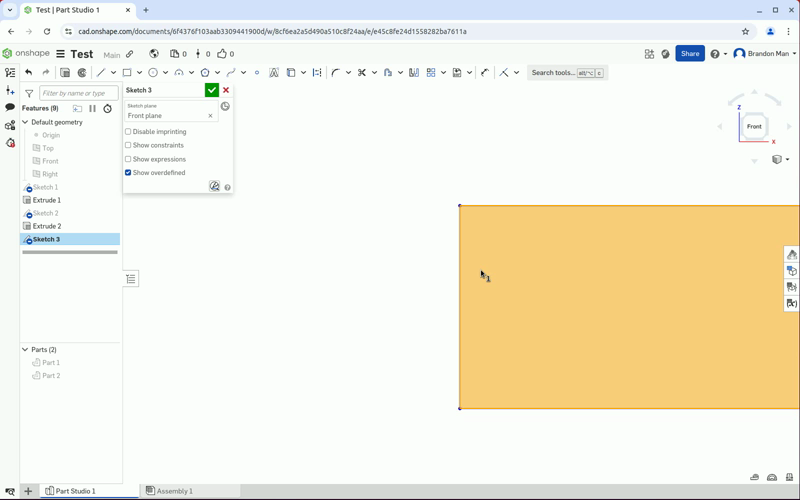
scroll(-6)
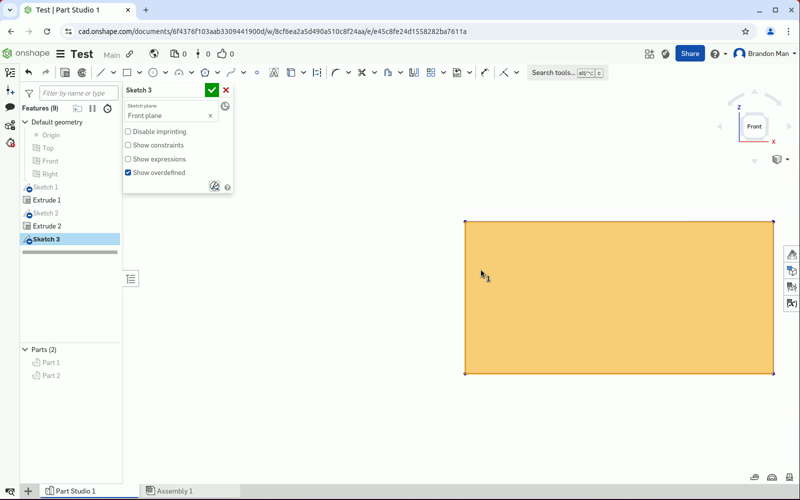
scroll(-6)
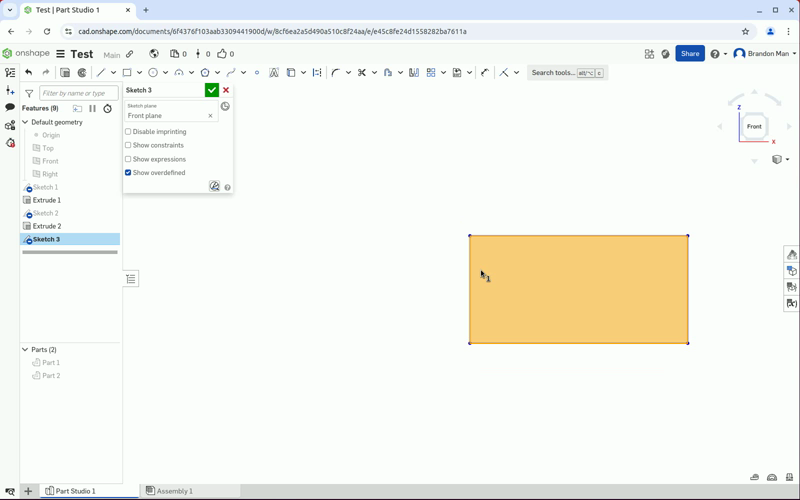
scroll(-6)
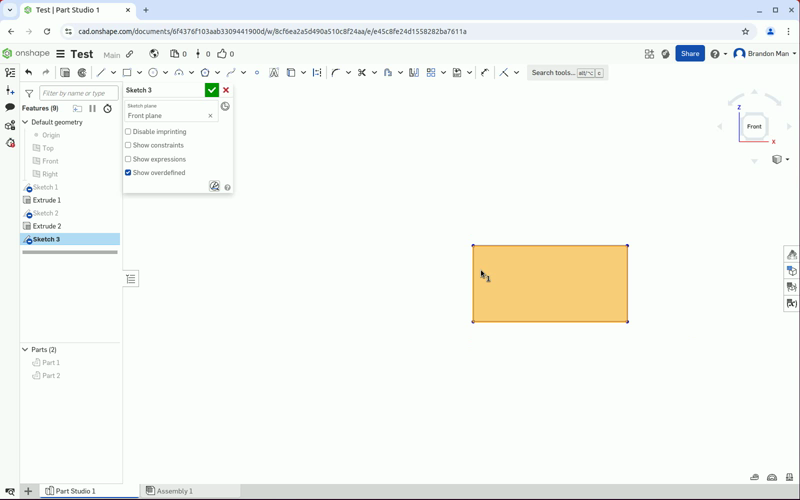
scroll(-6)
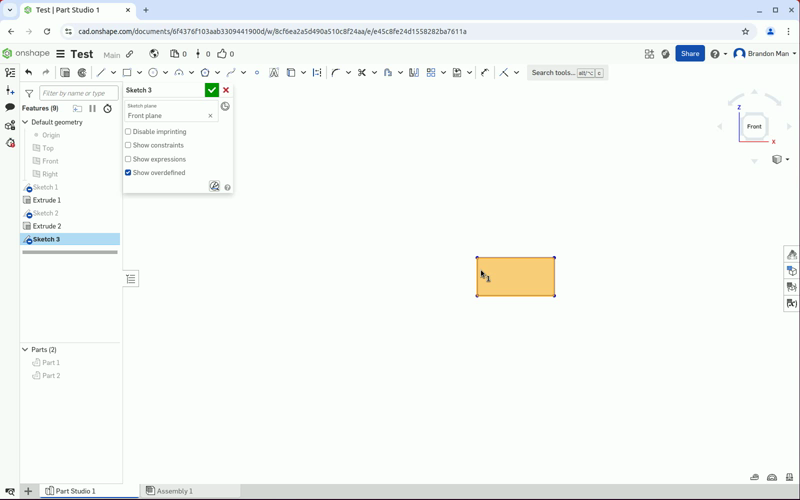
scroll(-6)
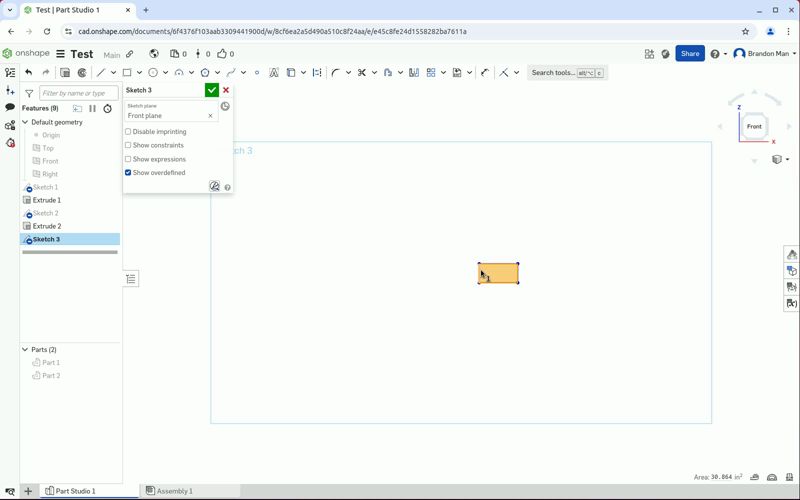
mouse_move(73, 352)
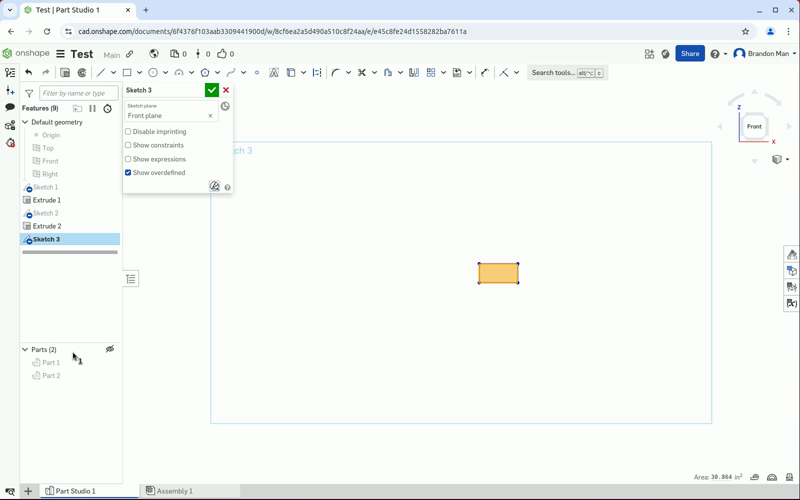
key(shift+y)
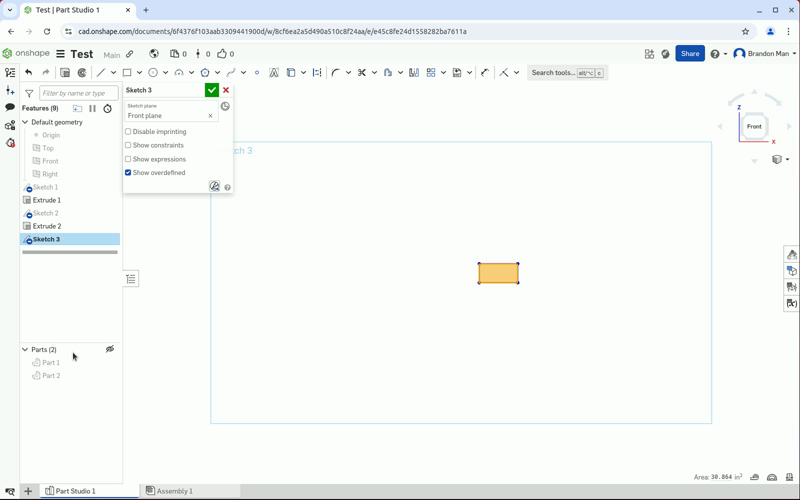
key(shift+e)
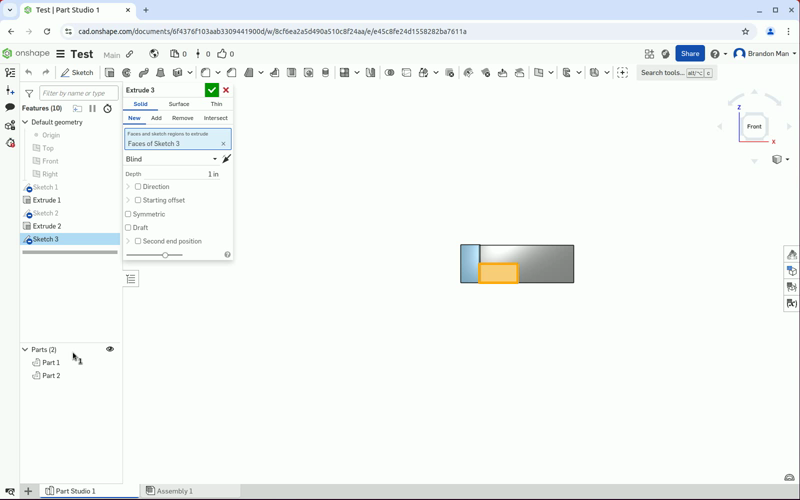
mouse_move(143, 106)
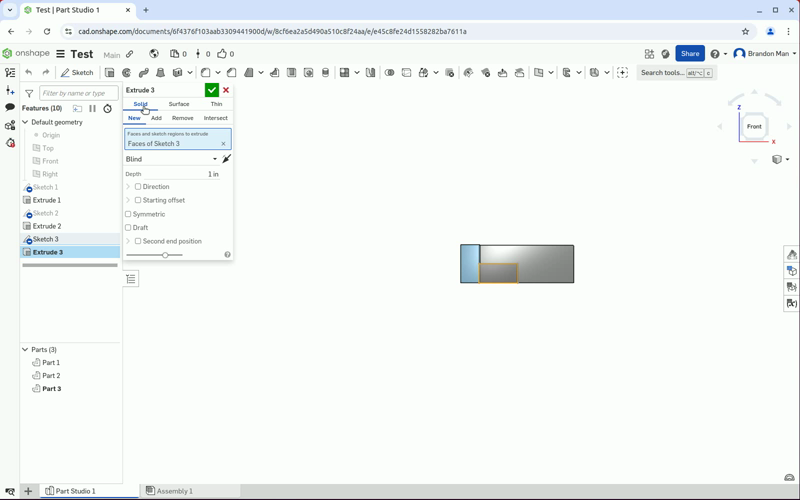
click(143, 106)
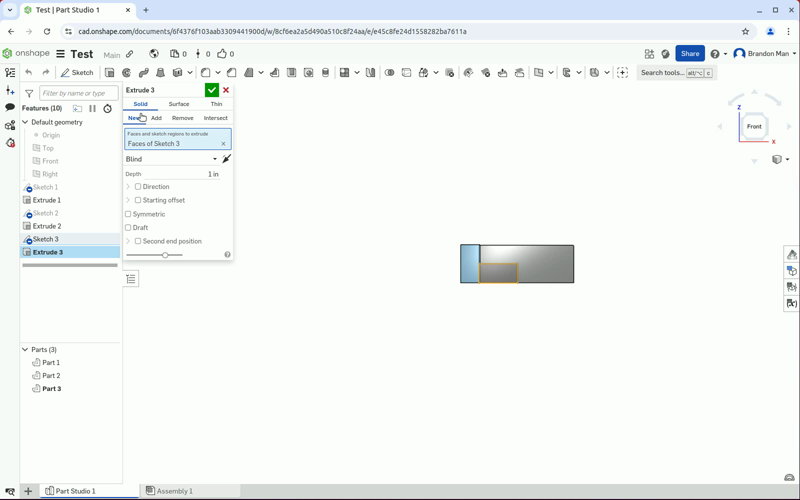
mouse_move(137, 120)
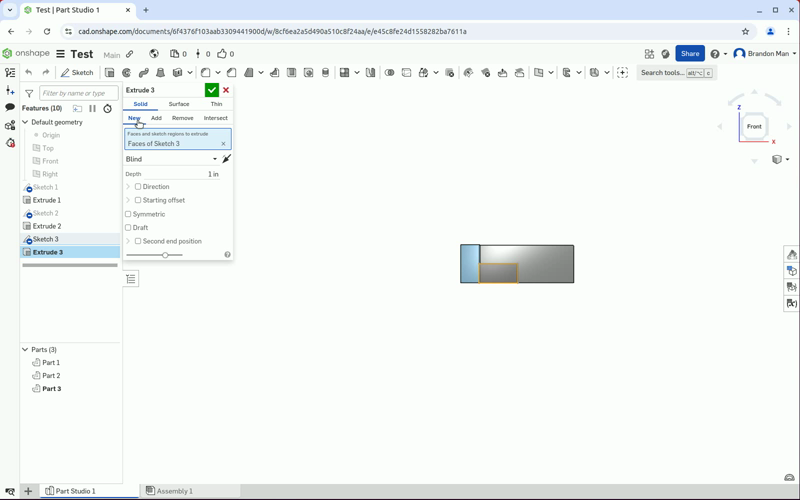
click(137, 120)
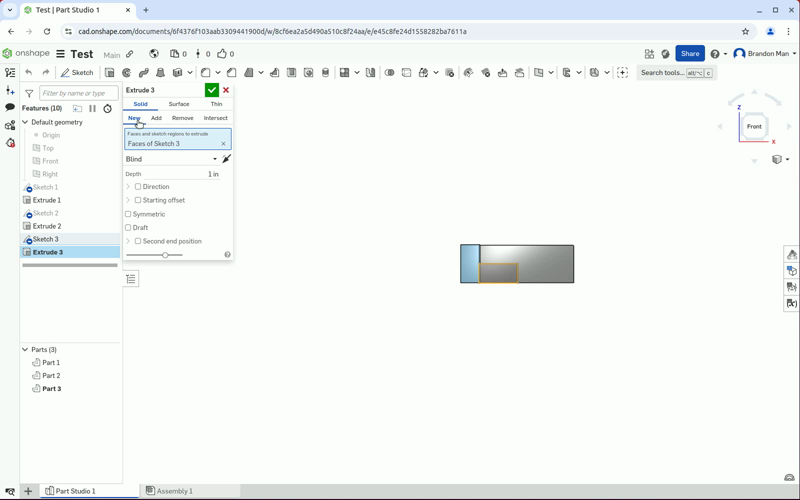
key(tab, 4)
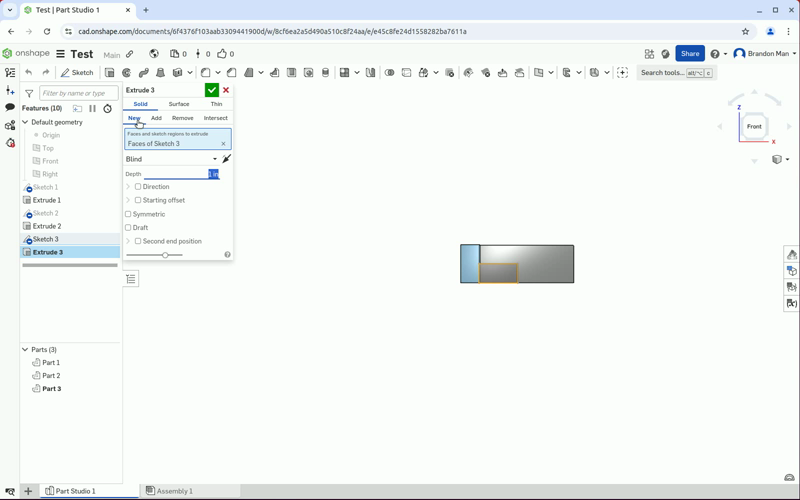
text(-11.554)
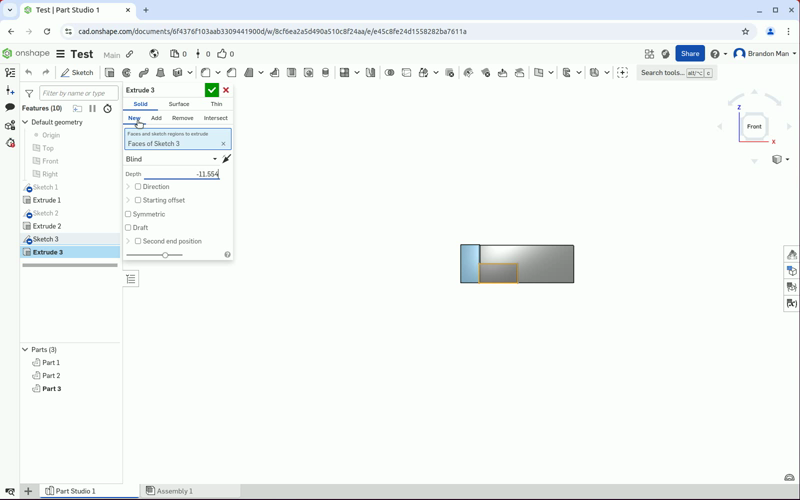
key(enter)
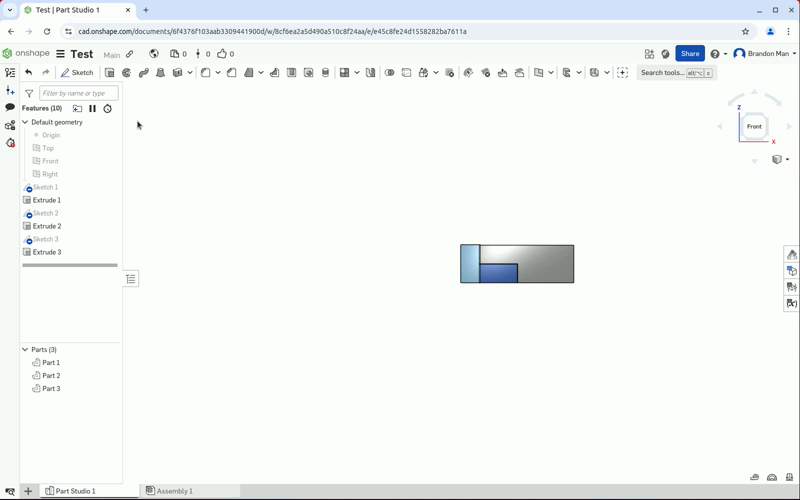
key(shift+h)
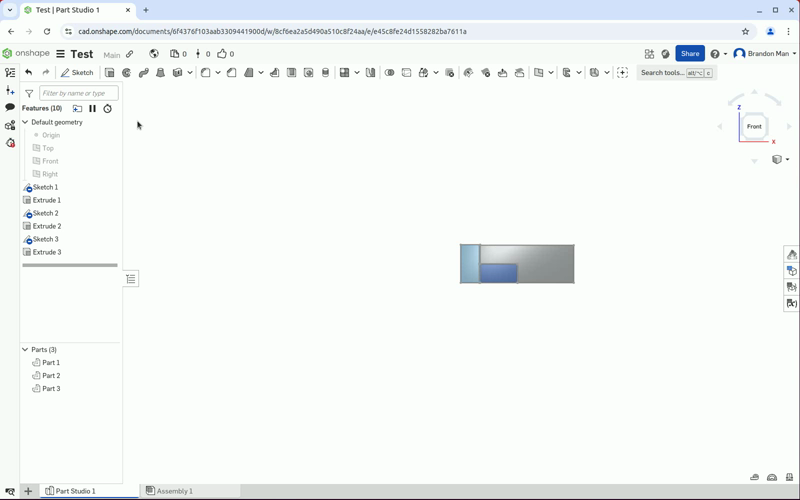
key(shift+h)
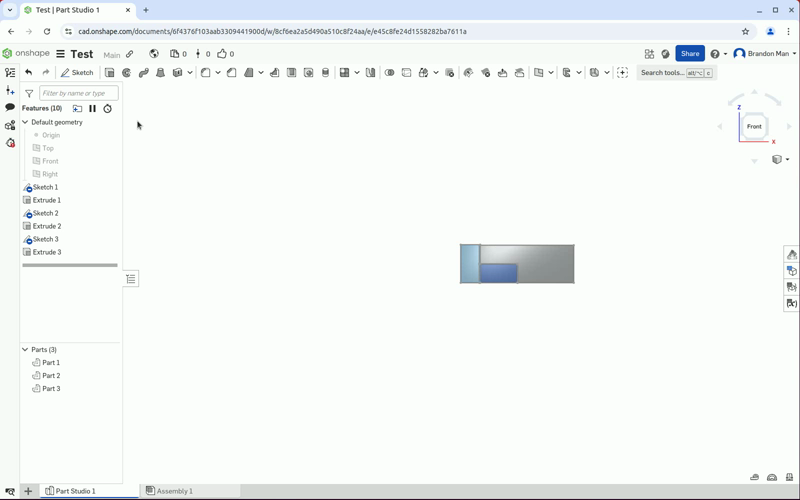
key(shift+7)
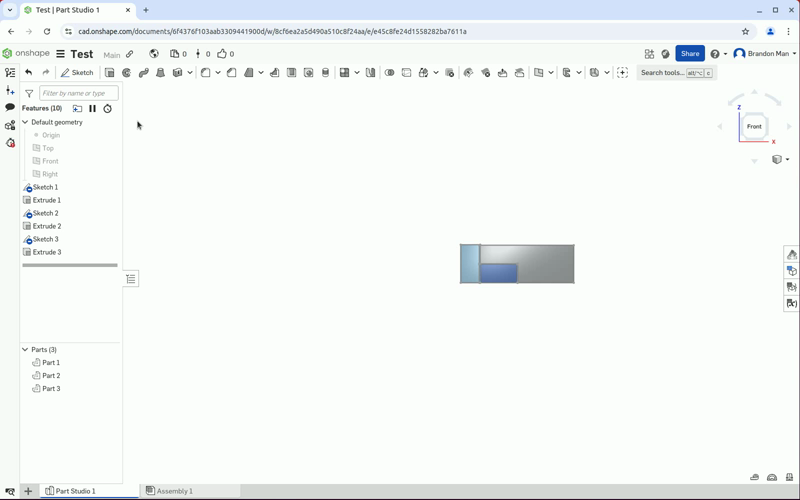
key(left, 2)
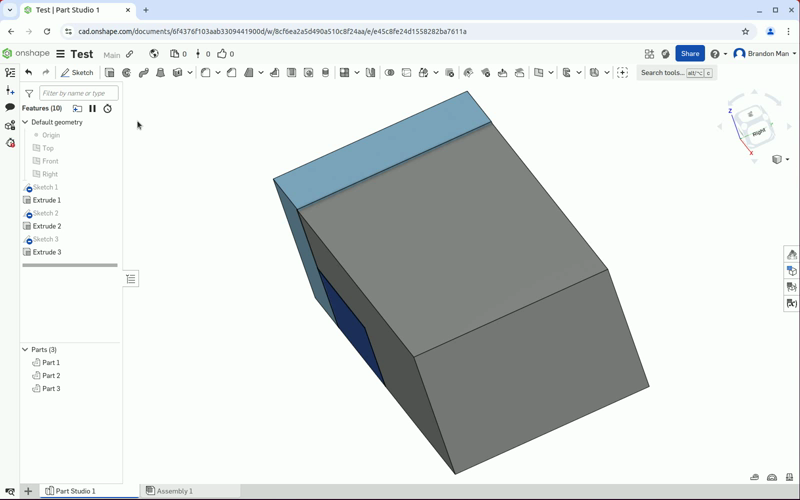
key(down, 2)
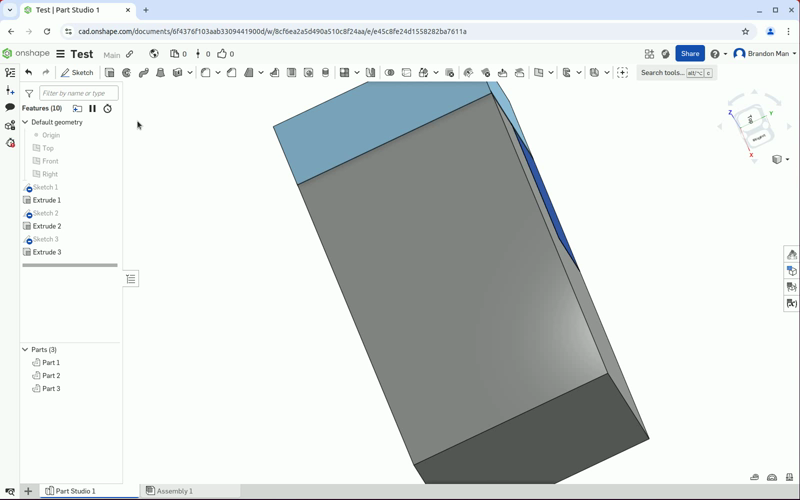
key(up, 2)
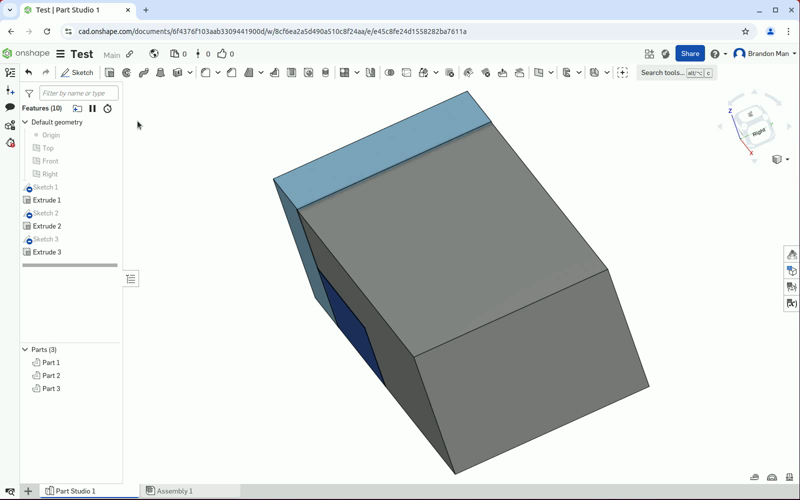
key(right, 2)
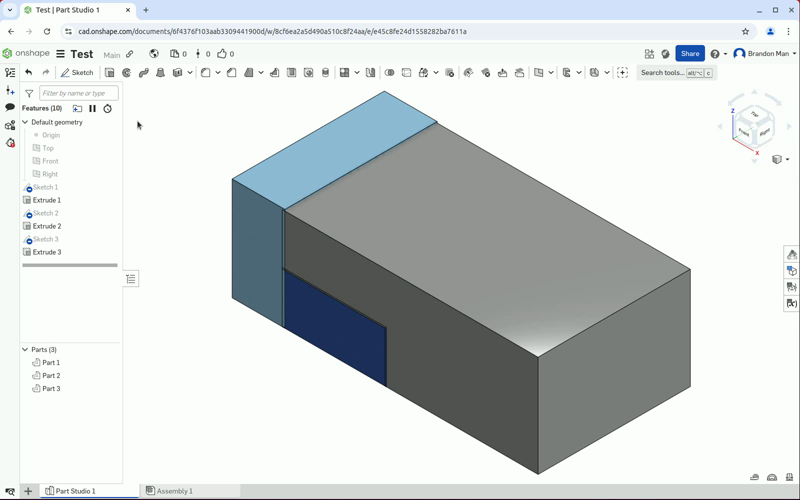
mouse_move(73, 189)
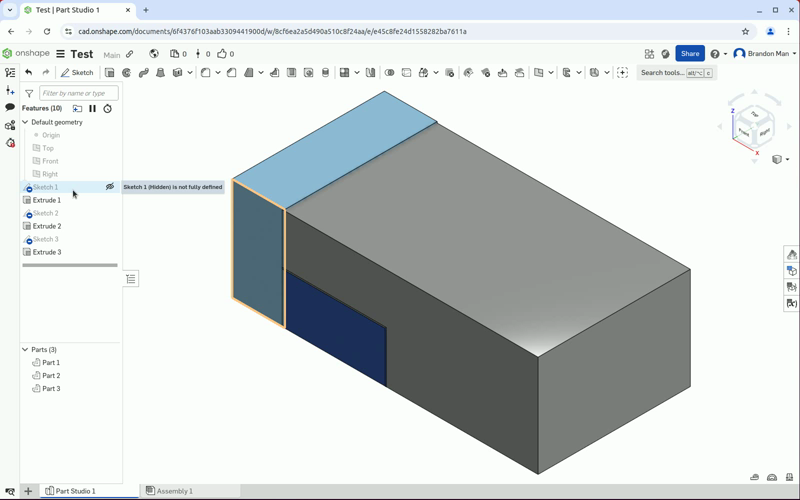
click(73, 189)